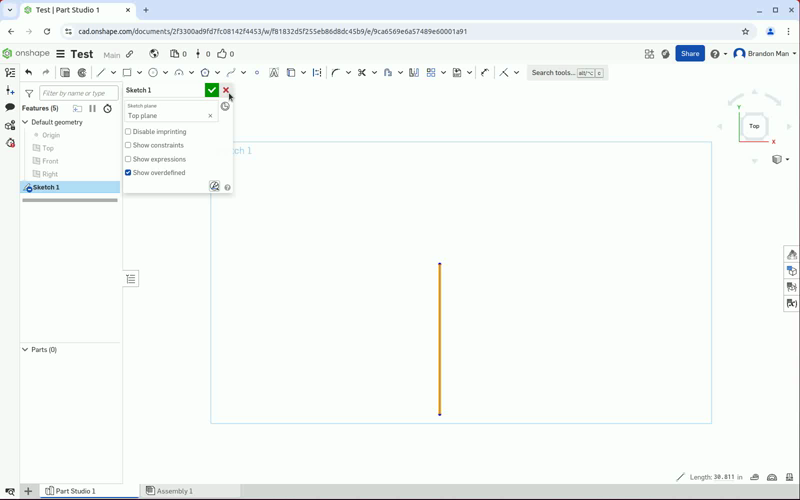
key(shift+h)
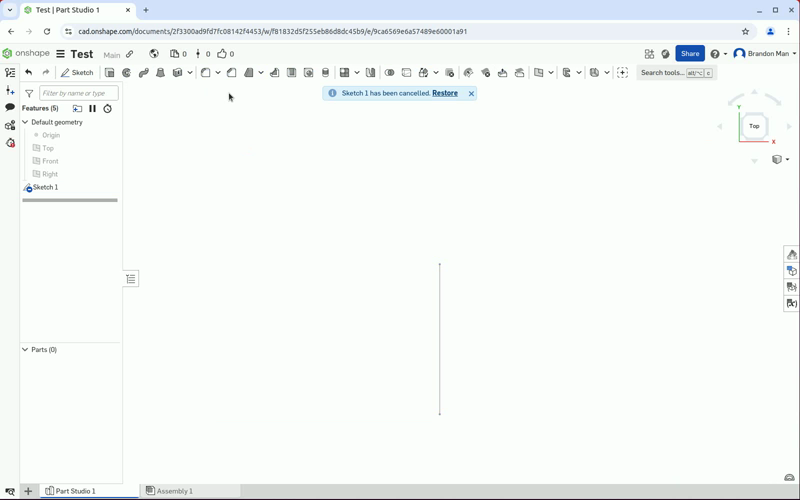
key(shift+s)
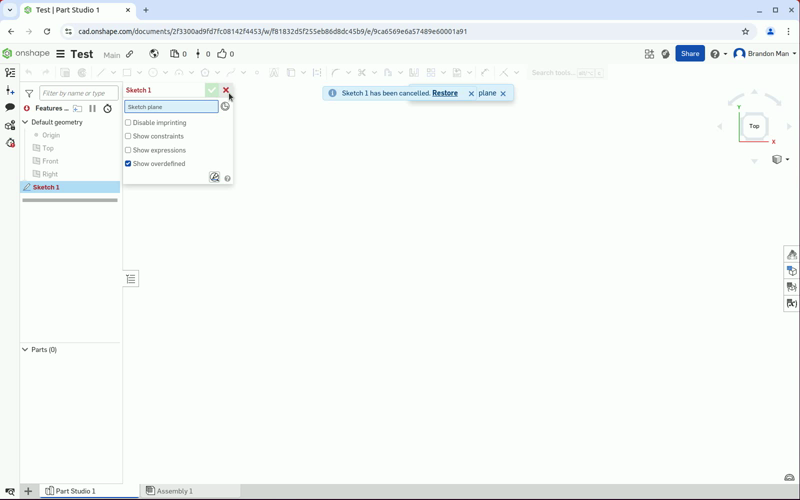
mouse_move(73, 150)
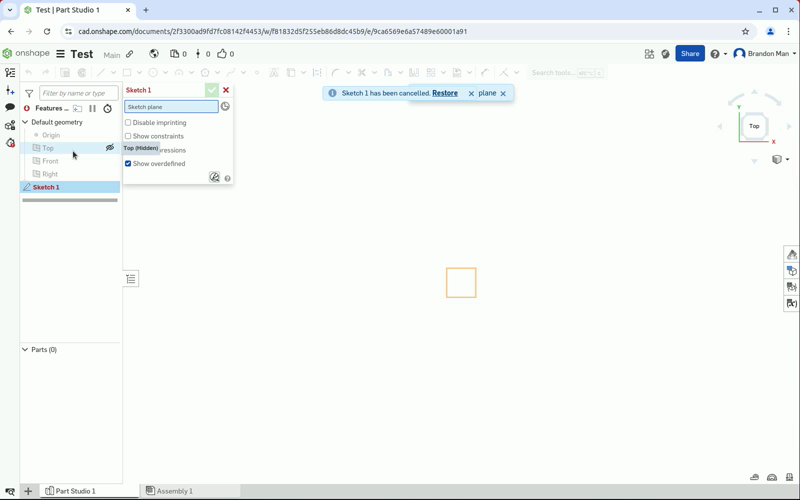
click(73, 150)
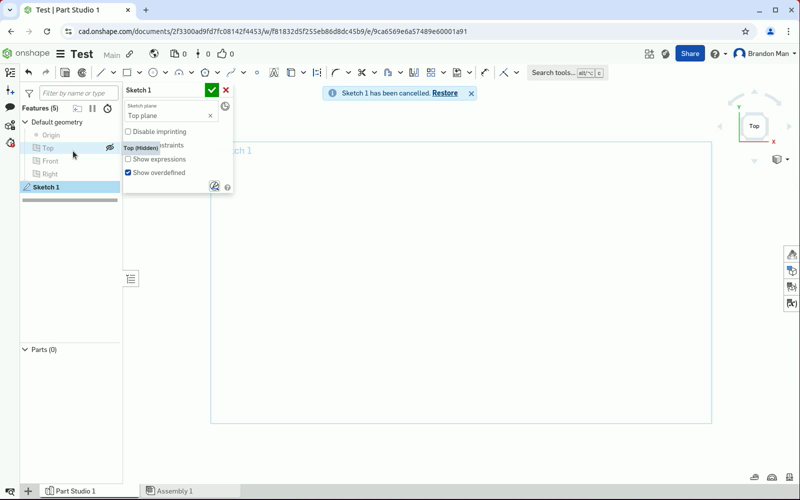
mouse_move(73, 352)
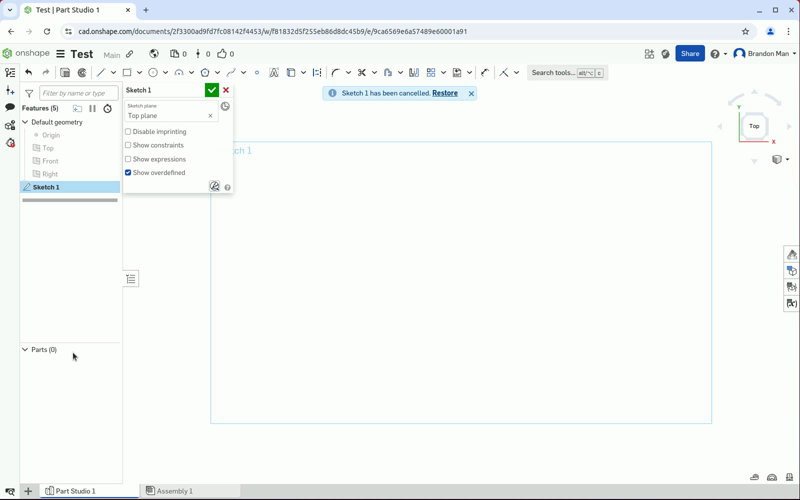
key(y)
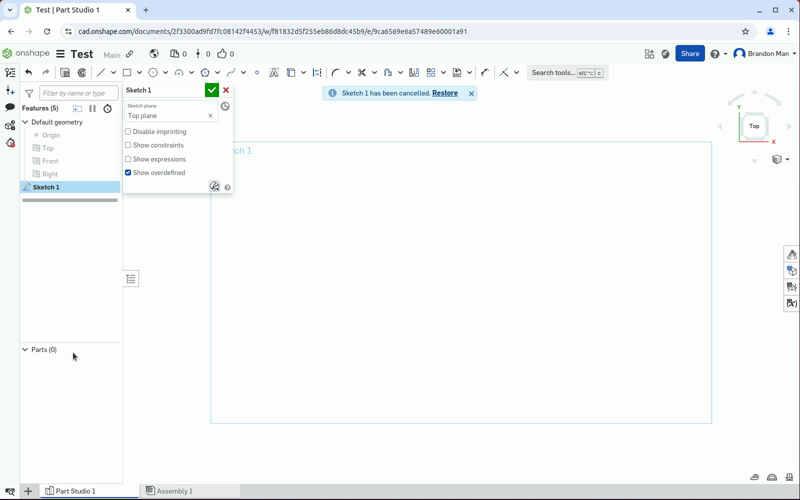
key(l)
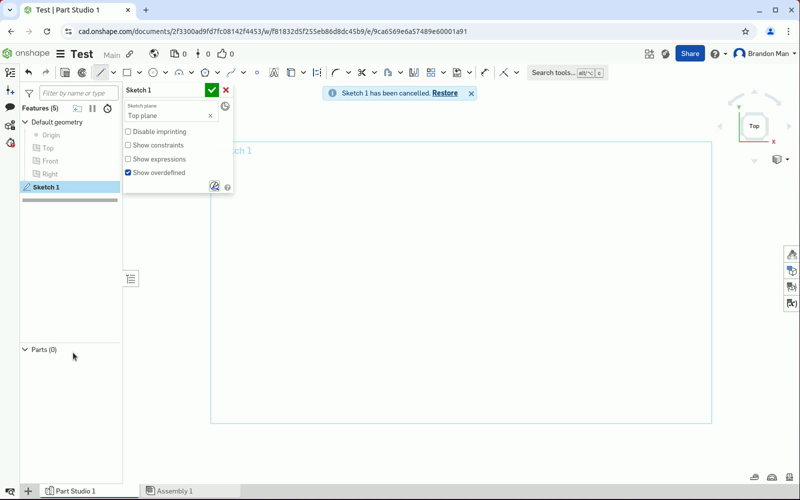
key_down(shift)
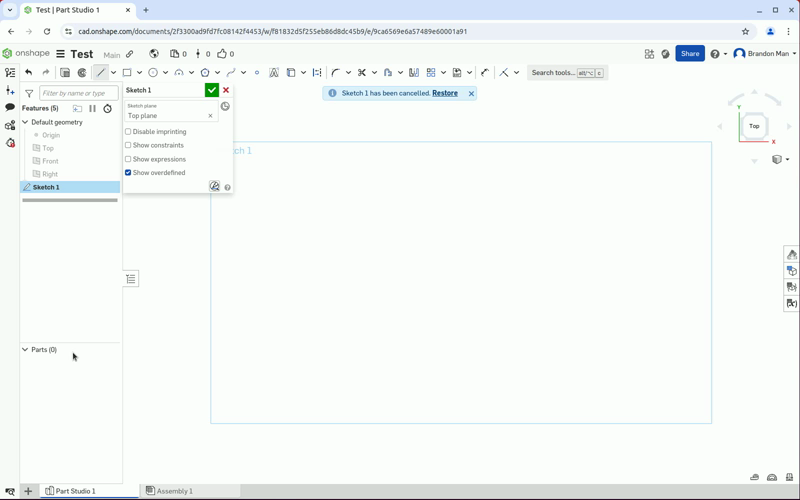
mouse_move(423, 320)
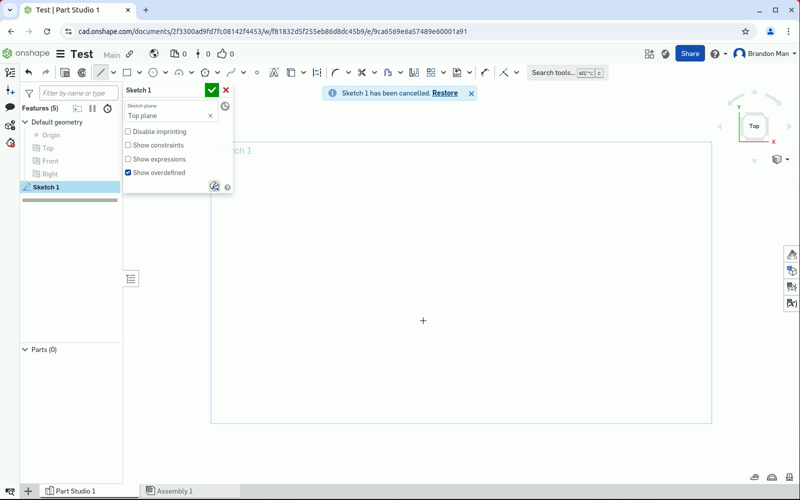
click(423, 320)
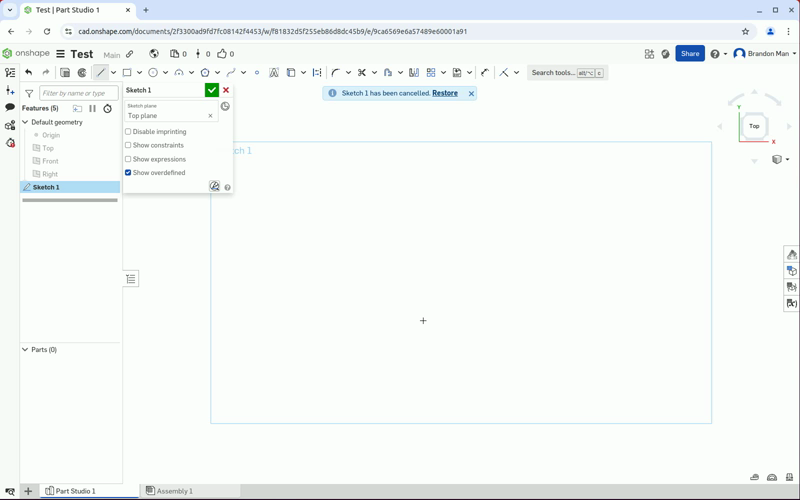
key_up(shift)
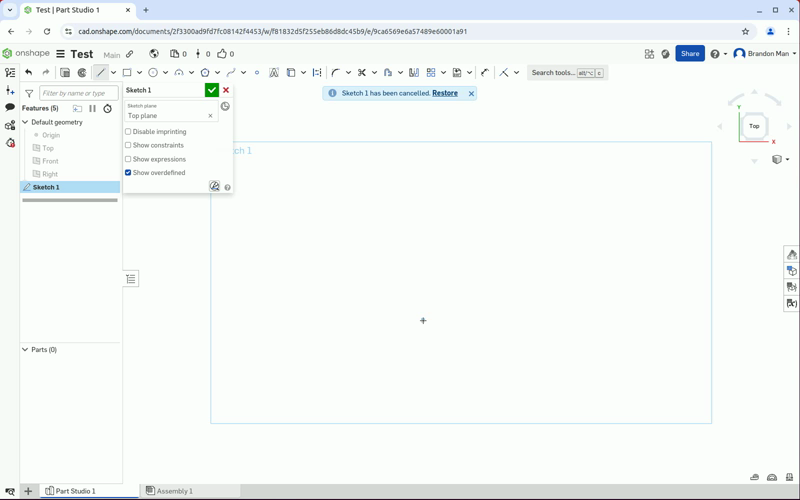
key_down(shift)
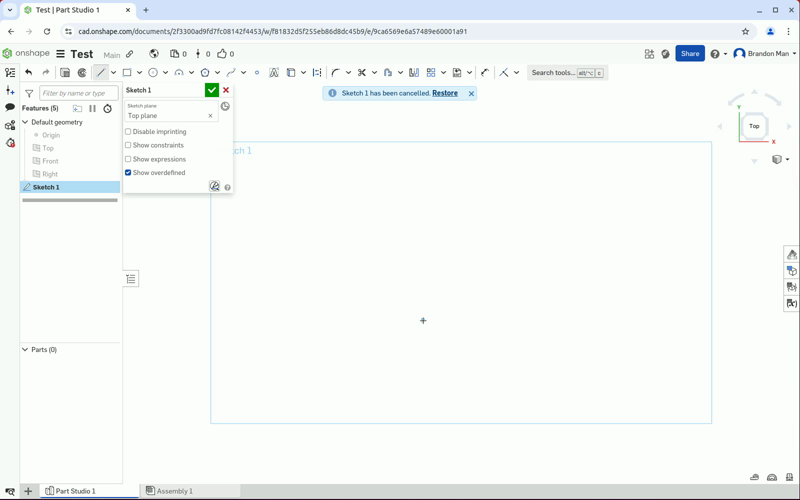
mouse_move(498, 320)
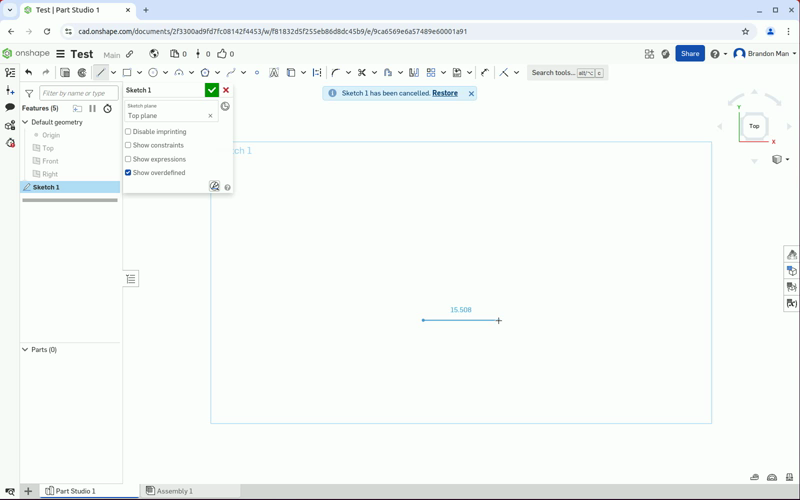
click(498, 320)
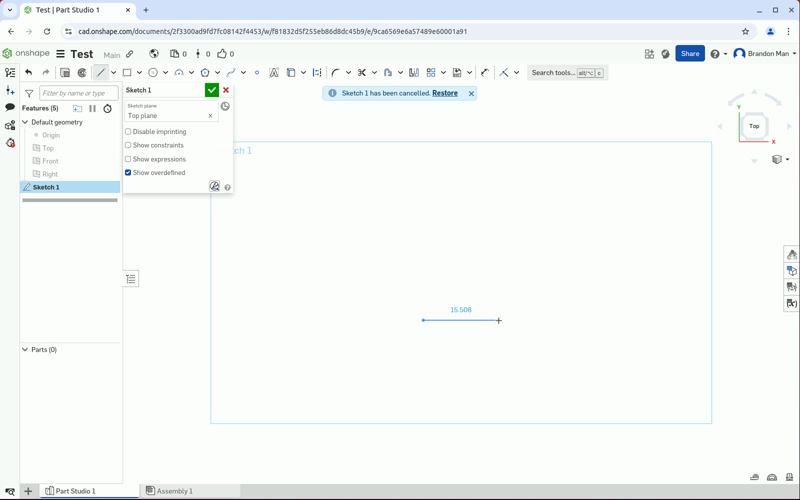
key_up(shift)
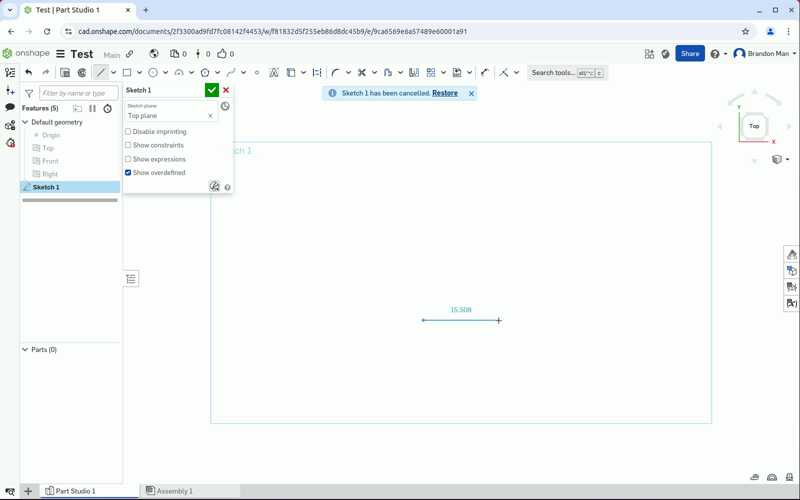
key_down(shift)
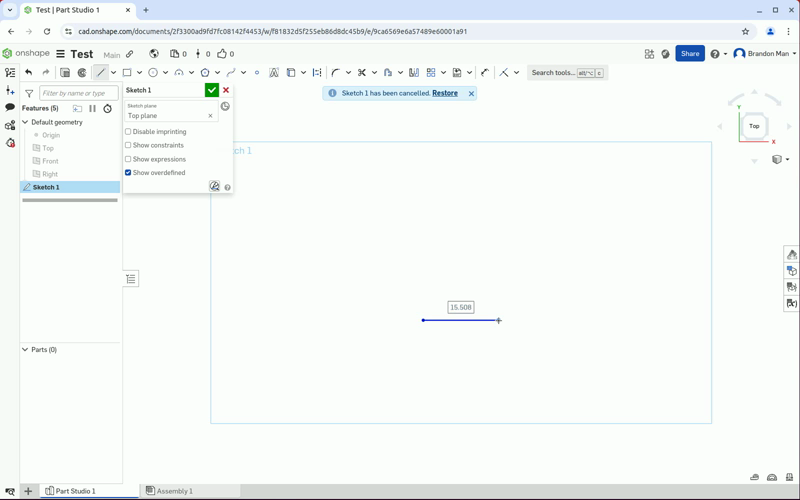
mouse_move(498, 245)
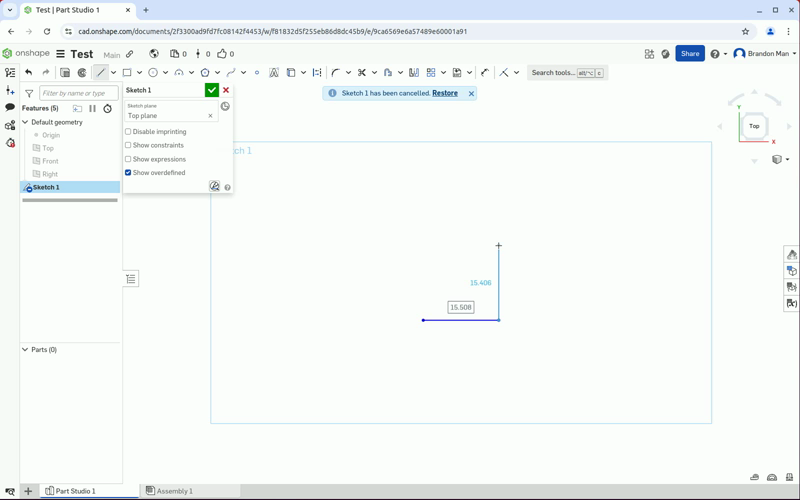
click(498, 245)
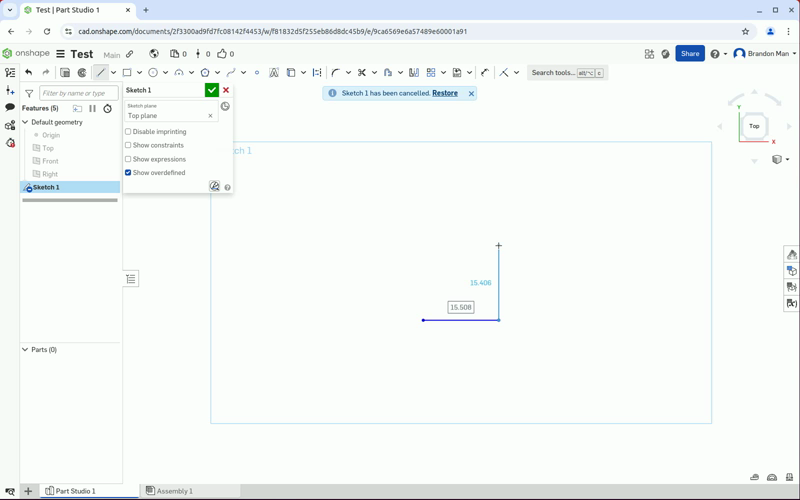
key_up(shift)
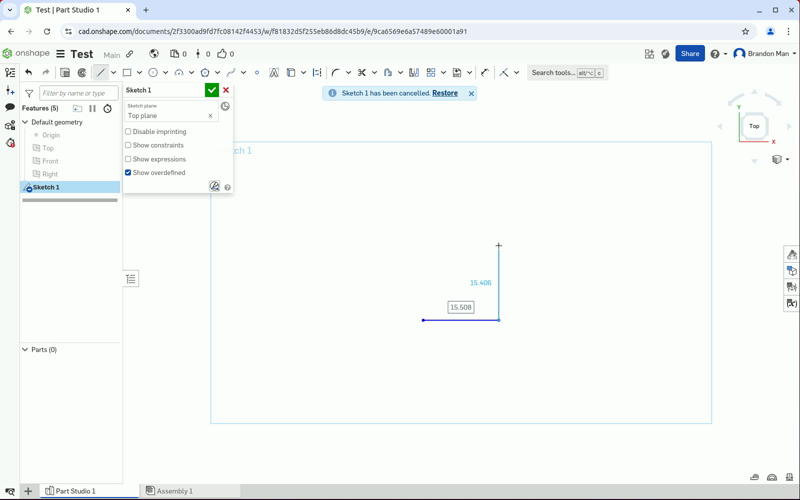
key_down(shift)
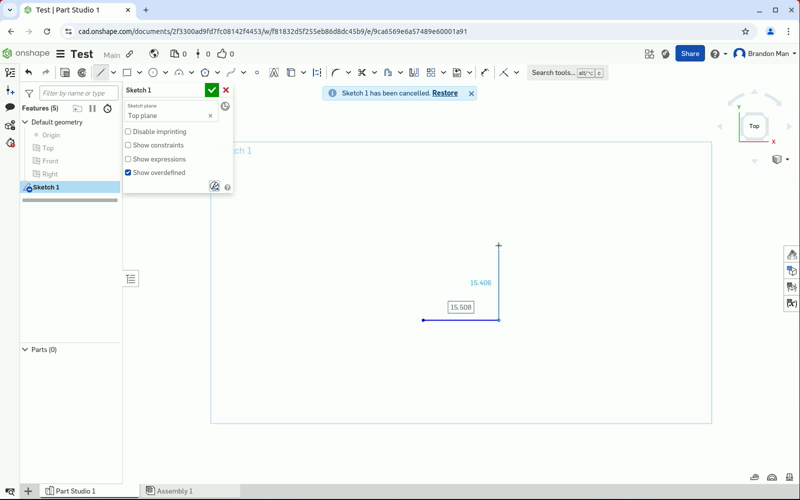
mouse_move(423, 245)
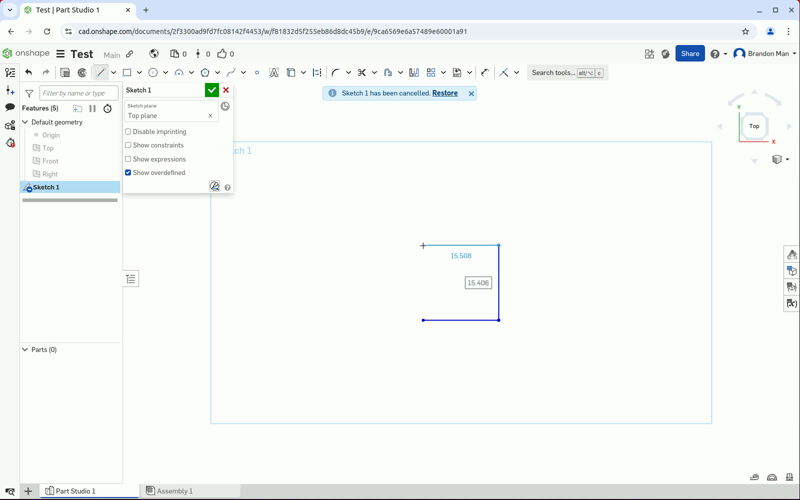
click(423, 245)
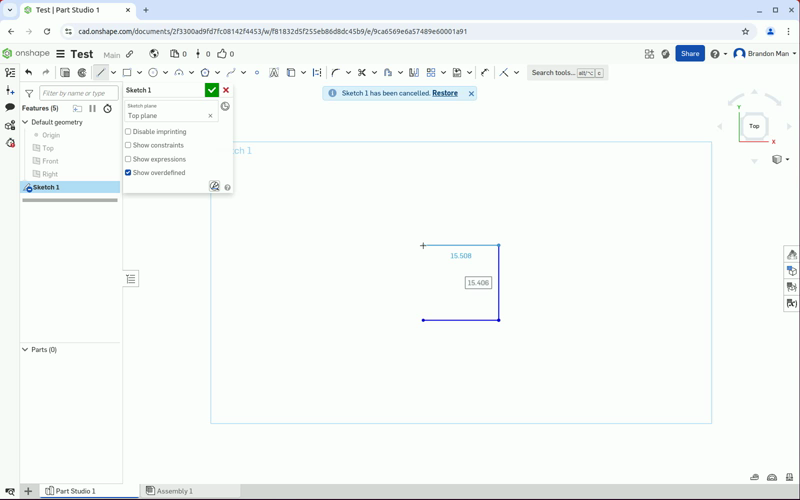
key_up(shift)
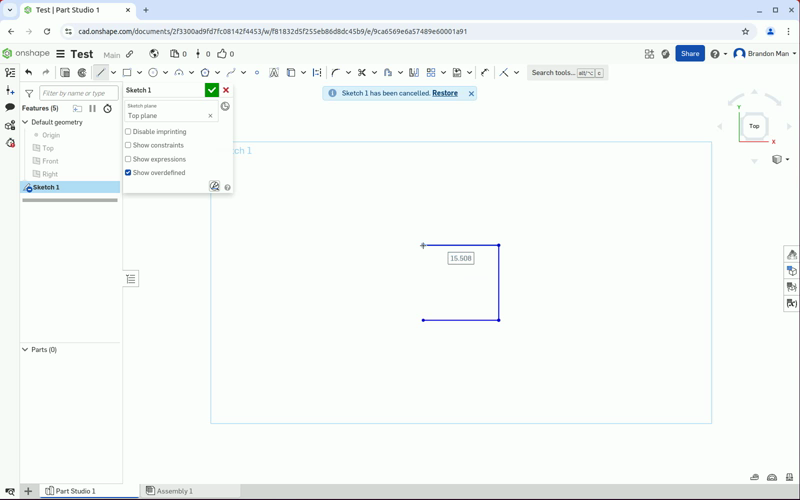
key_down(shift)
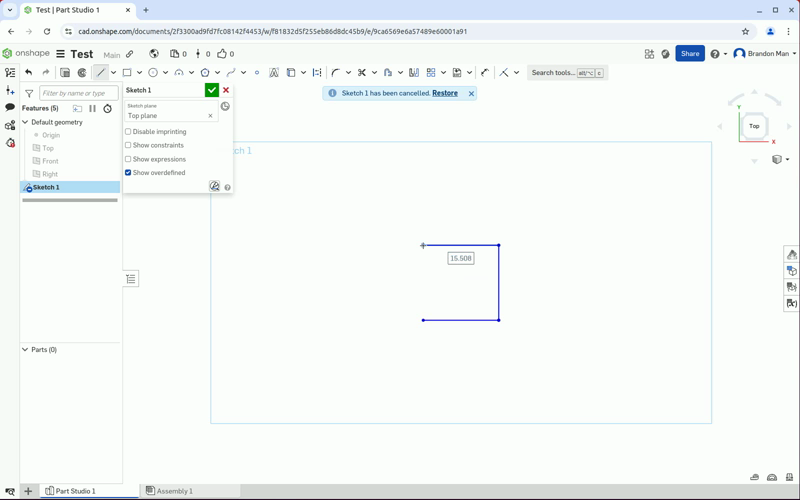
mouse_move(423, 320)
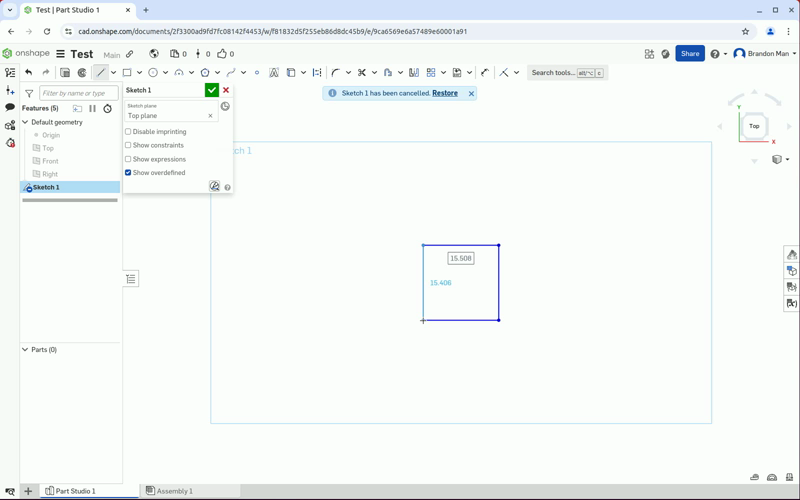
key_up(shift)
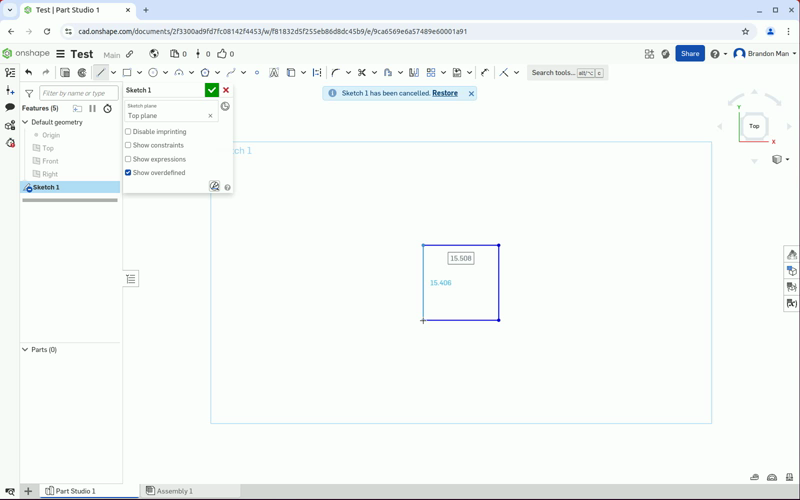
click(423, 320)
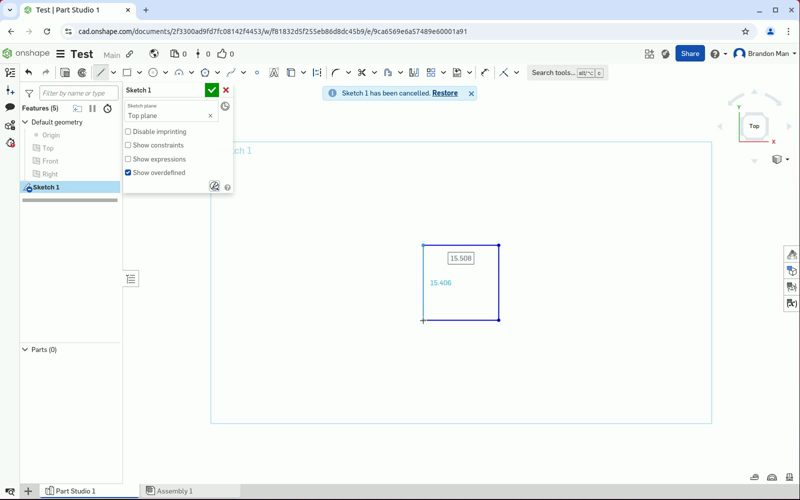
key(esc)
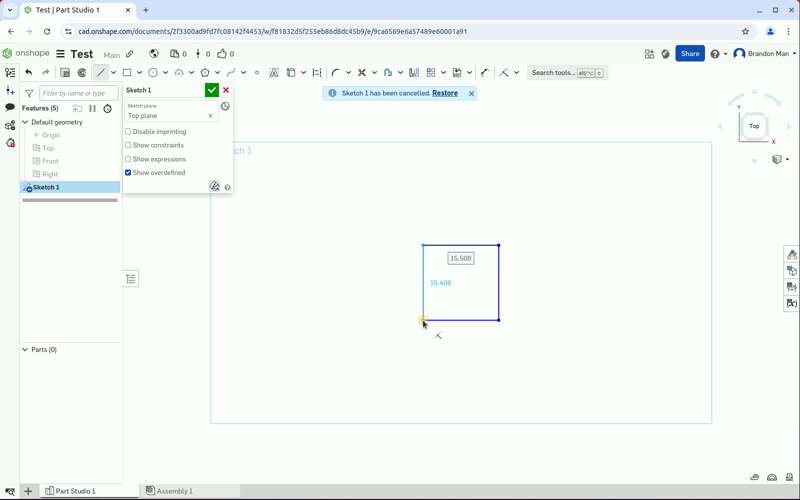
mouse_move(455, 297)
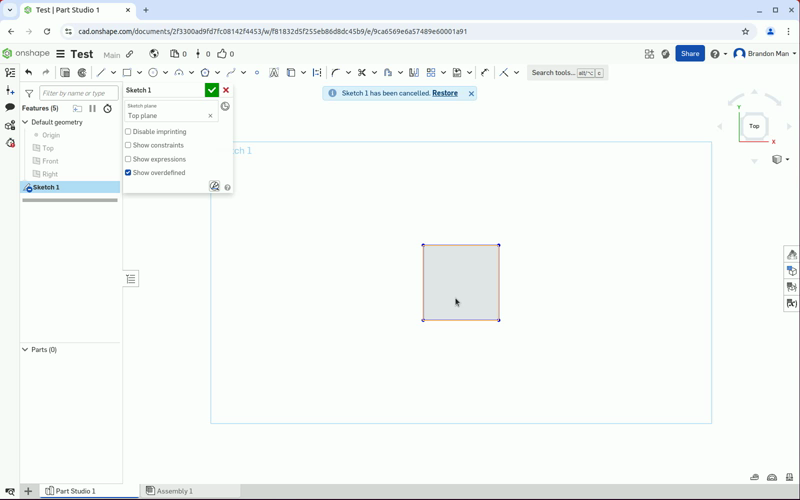
click(455, 297)
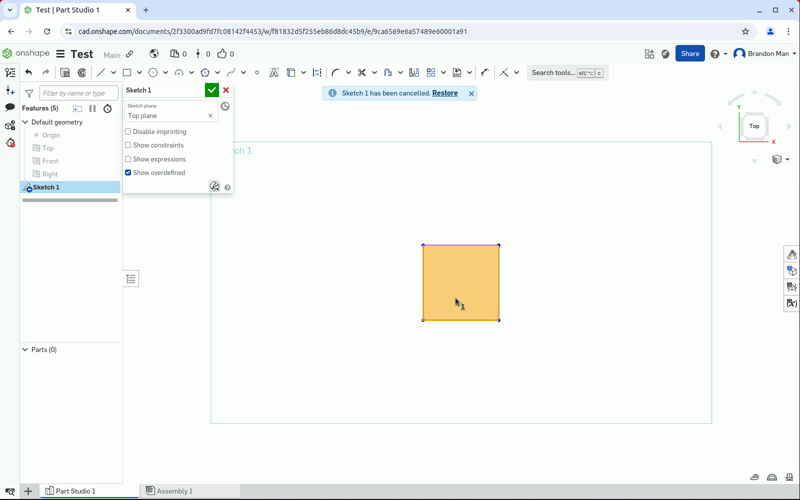
mouse_move(73, 352)
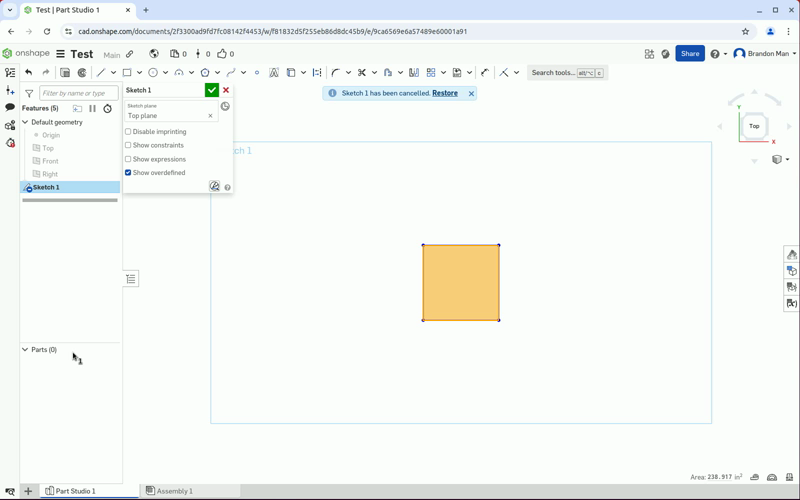
key(shift+y)
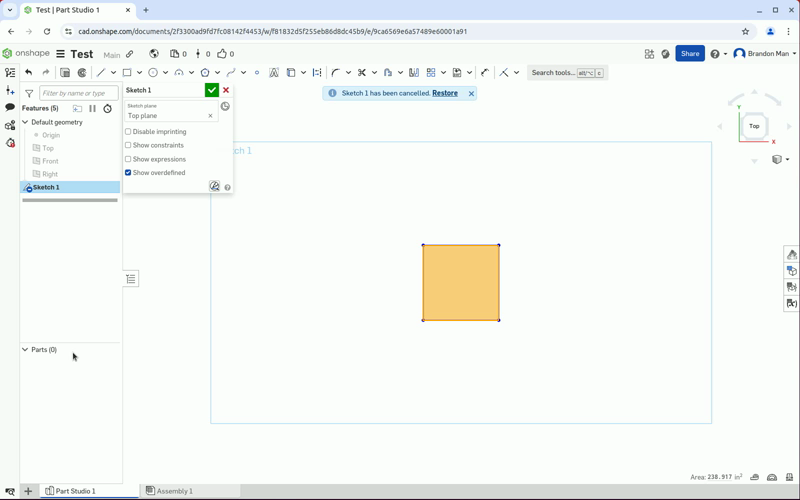
key(shift+e)
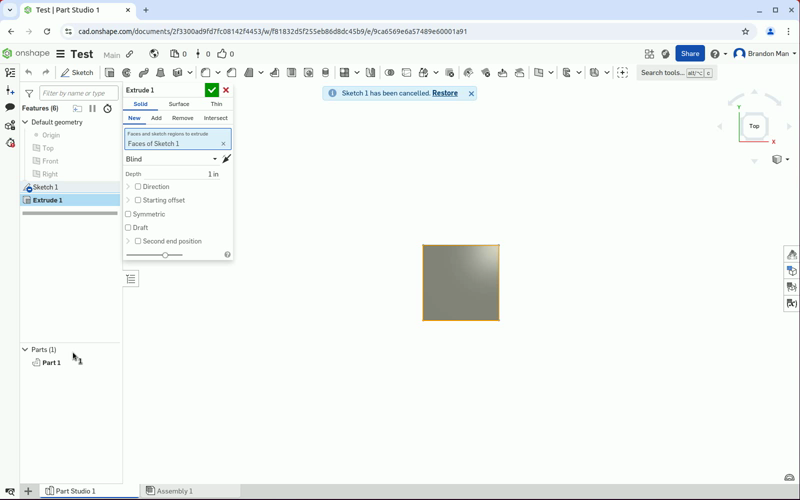
mouse_move(143, 106)
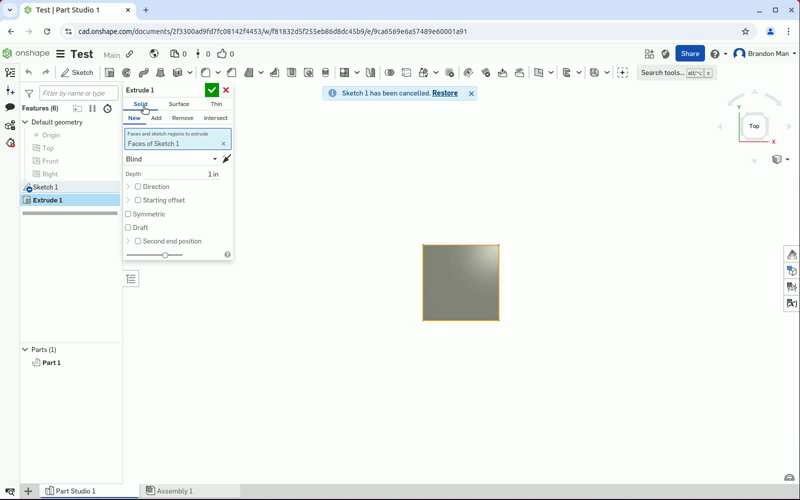
click(143, 106)
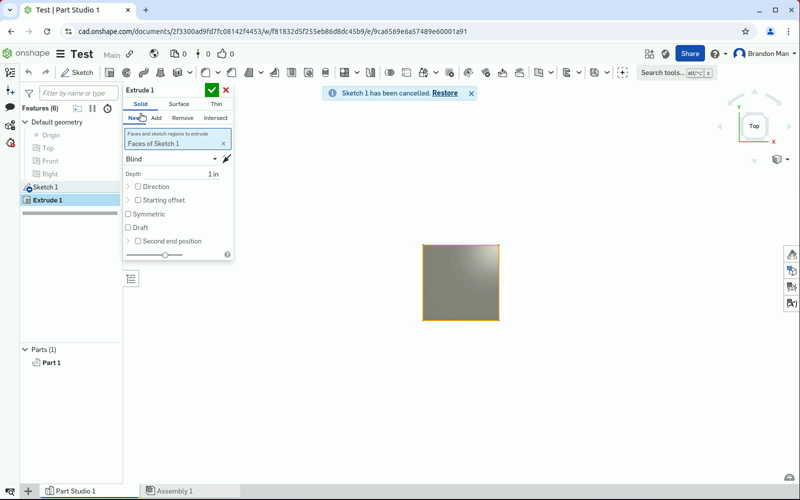
mouse_move(137, 120)
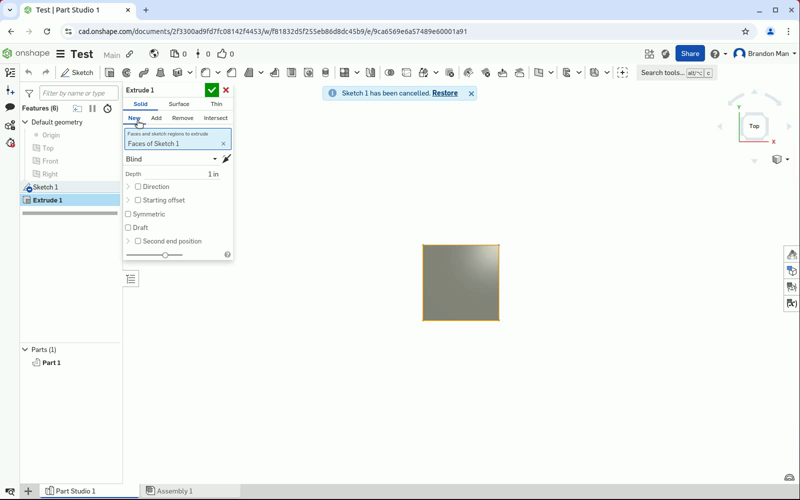
click(137, 120)
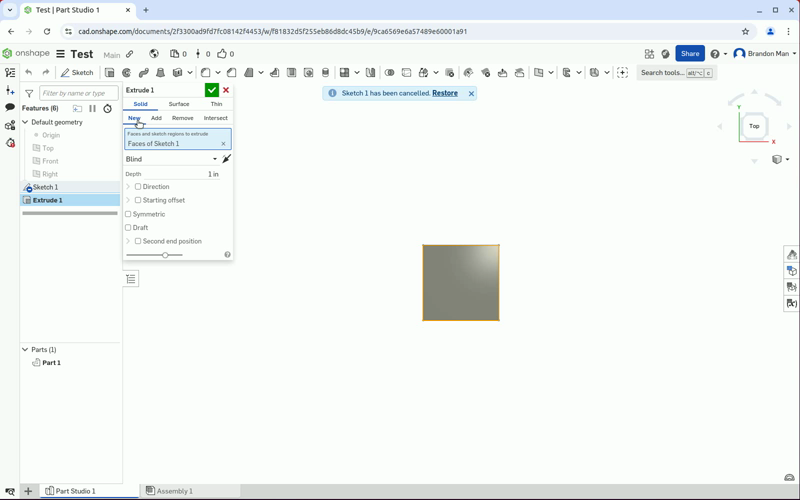
key(tab, 4)
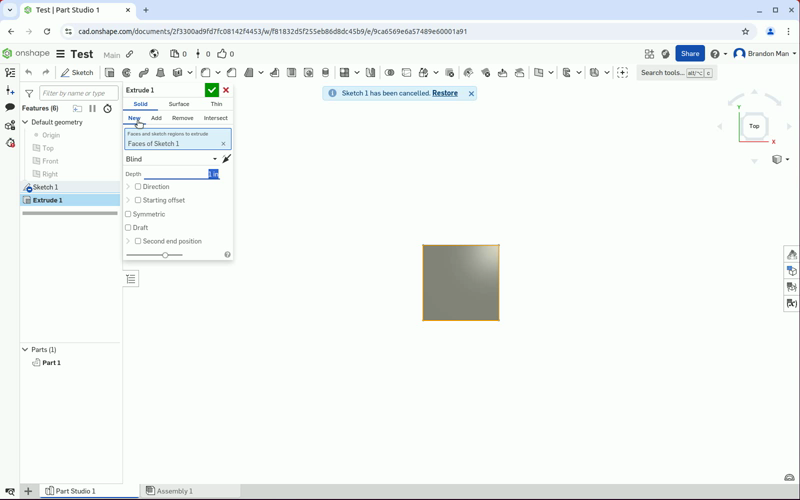
text(5.055)
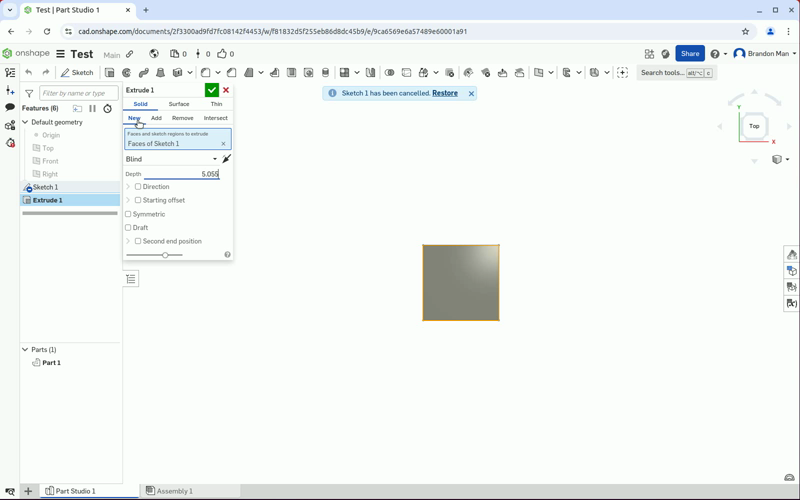
key(enter)
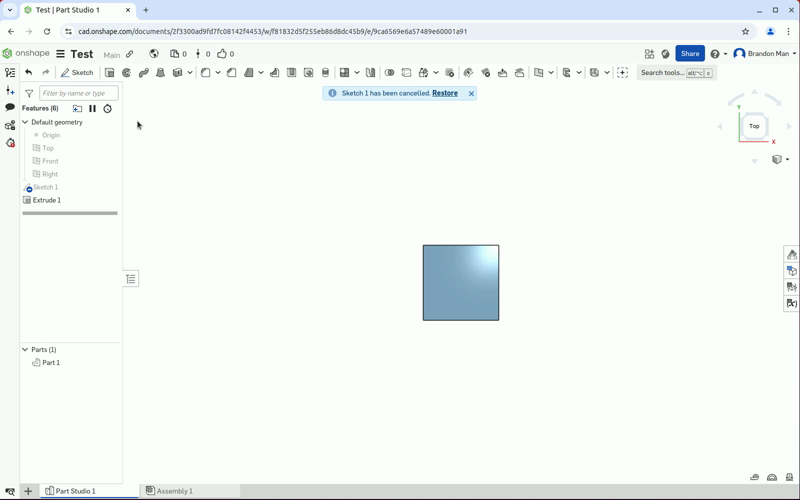
key(shift+h)
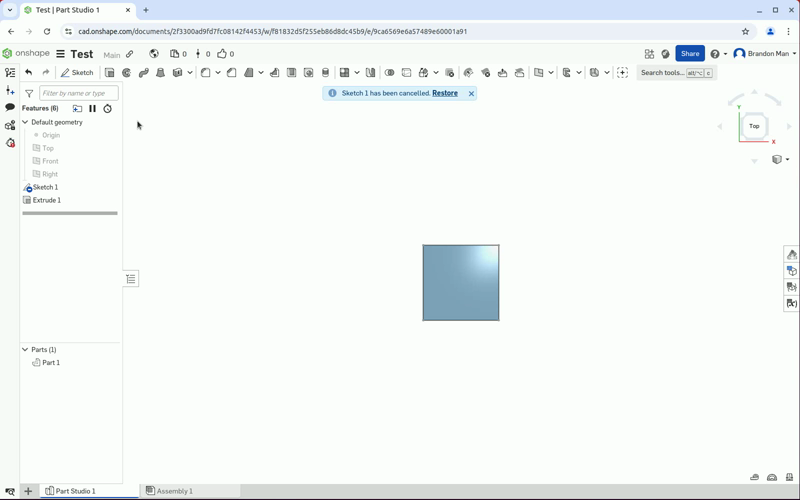
key(shift+h)
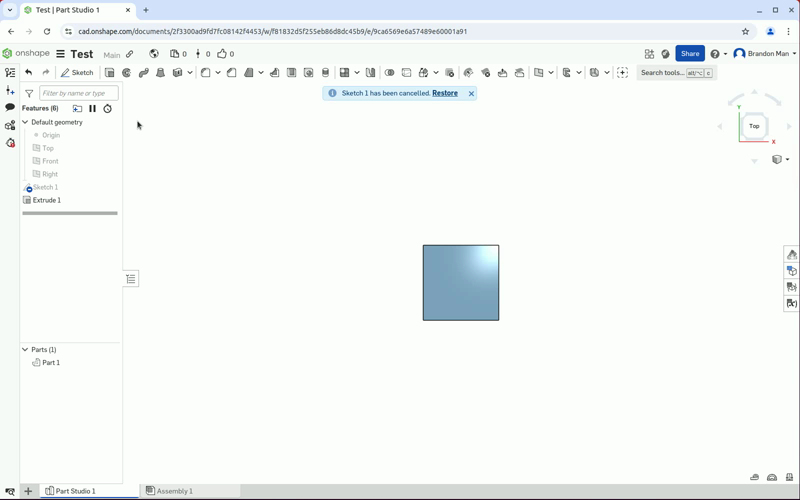
mouse_move(73, 189)
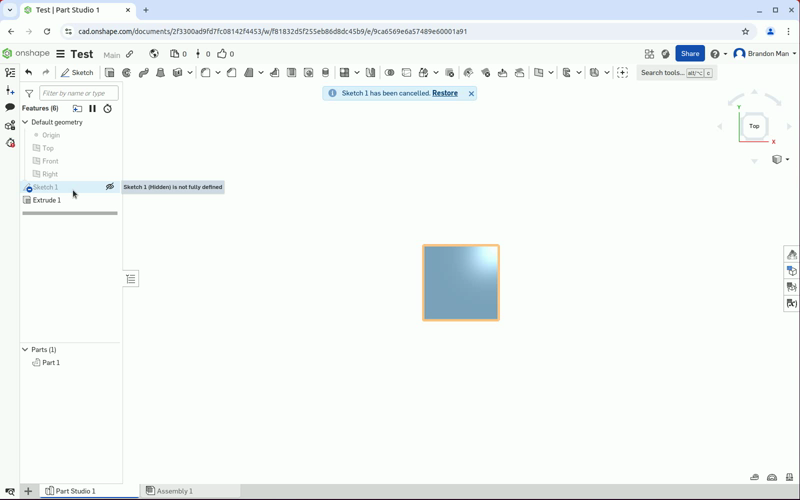
click(73, 189)
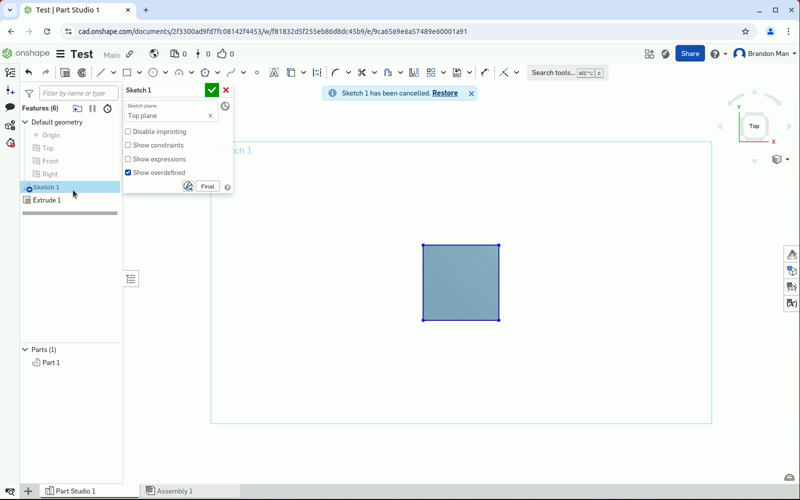
mouse_move(229, 92)
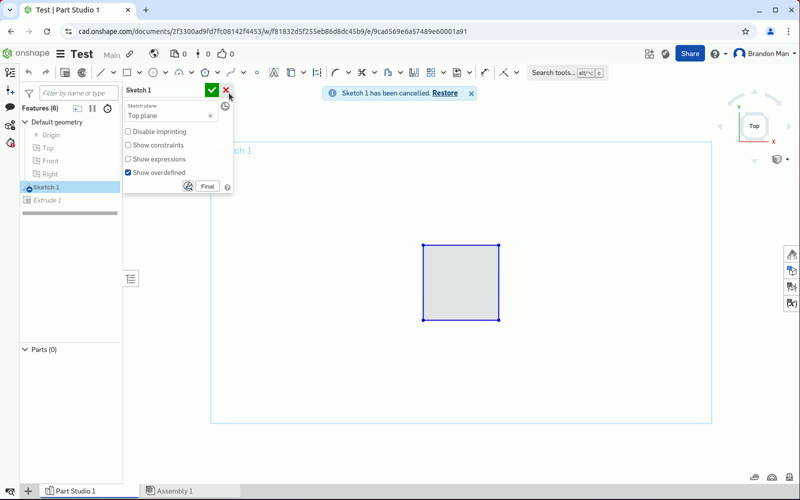
click(229, 92)
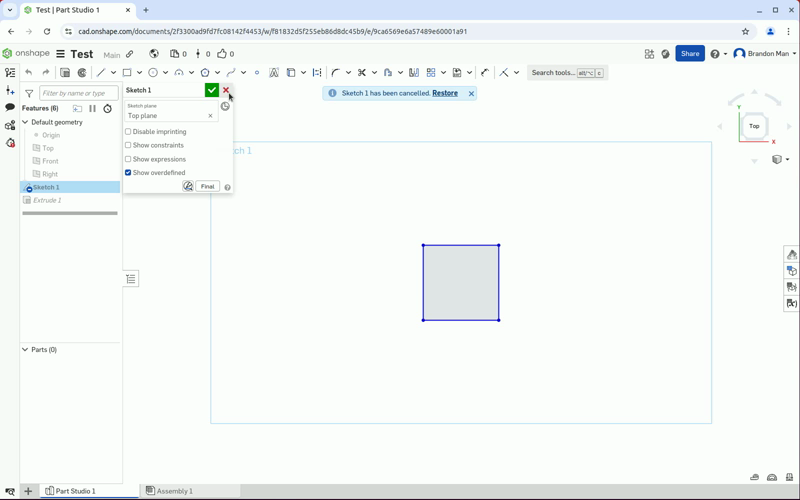
key(shift+s)
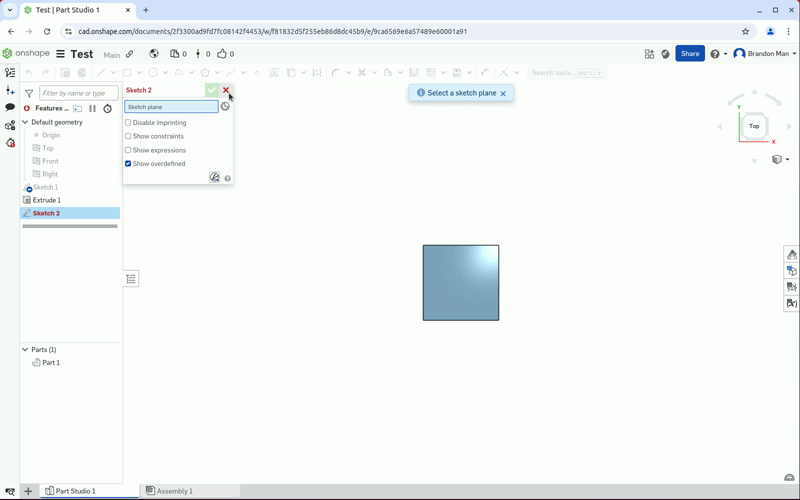
mouse_move(73, 150)
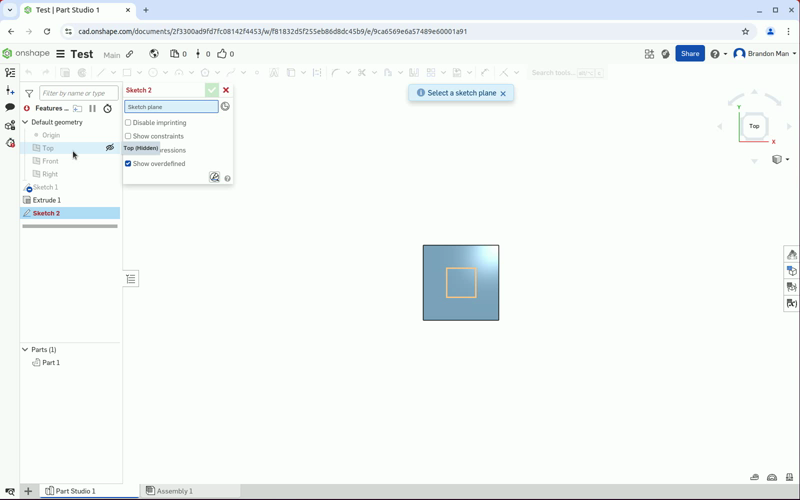
click(73, 150)
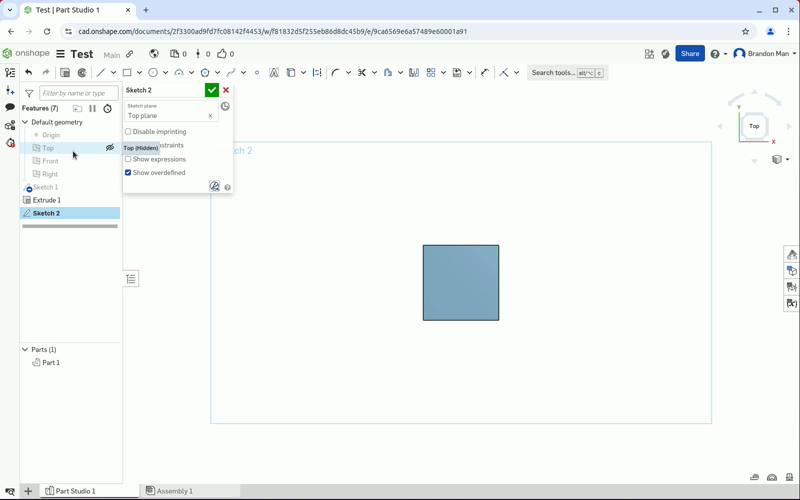
mouse_move(73, 352)
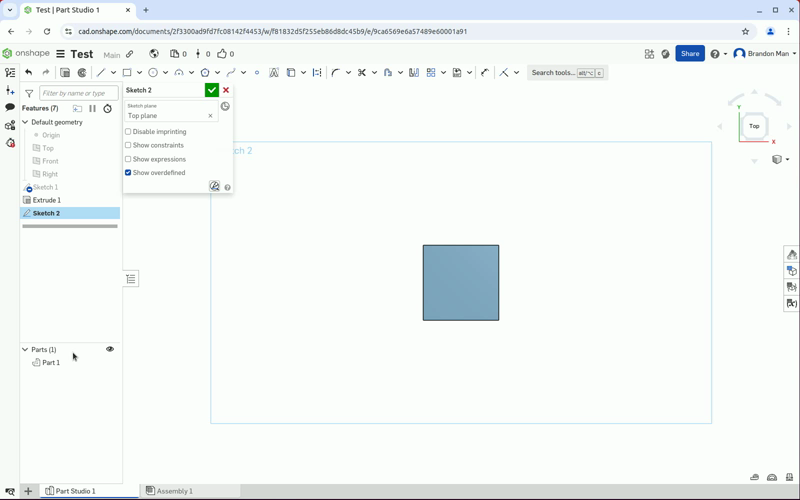
key(y)
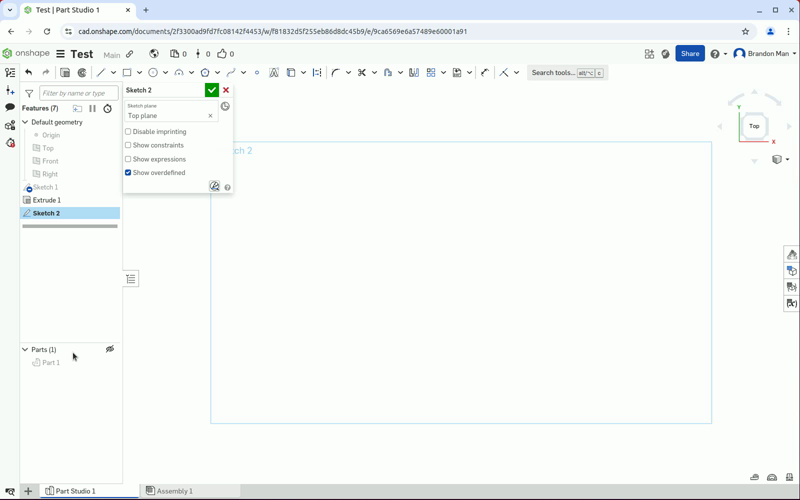
key(l)
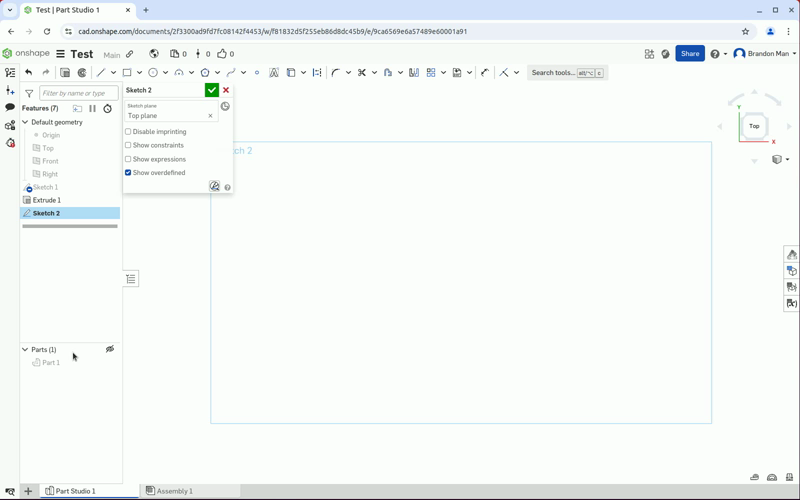
key_down(shift)
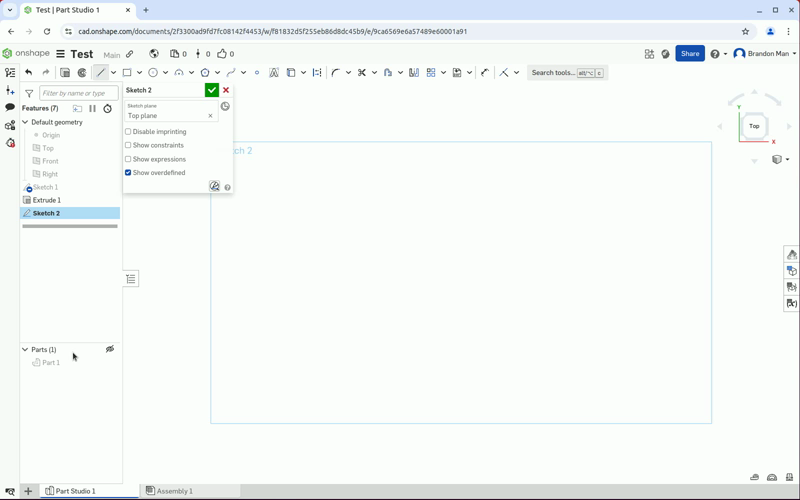
mouse_move(454, 245)
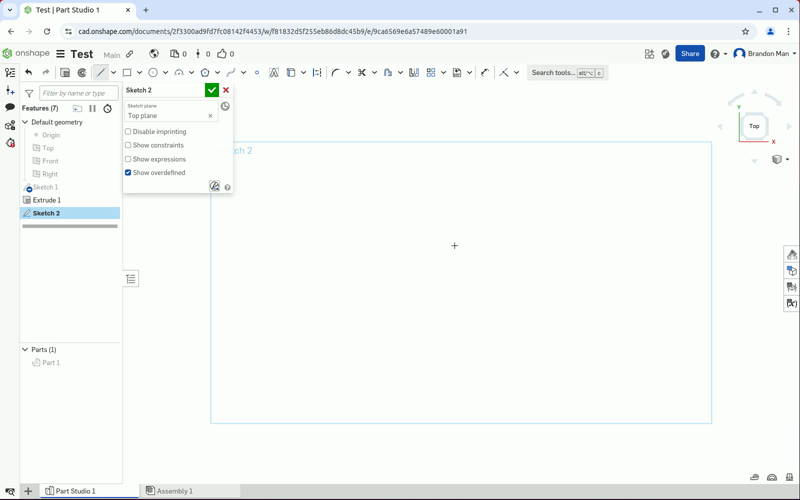
click(454, 245)
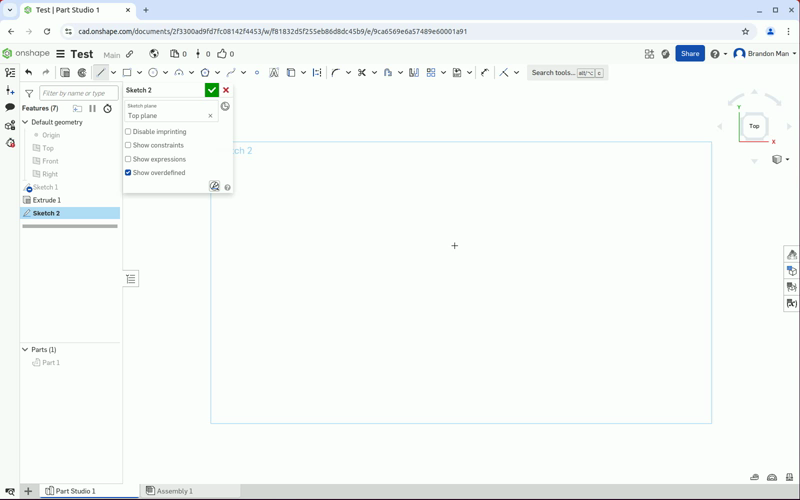
key_up(shift)
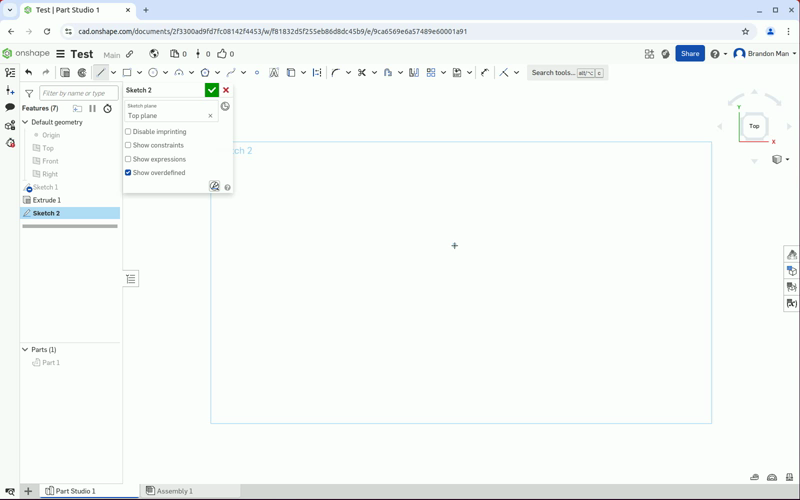
key_down(shift)
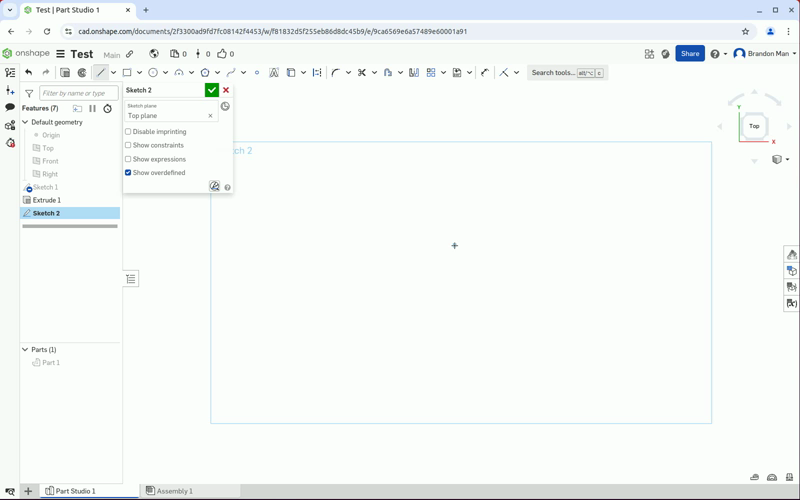
mouse_move(484, 245)
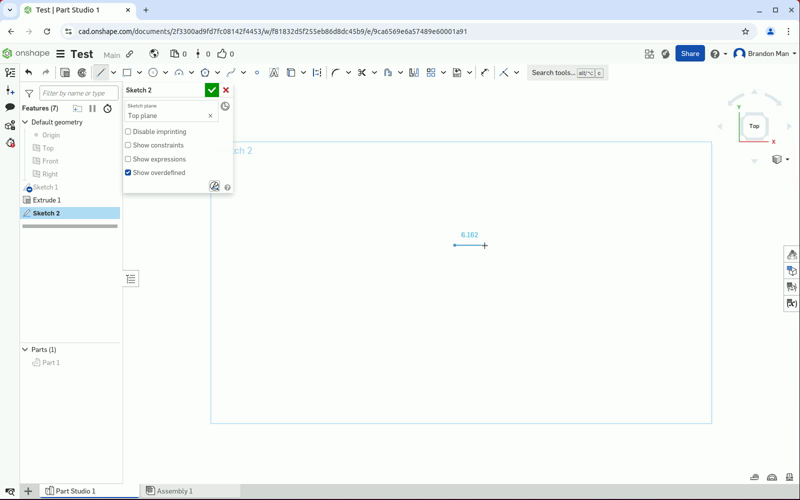
mouse_move(467, 245)
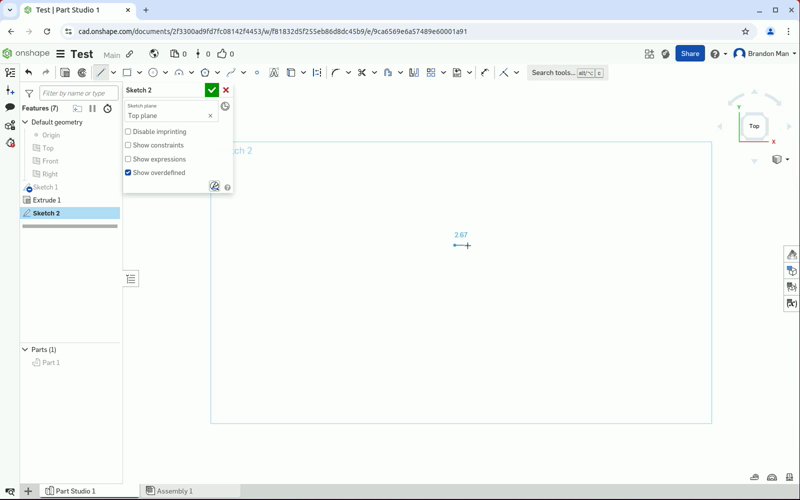
click(467, 245)
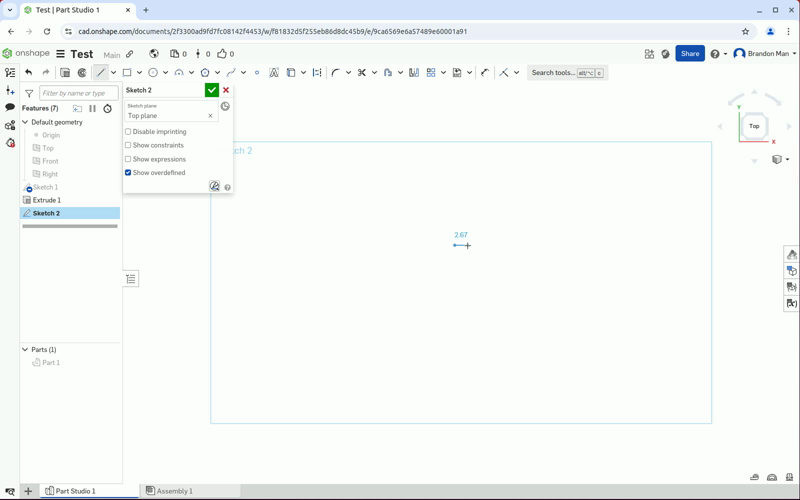
key_up(shift)
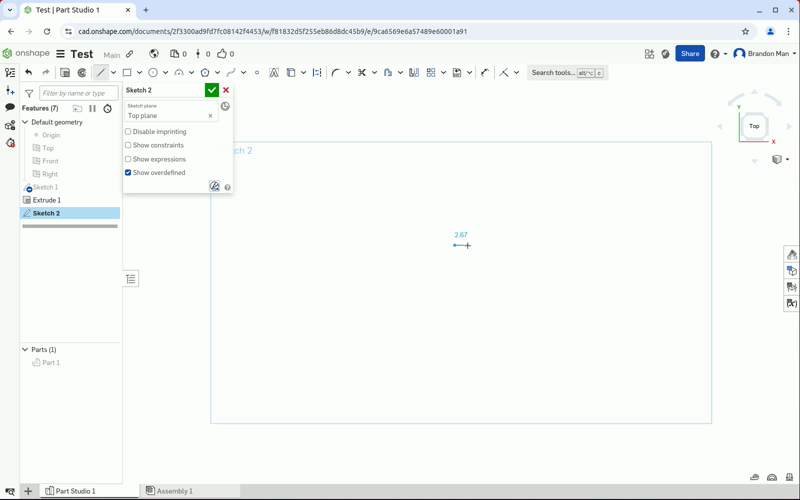
key_down(shift)
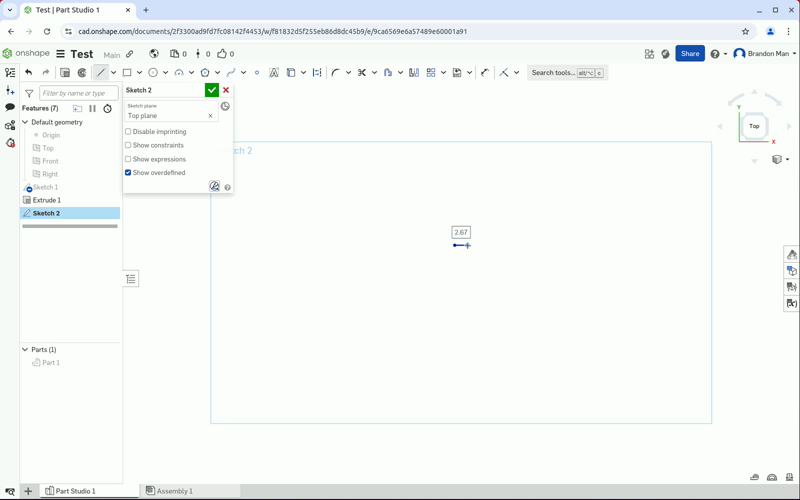
mouse_move(467, 170)
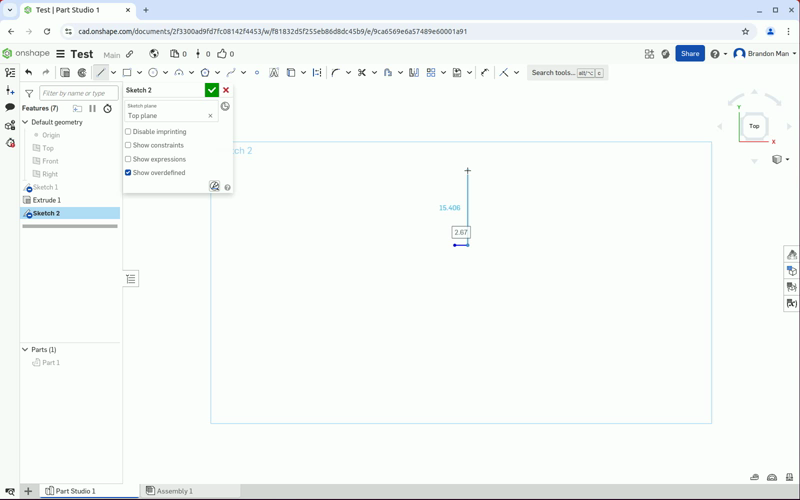
click(467, 170)
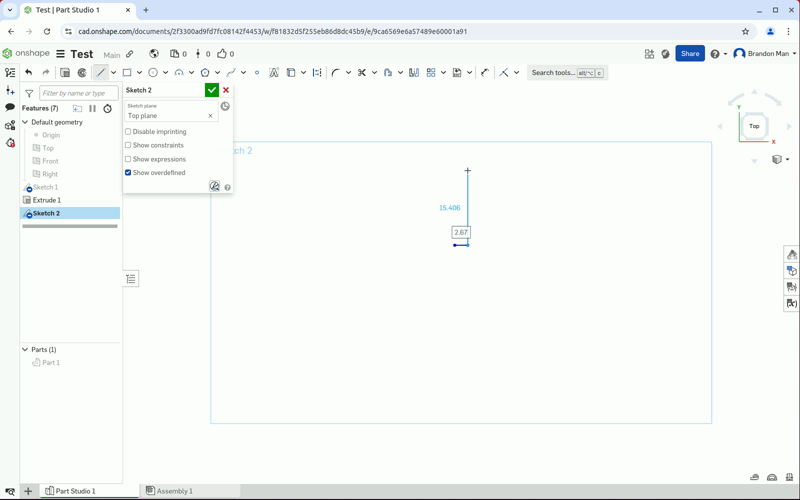
key_up(shift)
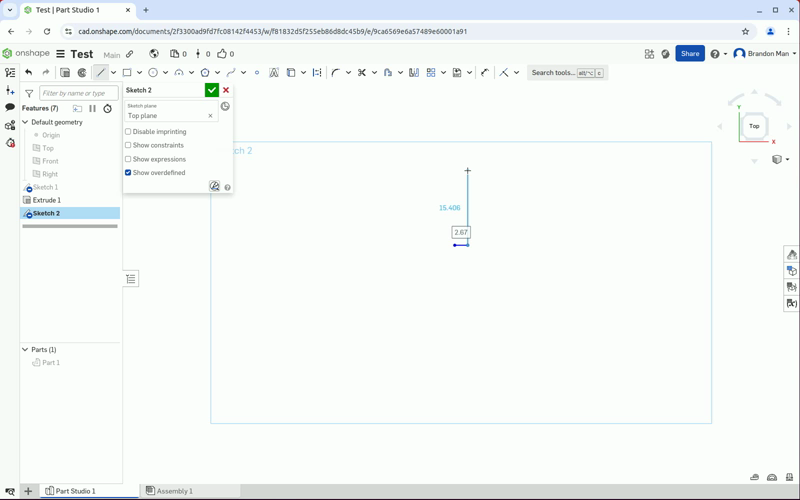
key_down(shift)
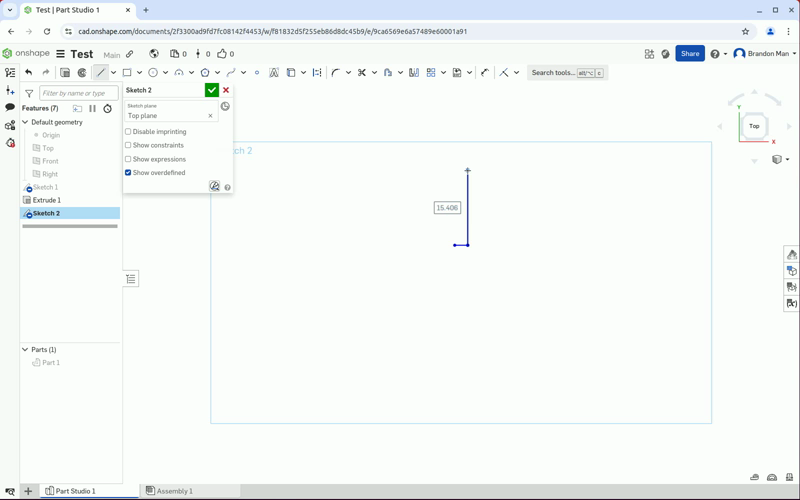
mouse_move(497, 170)
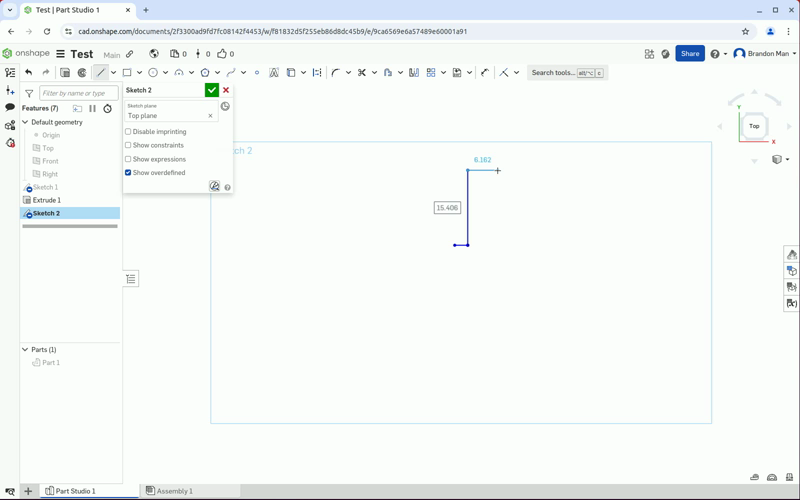
mouse_move(454, 170)
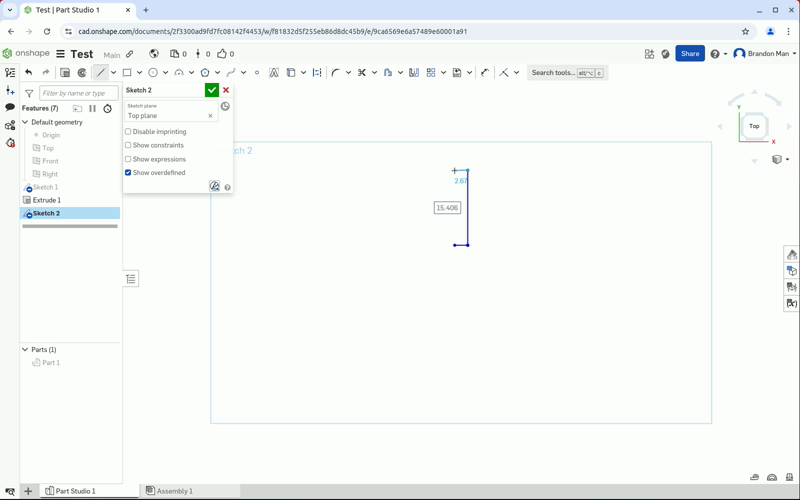
click(454, 170)
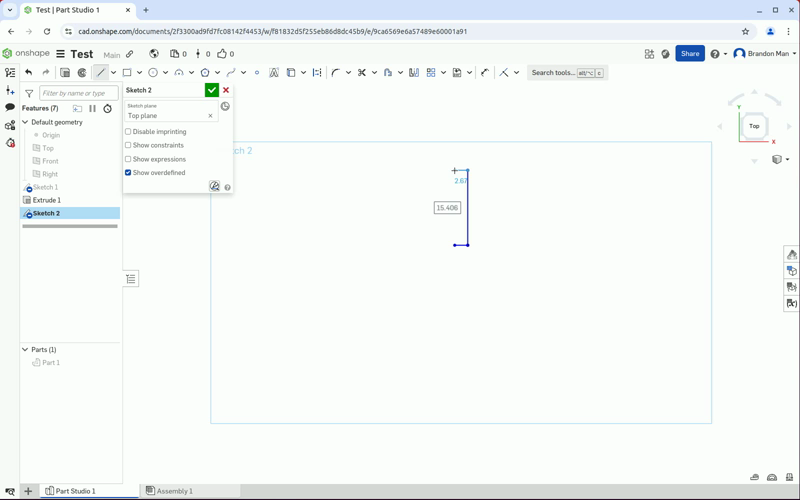
key_up(shift)
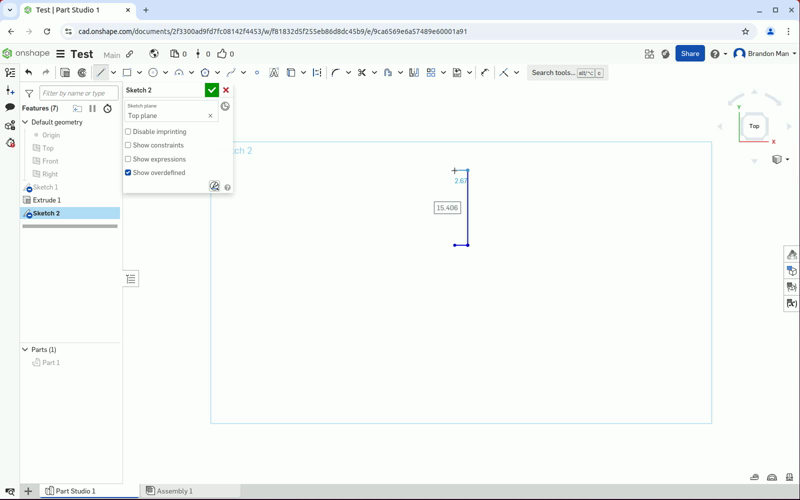
key_down(shift)
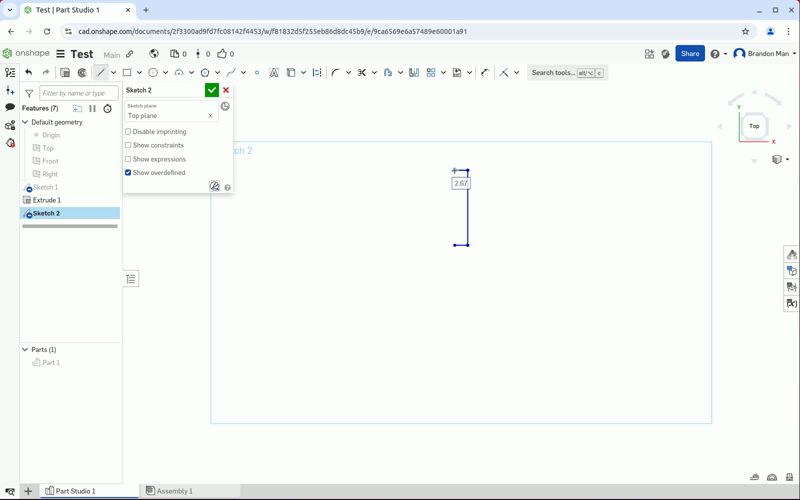
mouse_move(454, 245)
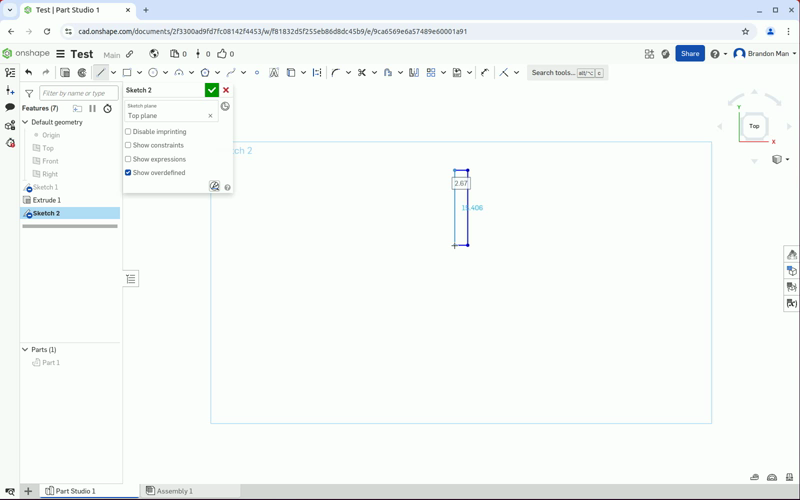
key_up(shift)
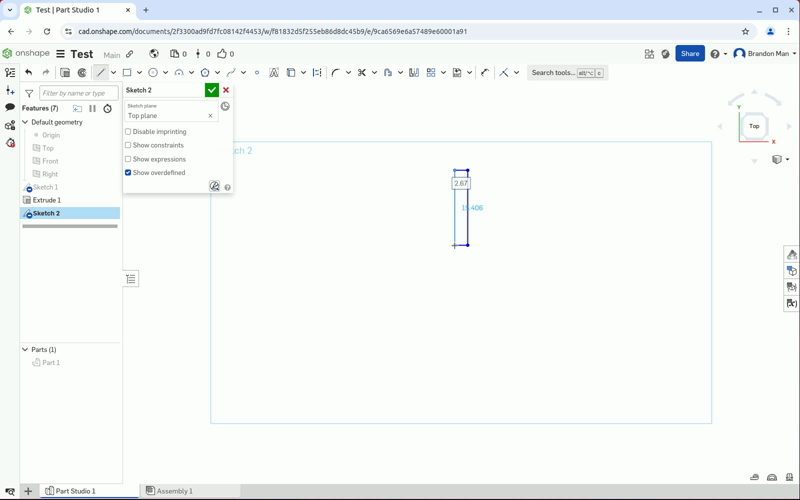
click(454, 245)
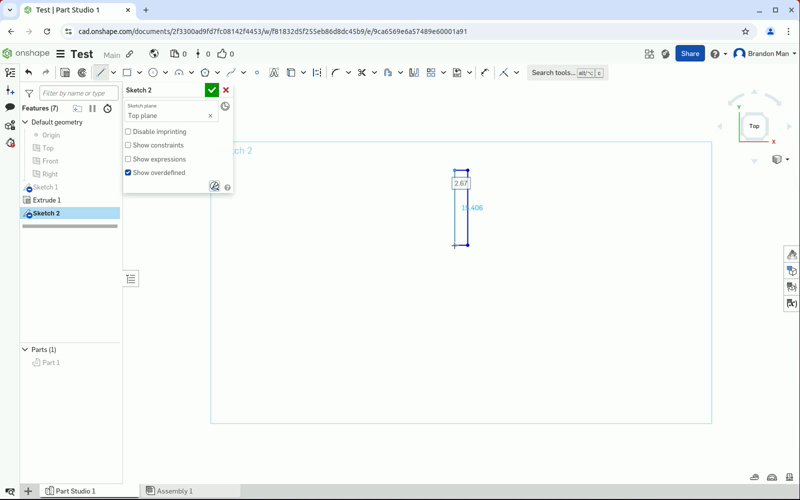
key(esc)
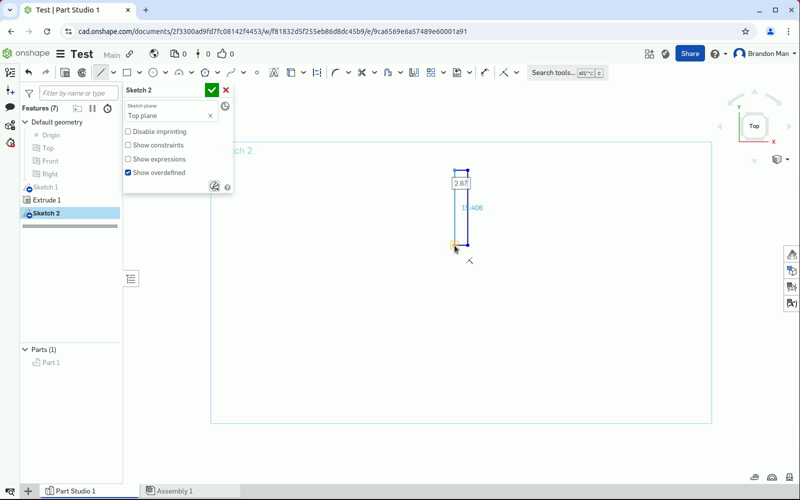
mouse_move(458, 220)
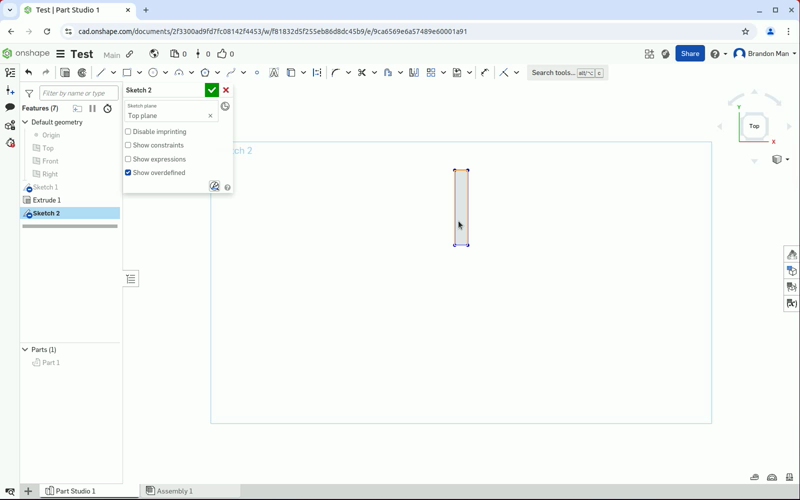
scroll(6)
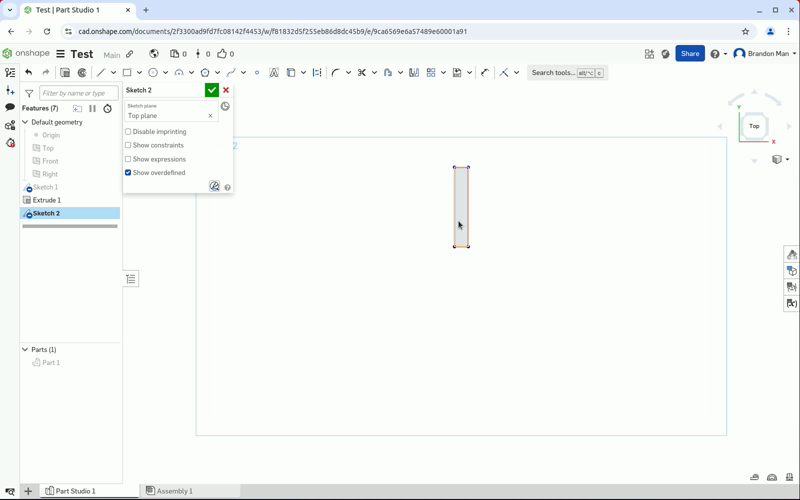
scroll(6)
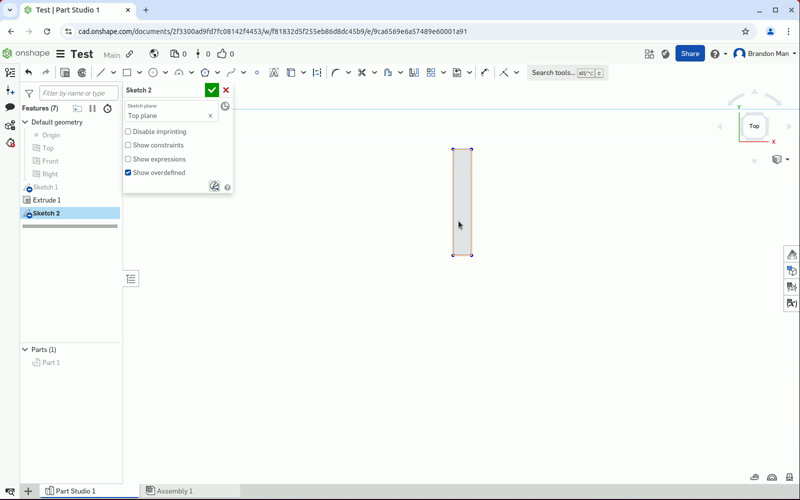
scroll(6)
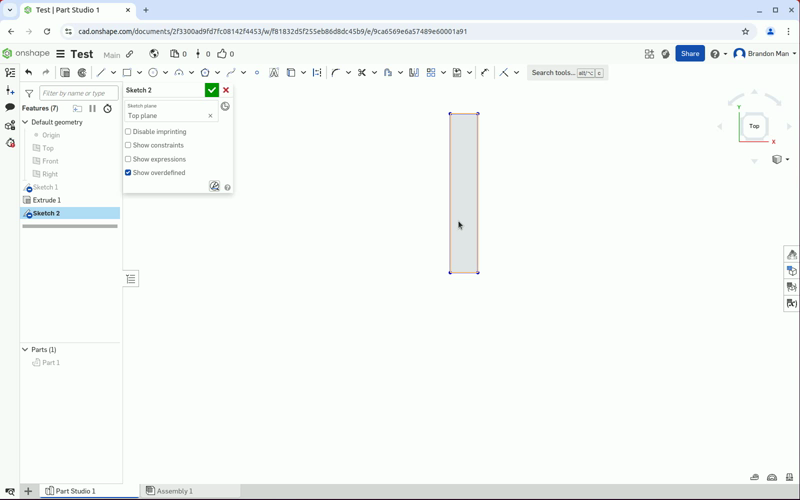
scroll(6)
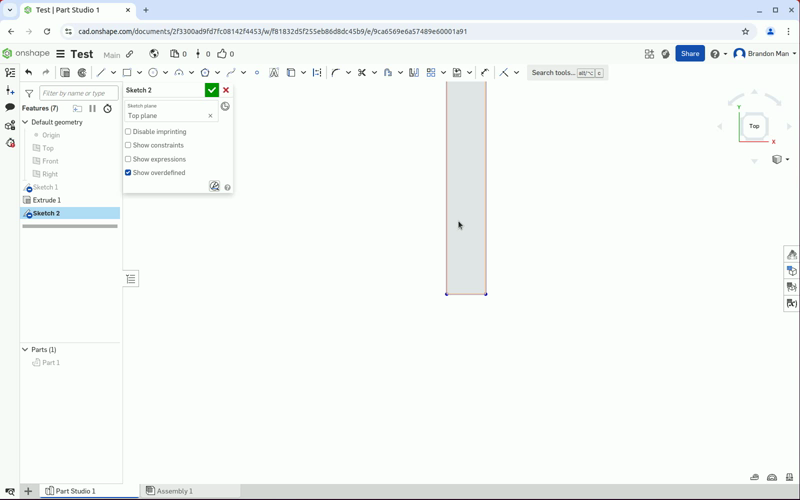
scroll(6)
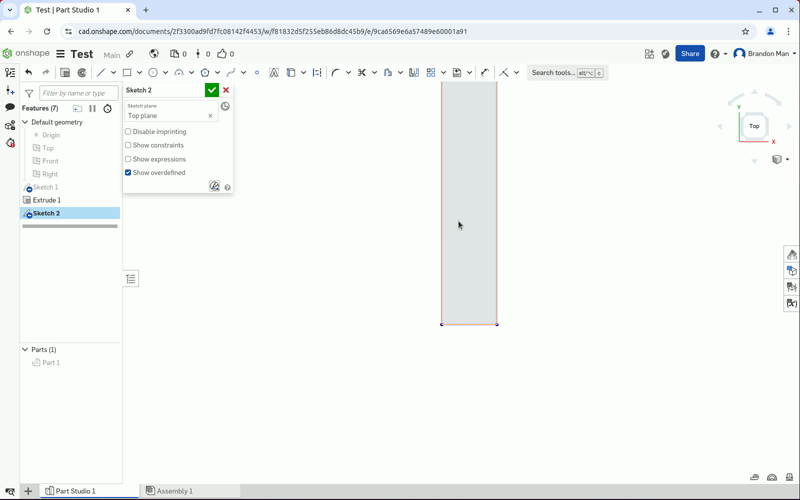
scroll(6)
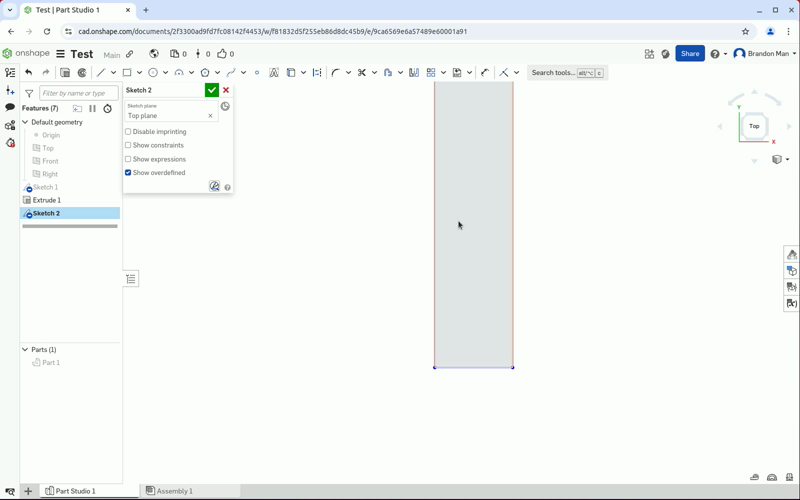
scroll(6)
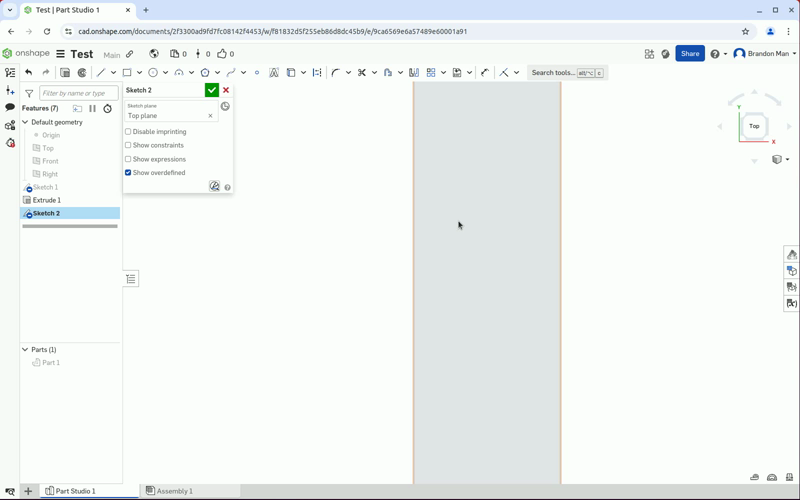
click(458, 220)
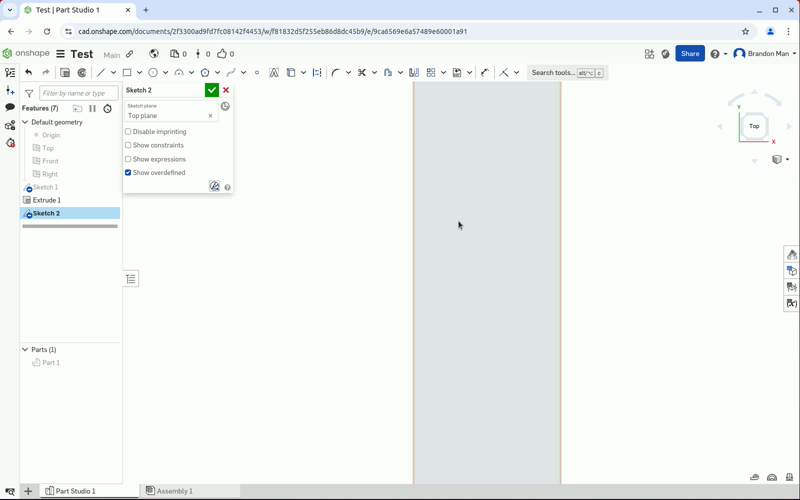
scroll(-6)
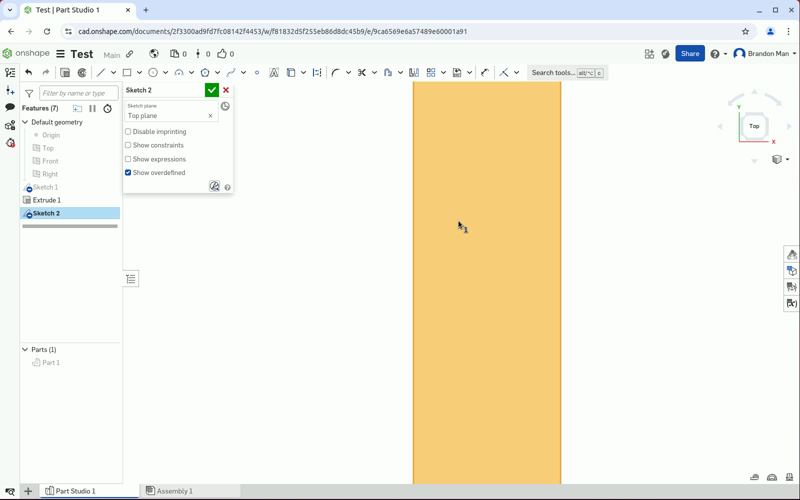
scroll(-6)
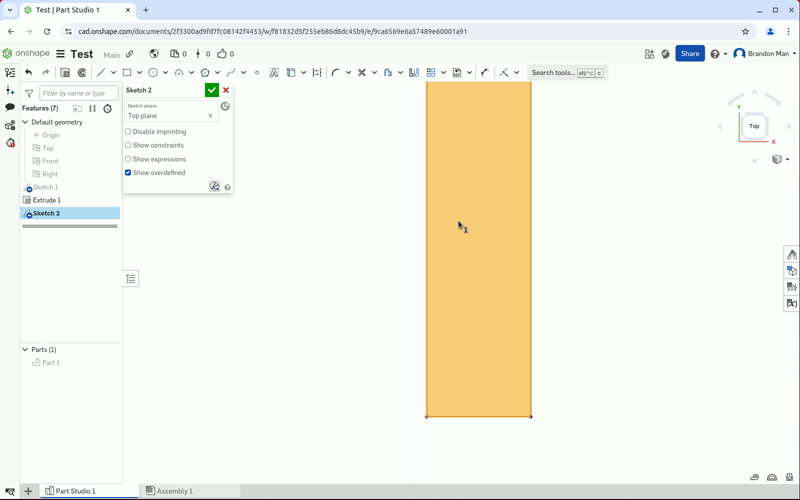
scroll(-6)
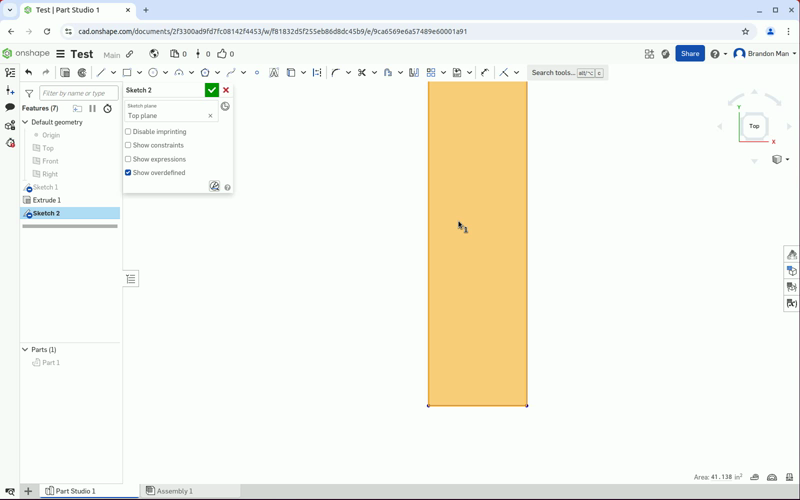
scroll(-6)
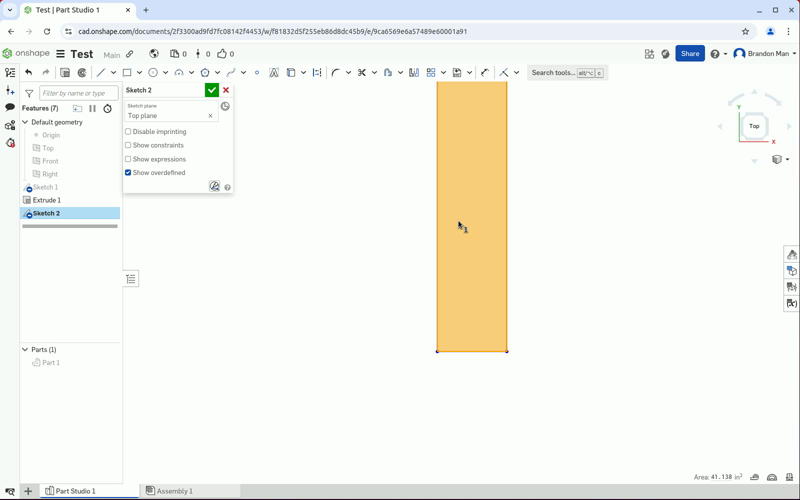
scroll(-6)
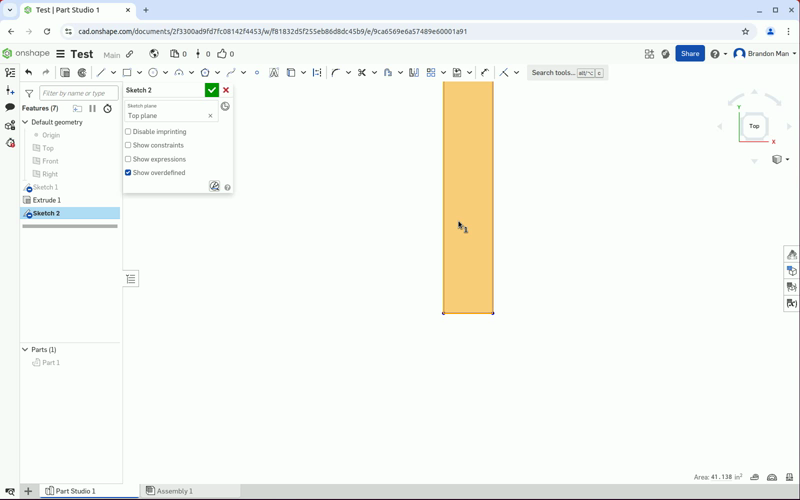
scroll(-6)
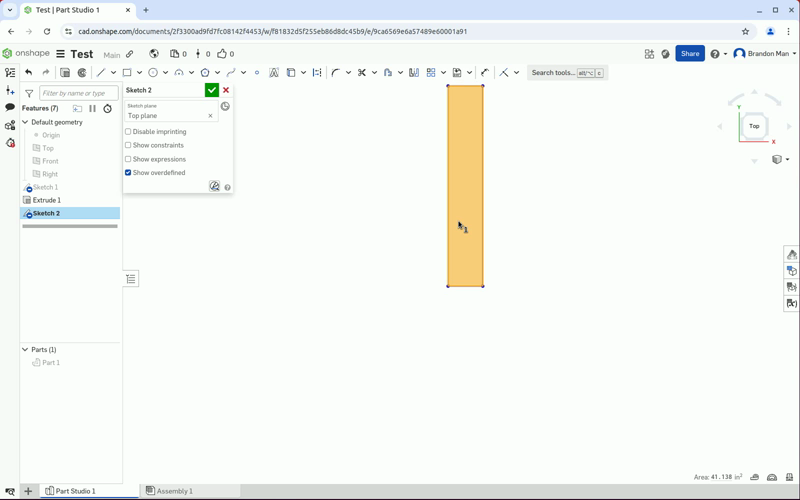
scroll(-6)
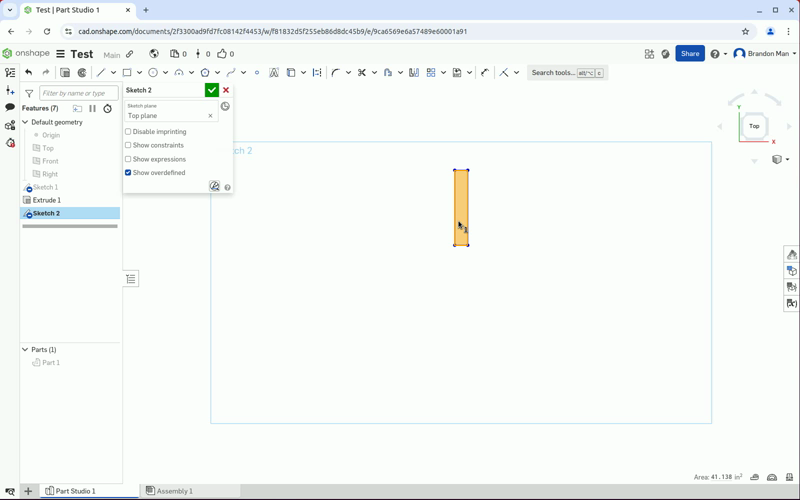
mouse_move(73, 352)
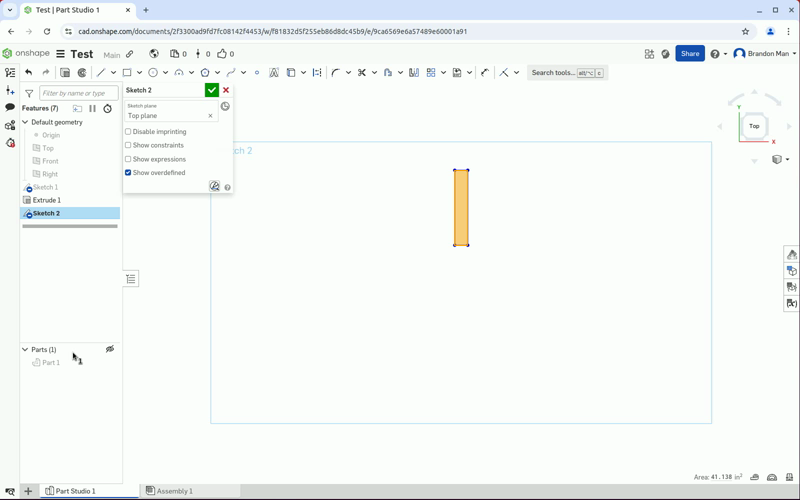
key(shift+y)
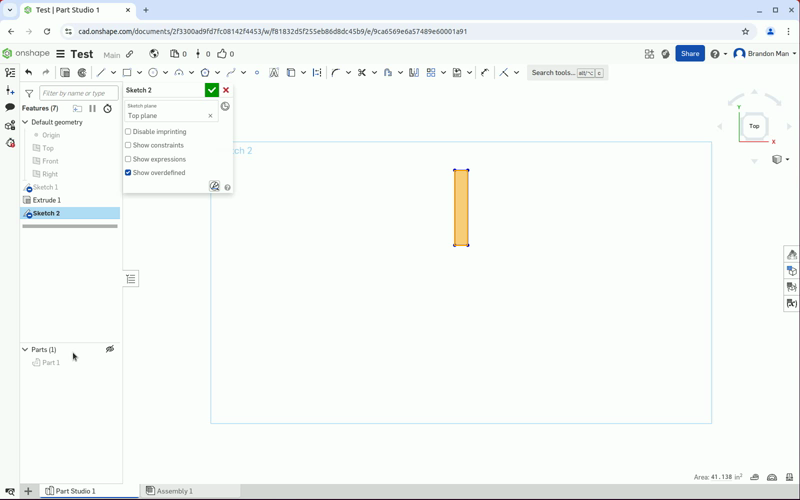
key(shift+e)
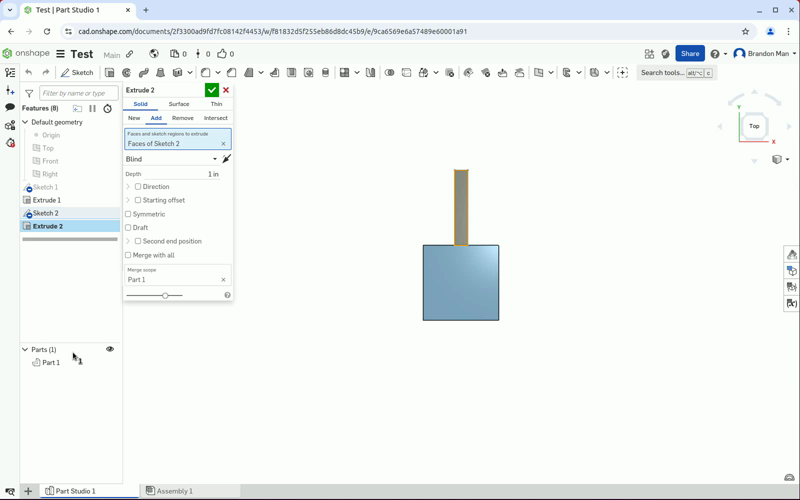
mouse_move(143, 106)
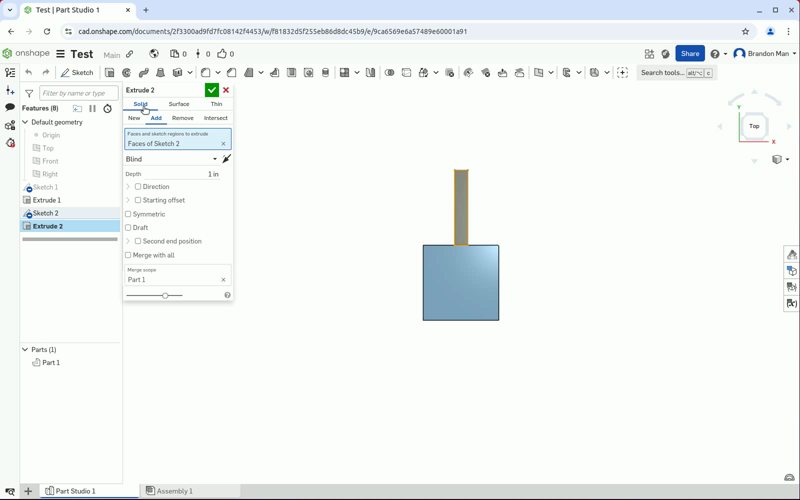
click(143, 106)
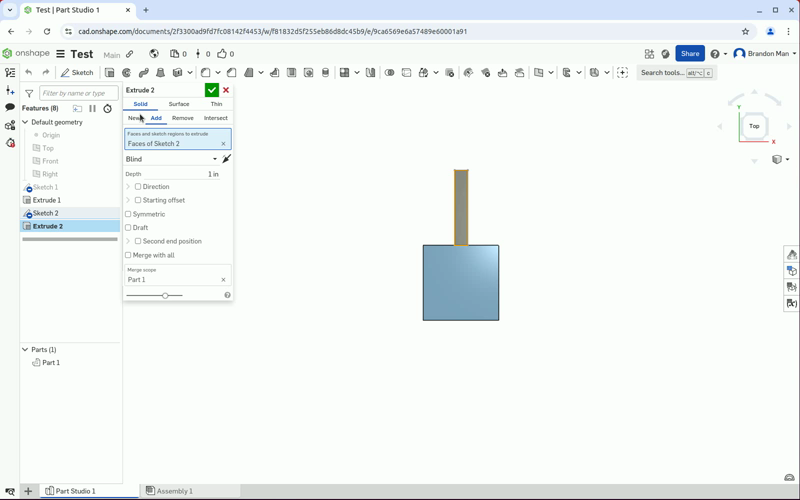
mouse_move(137, 120)
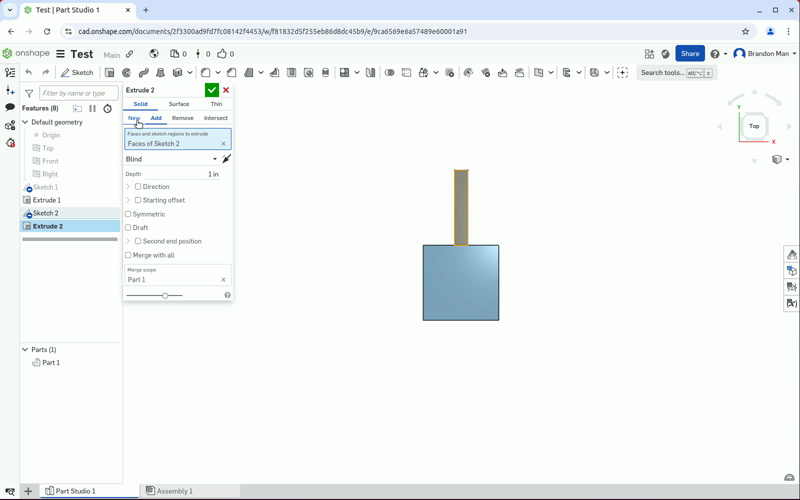
click(137, 120)
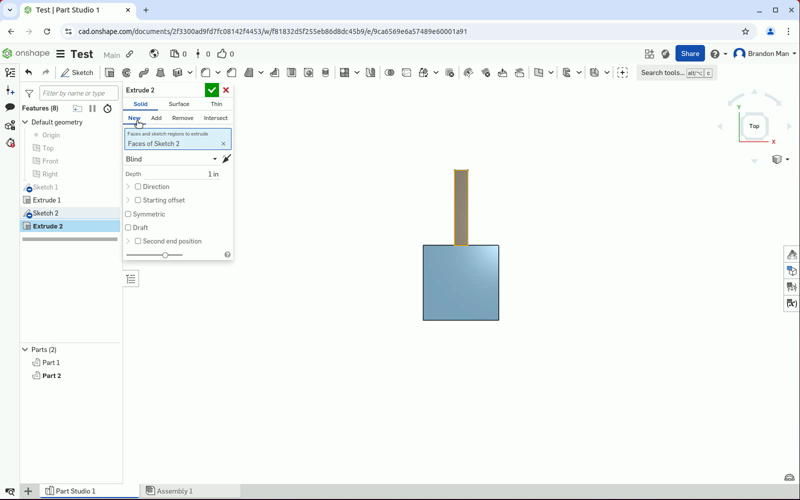
key(tab, 4)
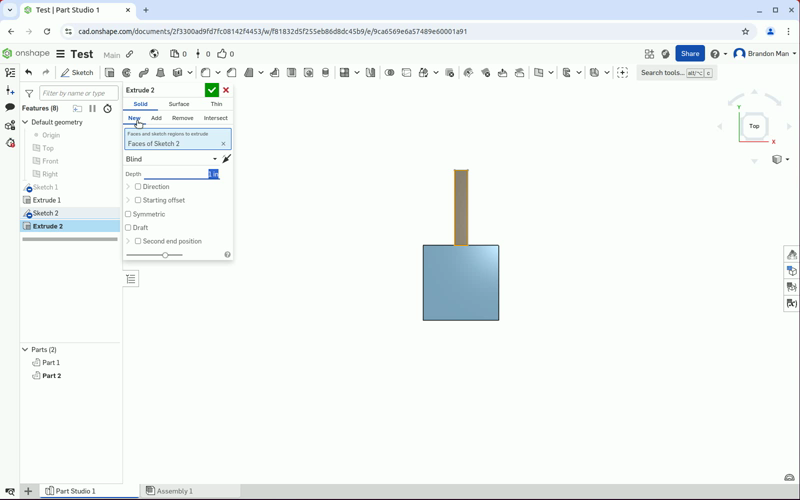
text(5.055)
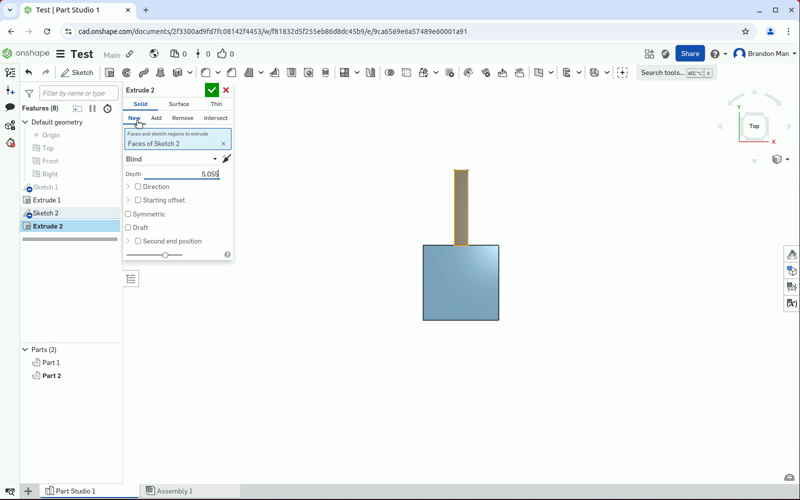
key(enter)
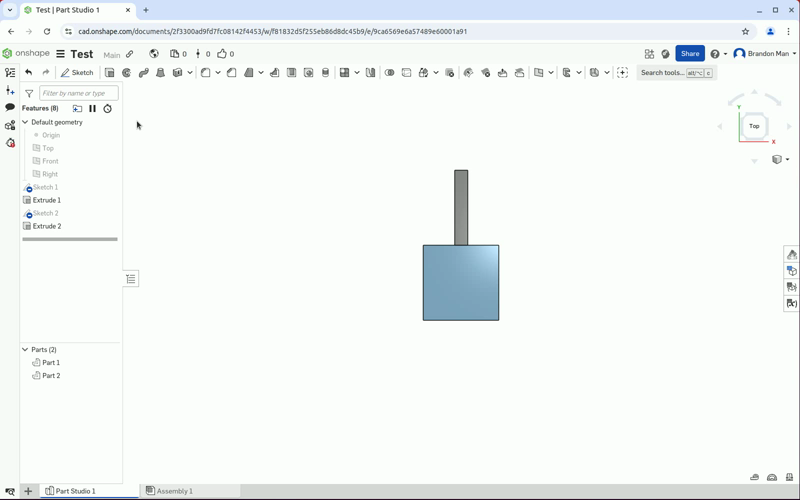
key(shift+h)
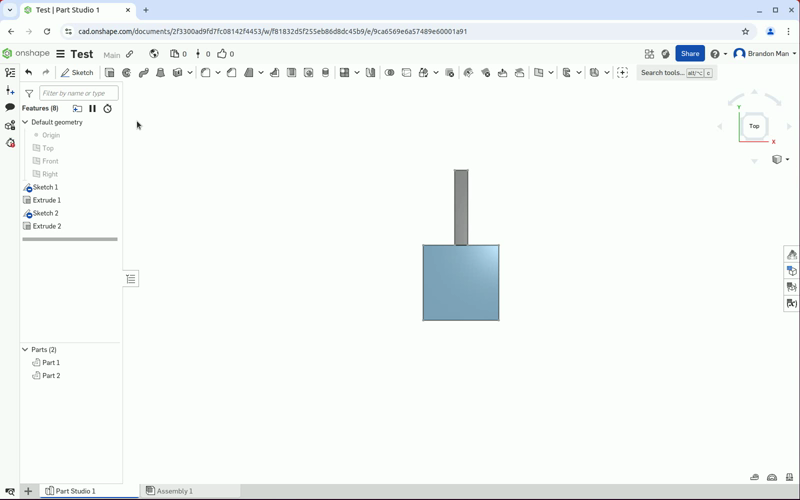
key(shift+h)
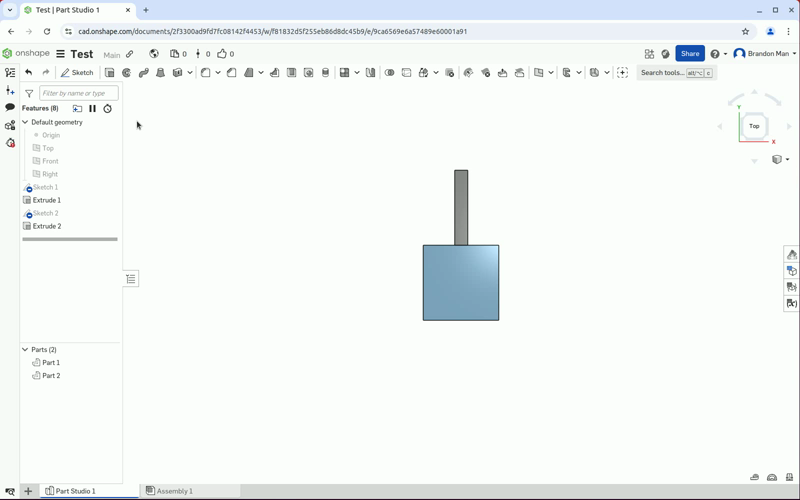
mouse_move(73, 189)
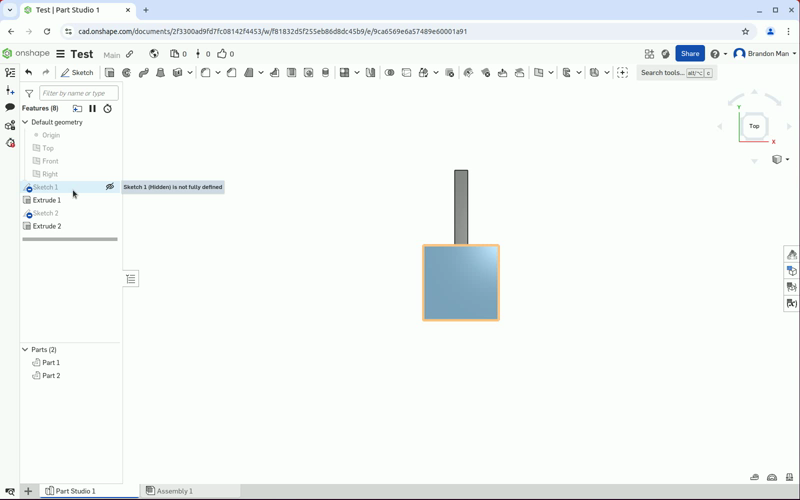
click(73, 189)
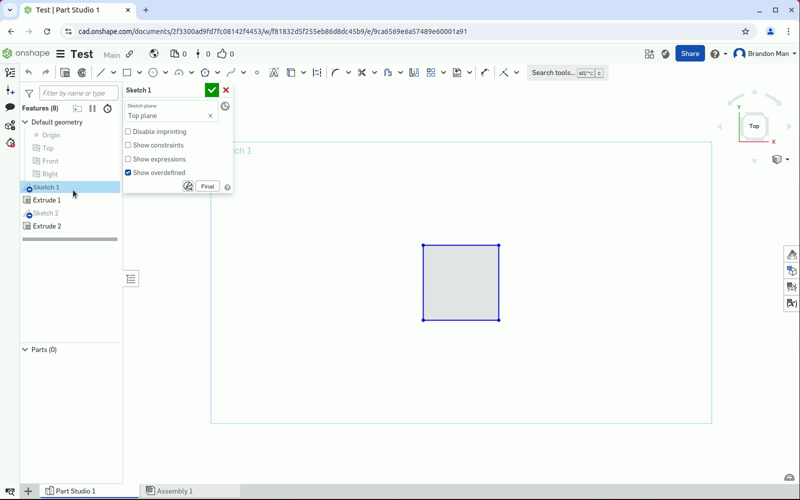
mouse_move(229, 92)
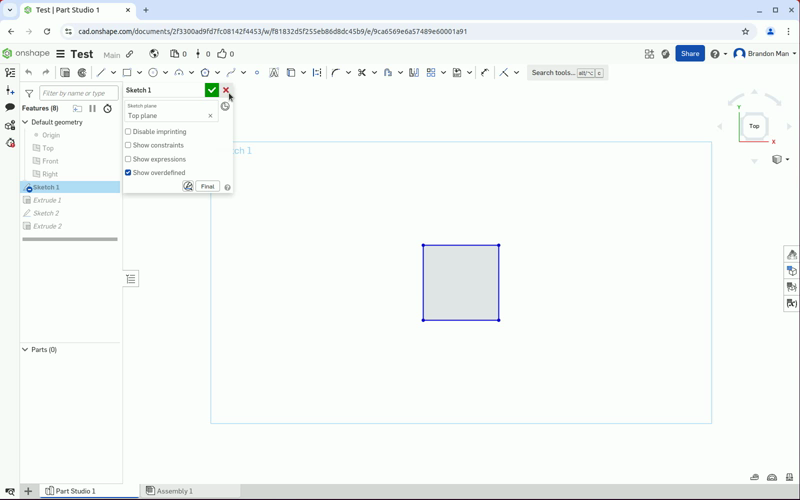
click(229, 92)
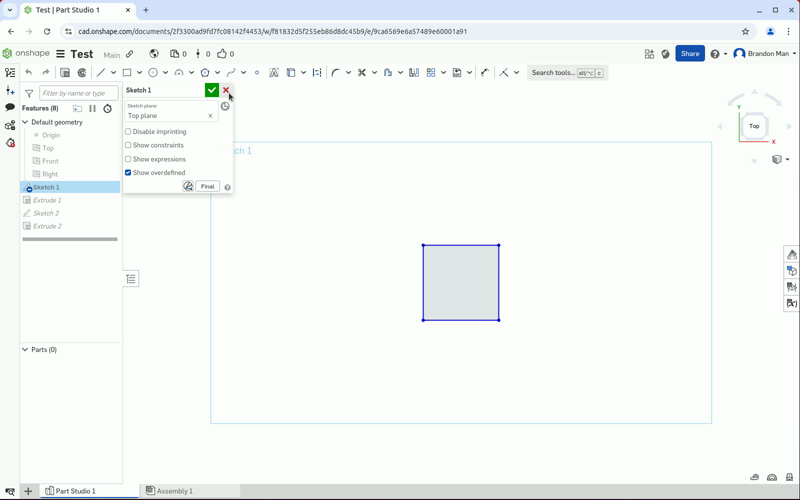
key(shift+s)
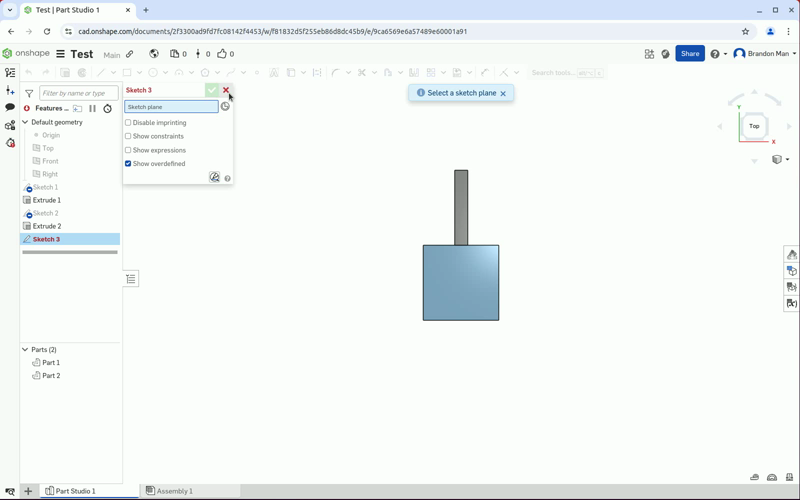
mouse_move(73, 150)
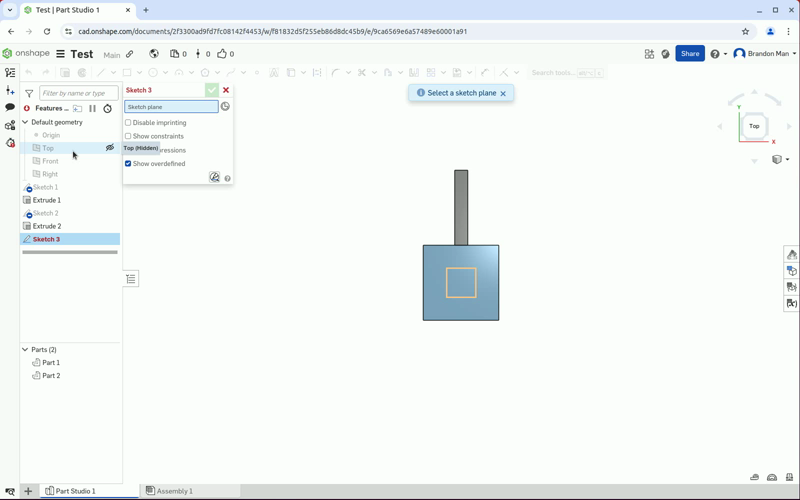
click(73, 150)
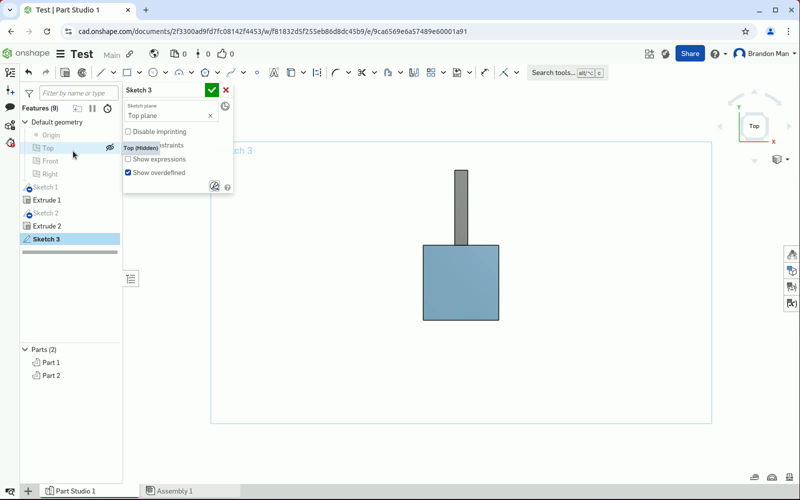
mouse_move(73, 352)
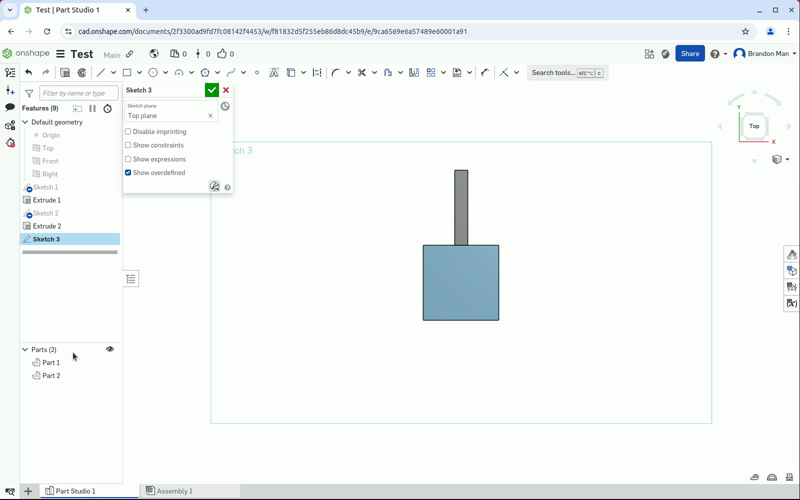
key(y)
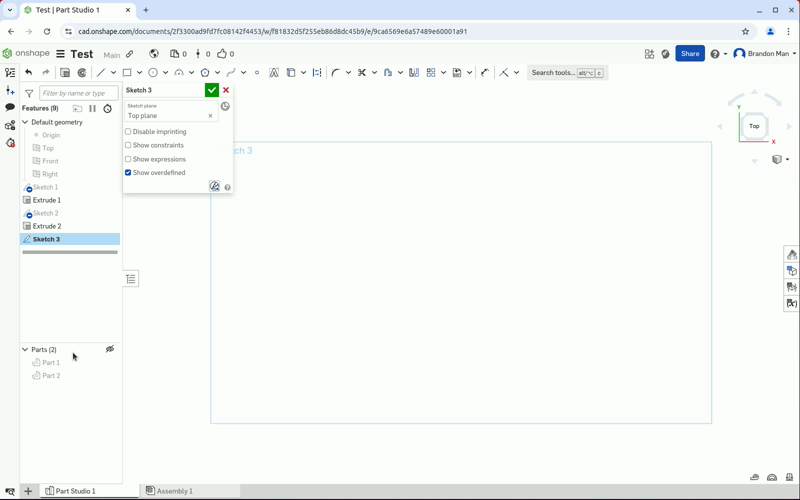
key(l)
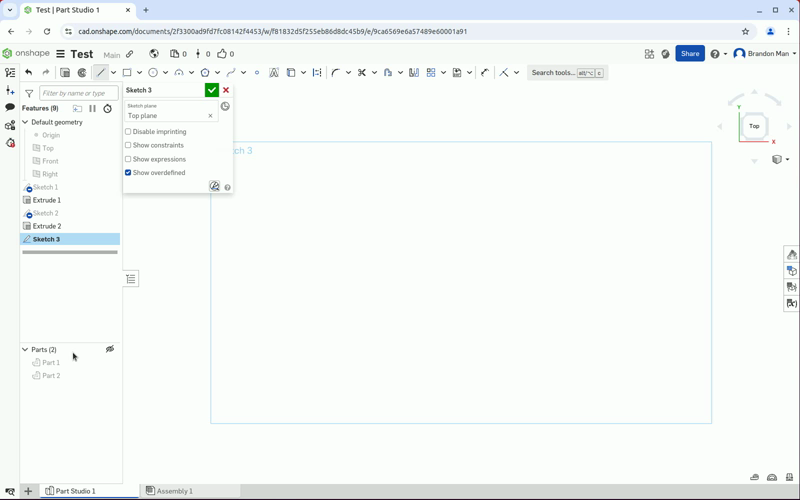
key_down(shift)
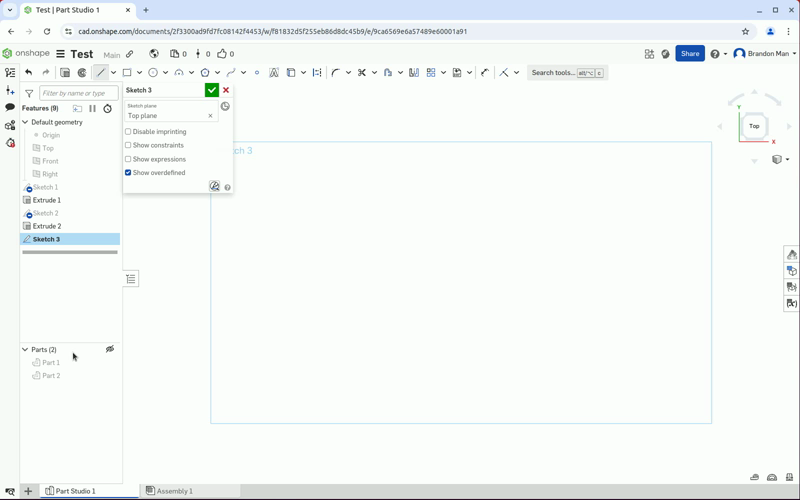
mouse_move(348, 288)
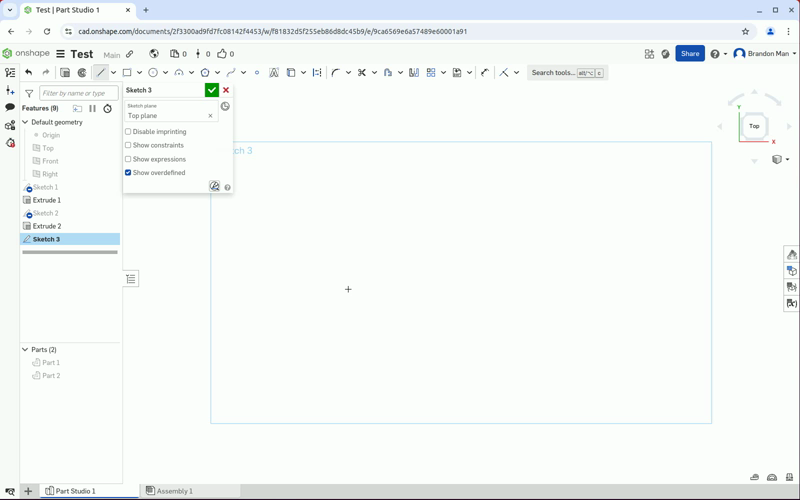
click(348, 288)
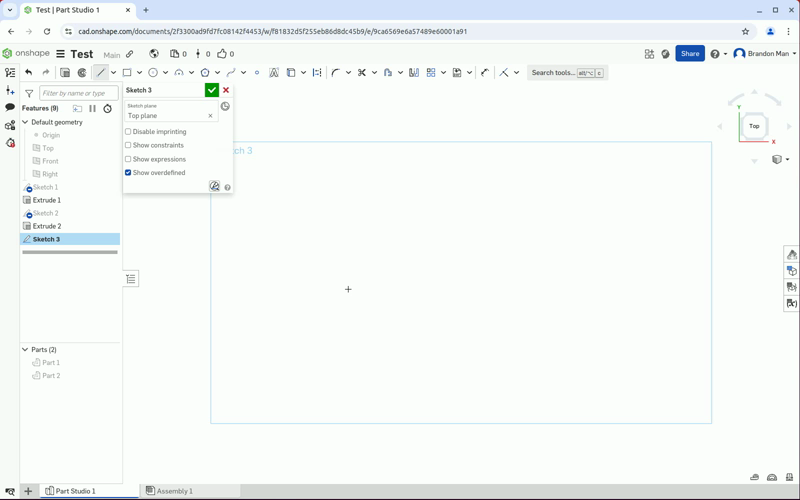
key_up(shift)
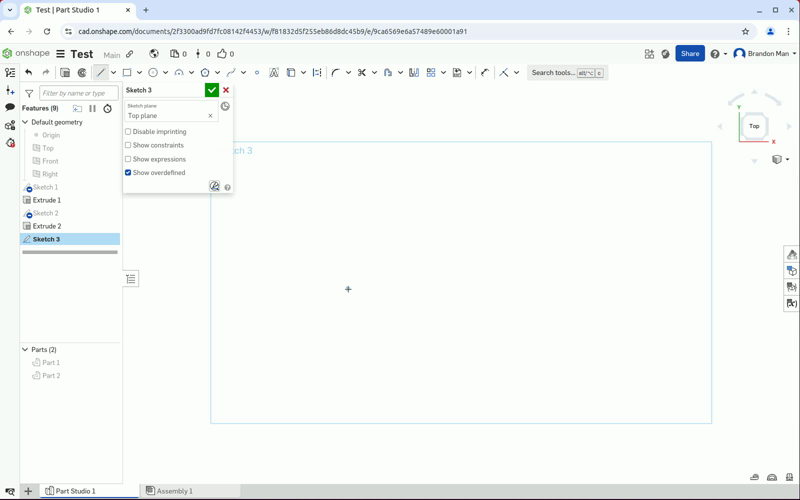
key_down(shift)
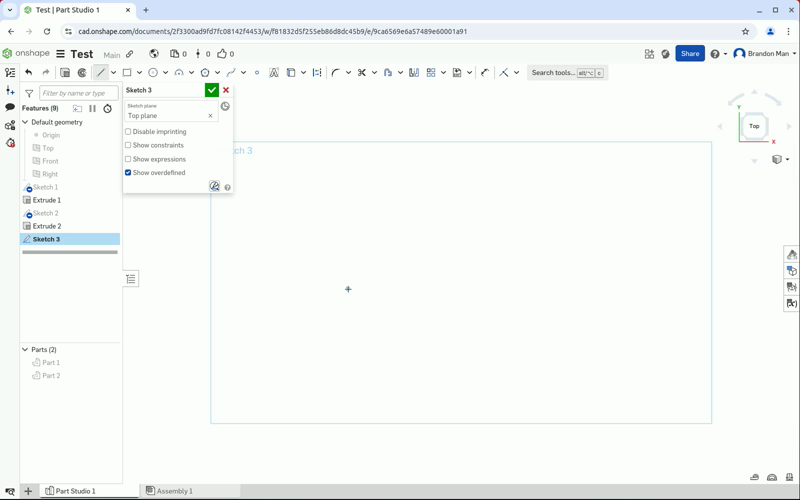
mouse_move(423, 288)
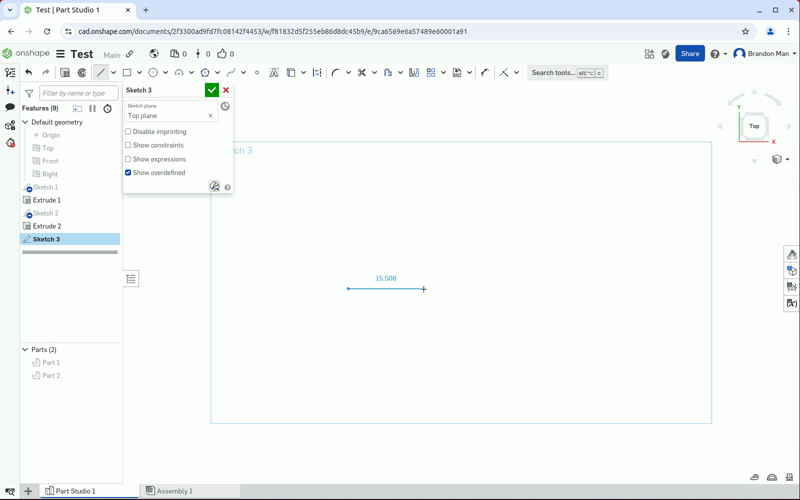
click(423, 288)
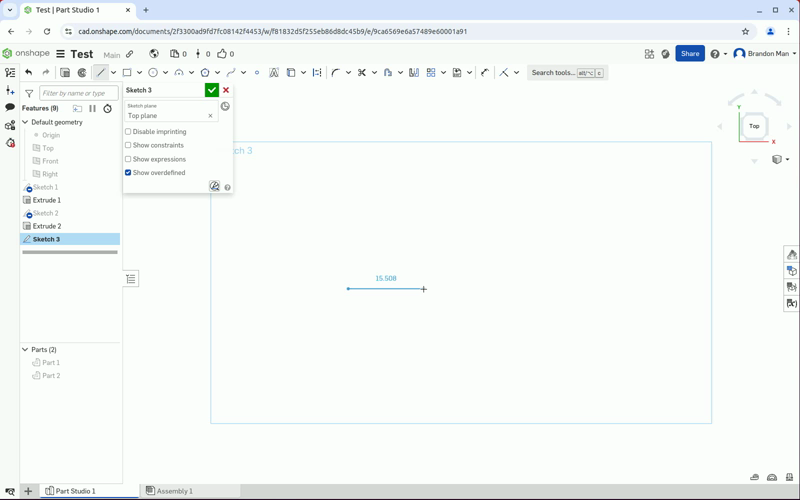
key_up(shift)
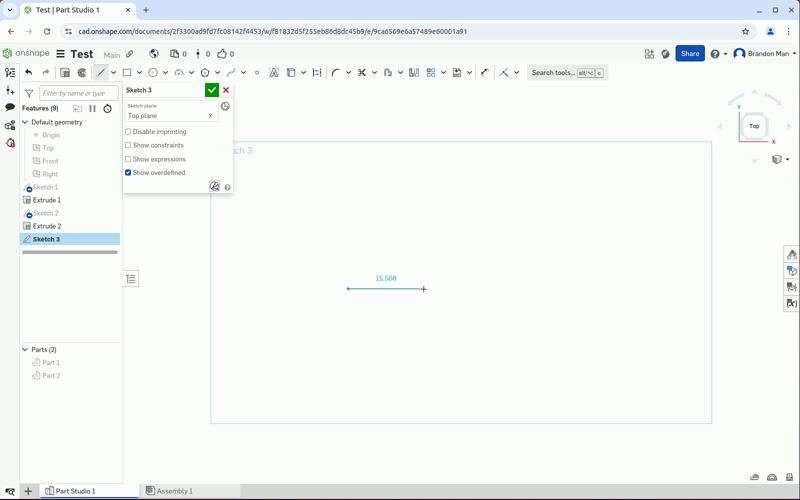
key_down(shift)
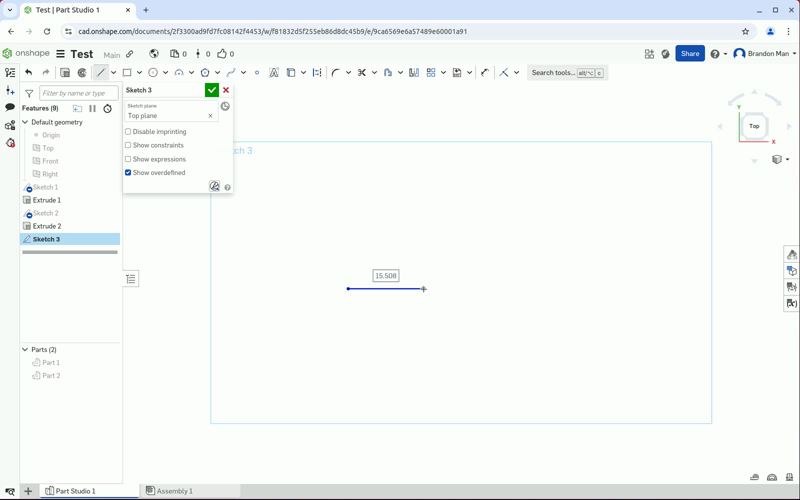
mouse_move(453, 288)
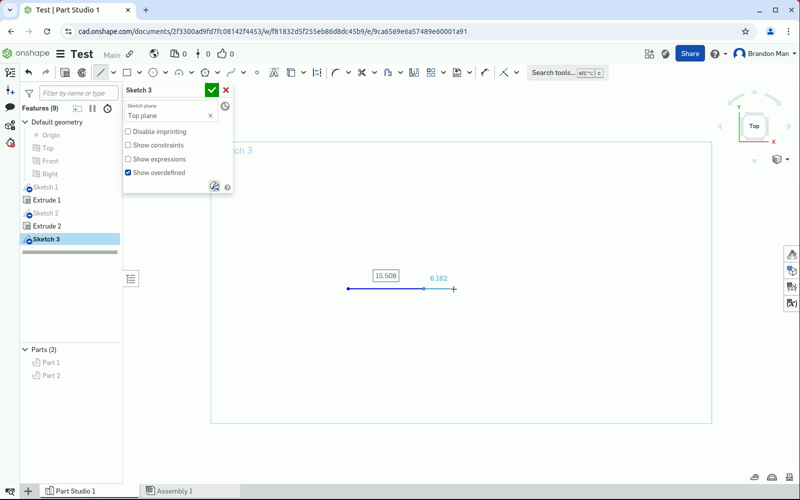
mouse_move(423, 276)
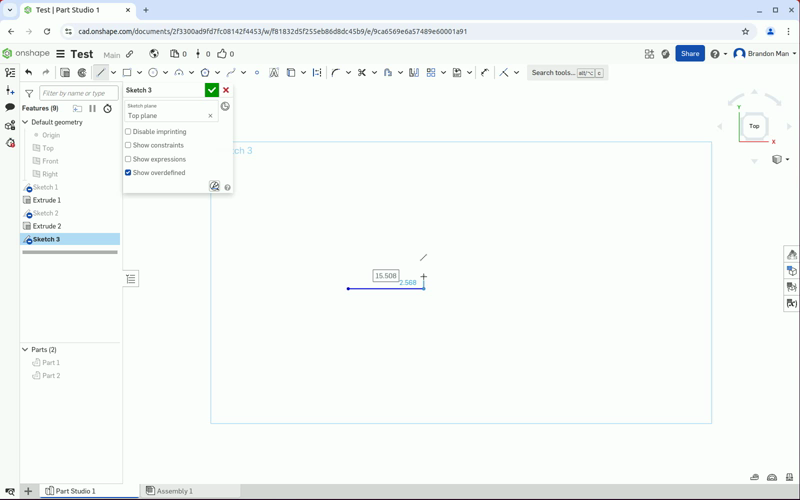
click(423, 276)
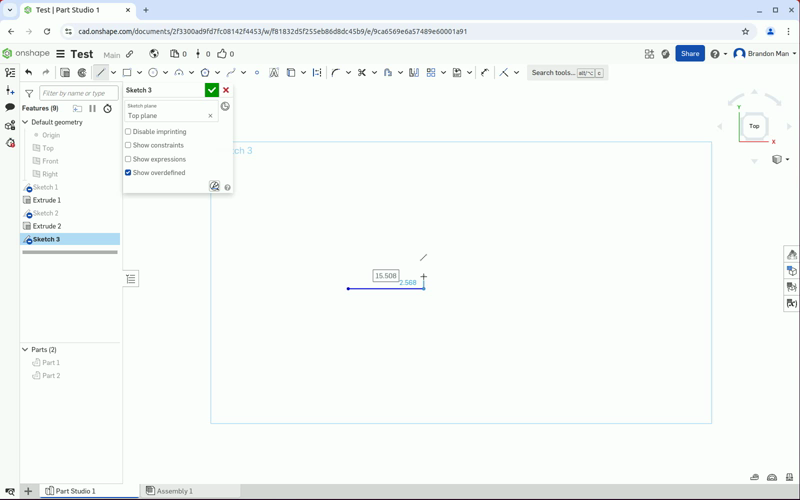
key_up(shift)
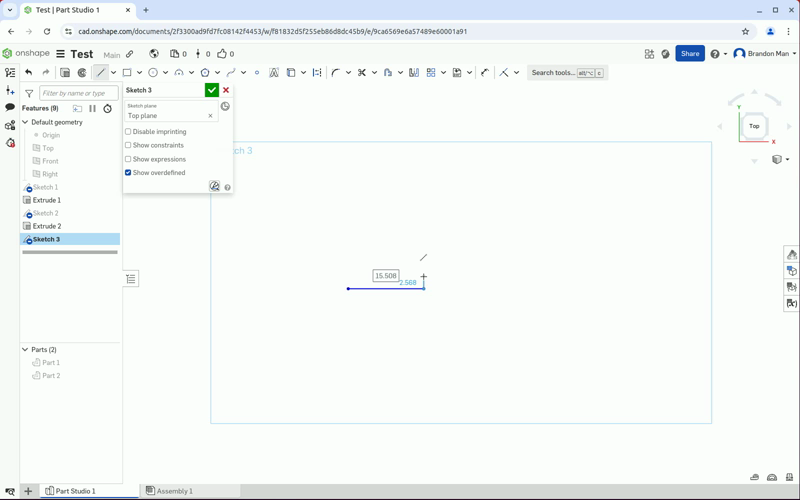
key_down(shift)
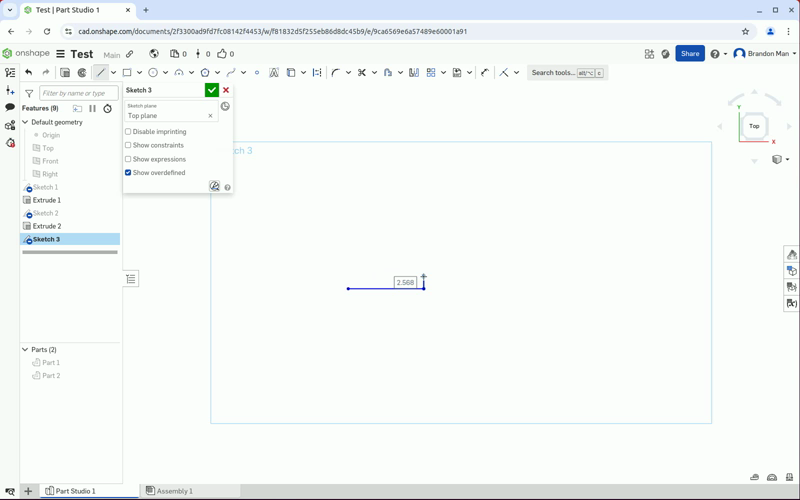
mouse_move(348, 276)
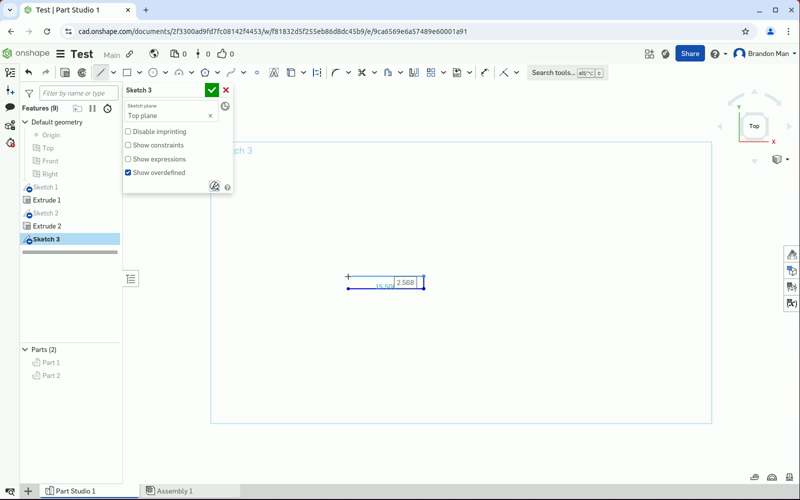
click(348, 276)
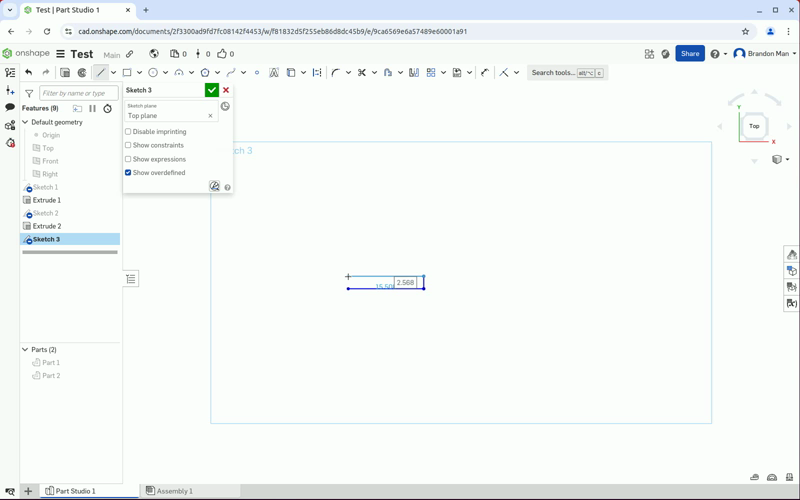
key_up(shift)
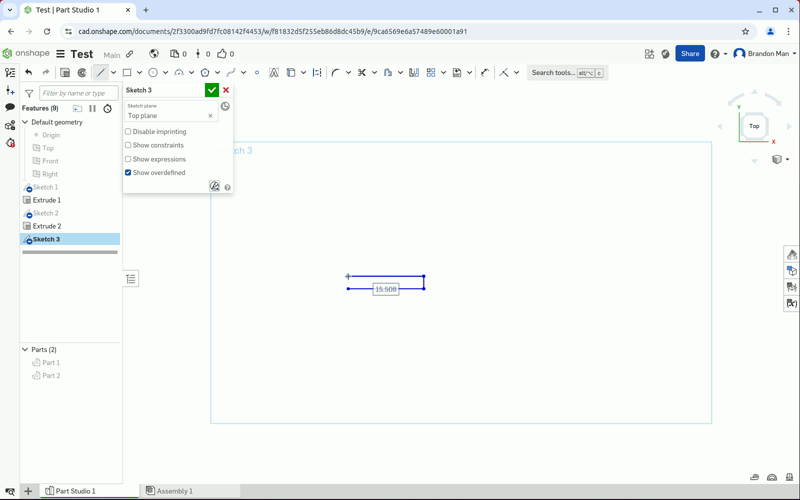
mouse_move(378, 276)
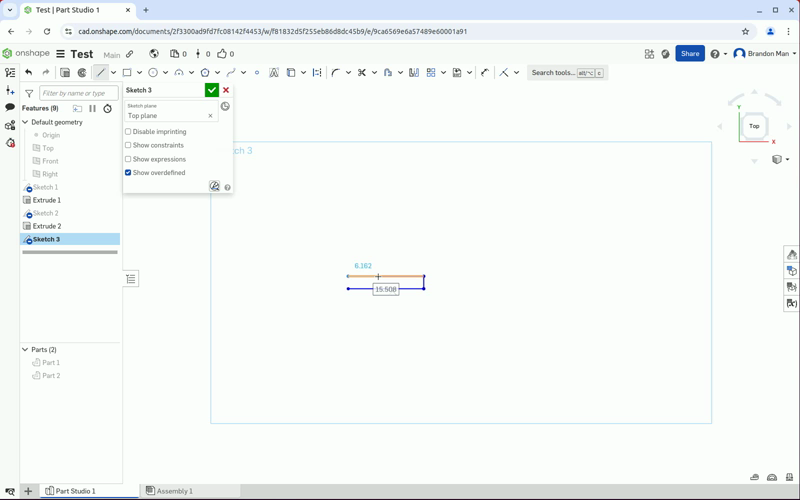
key_down(shift)
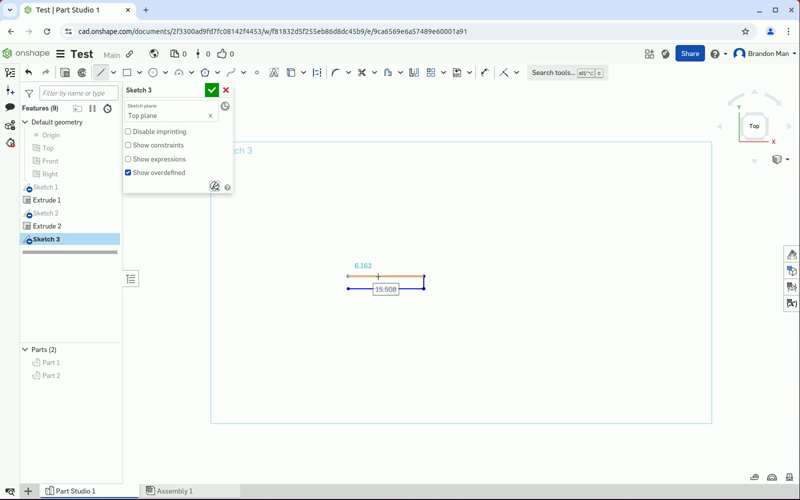
mouse_move(348, 288)
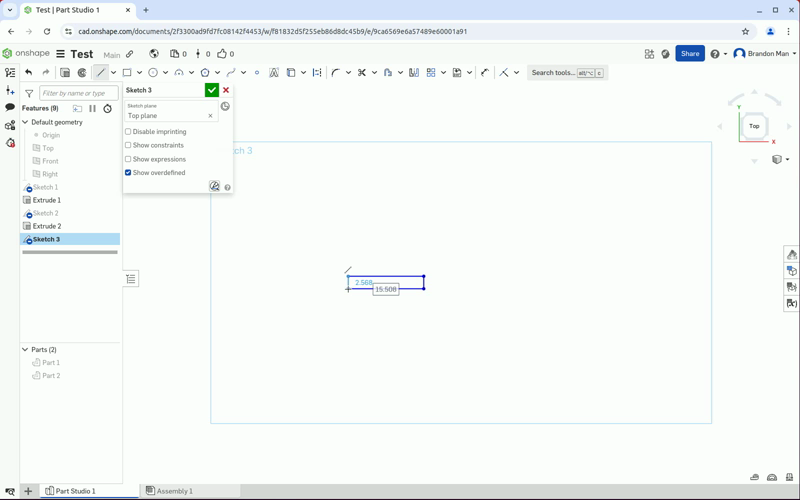
key_up(shift)
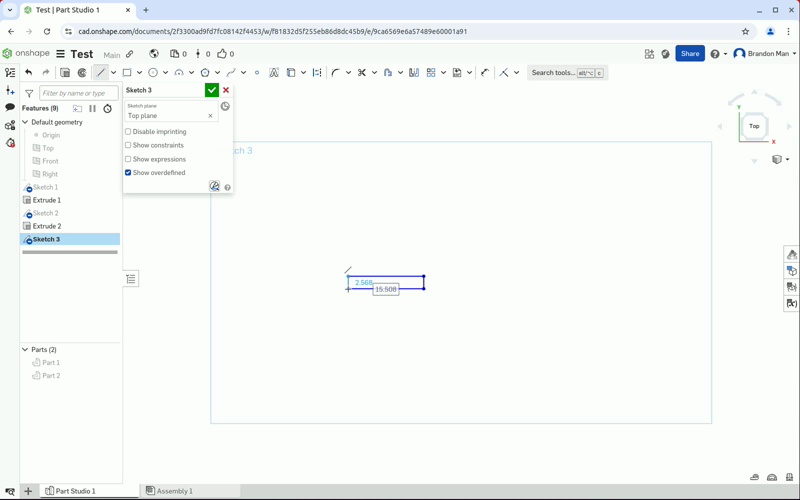
click(348, 288)
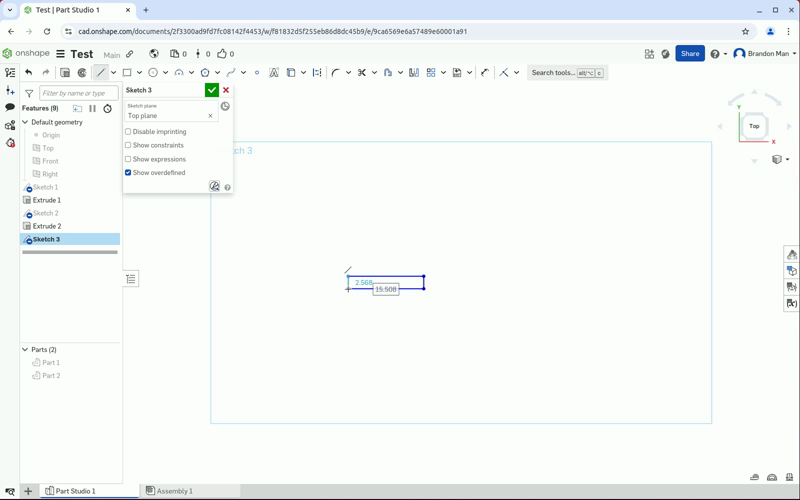
key(esc)
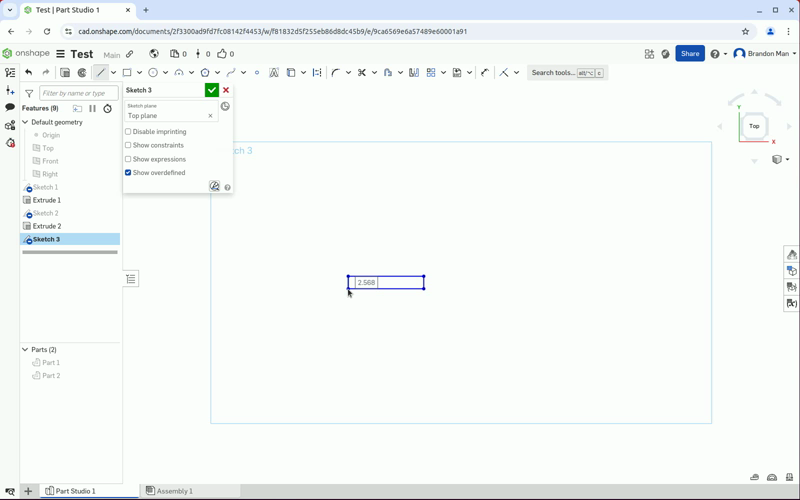
mouse_move(417, 276)
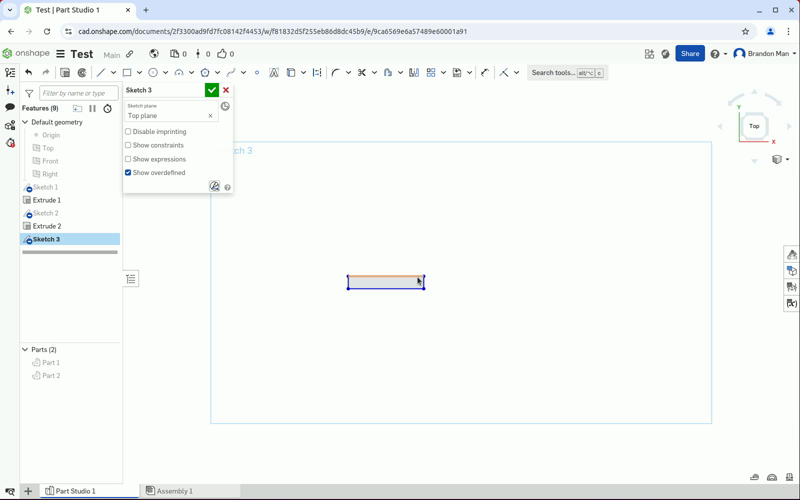
scroll(6)
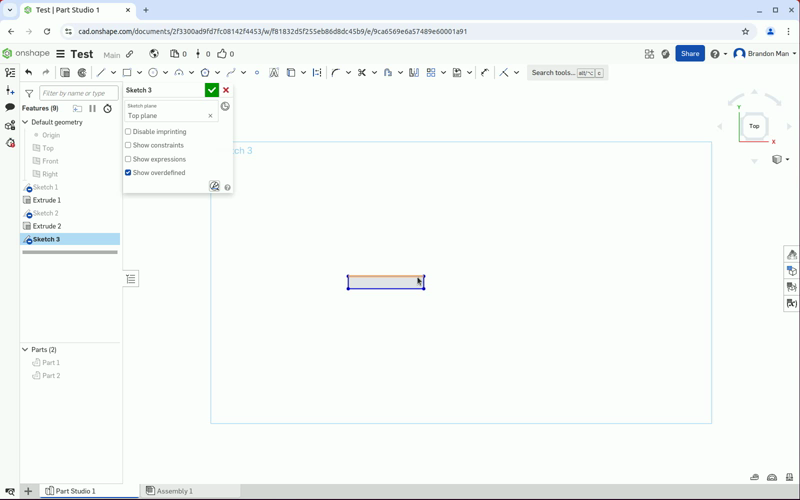
scroll(6)
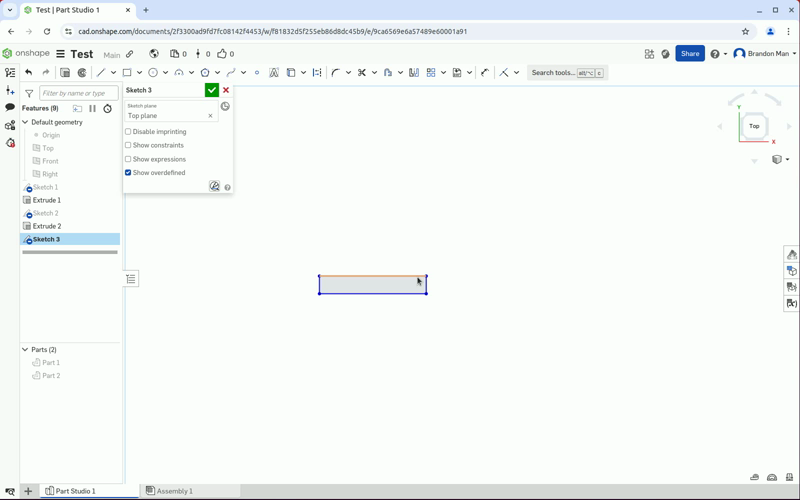
scroll(6)
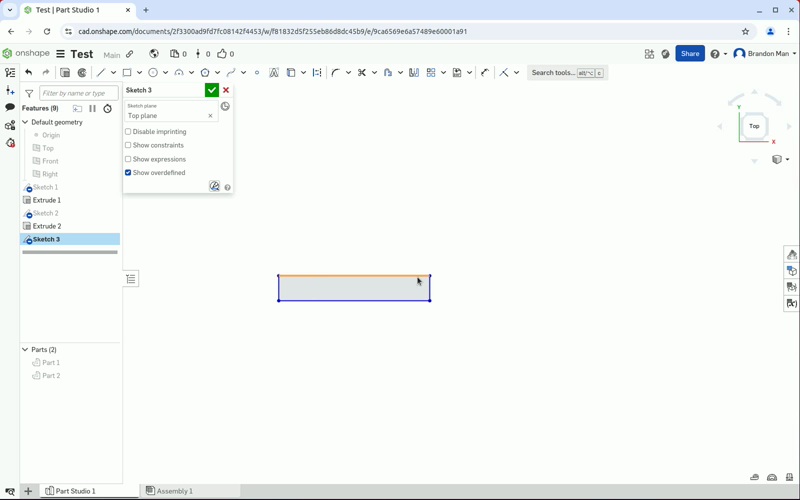
scroll(6)
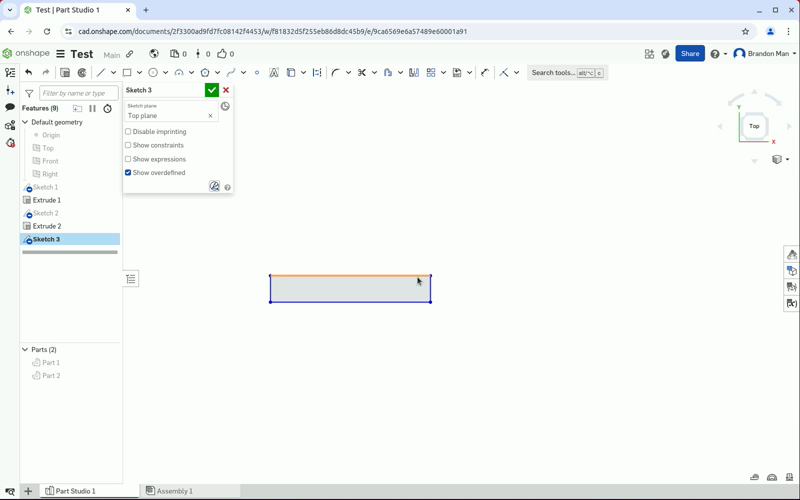
scroll(6)
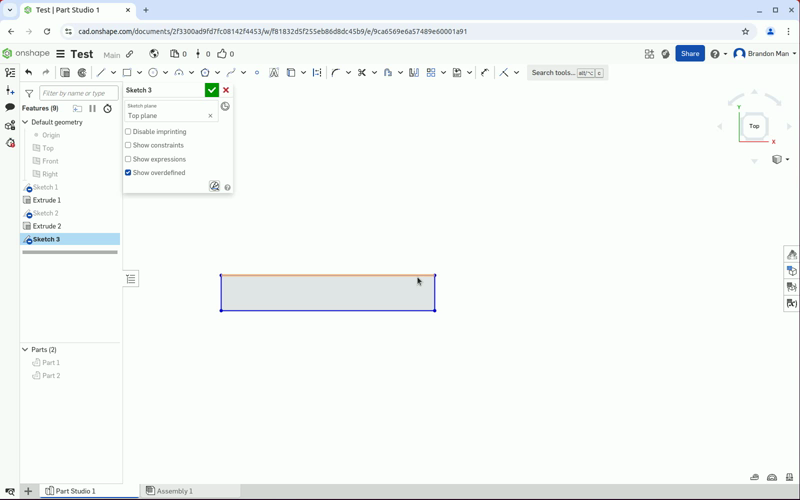
scroll(6)
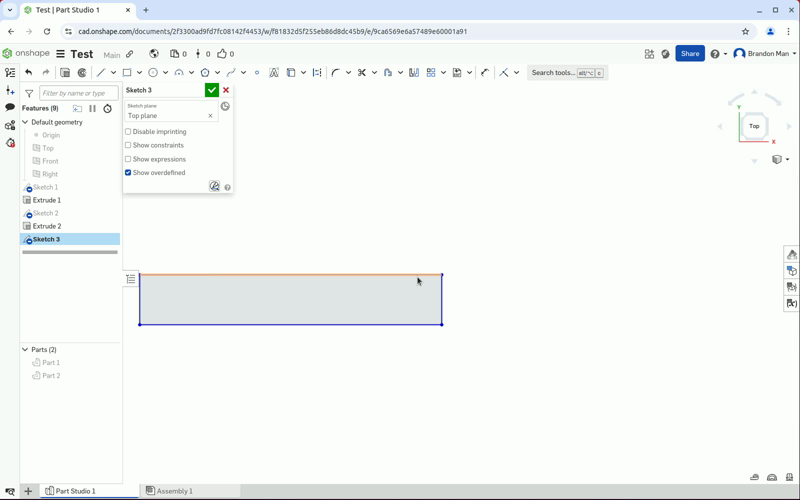
scroll(6)
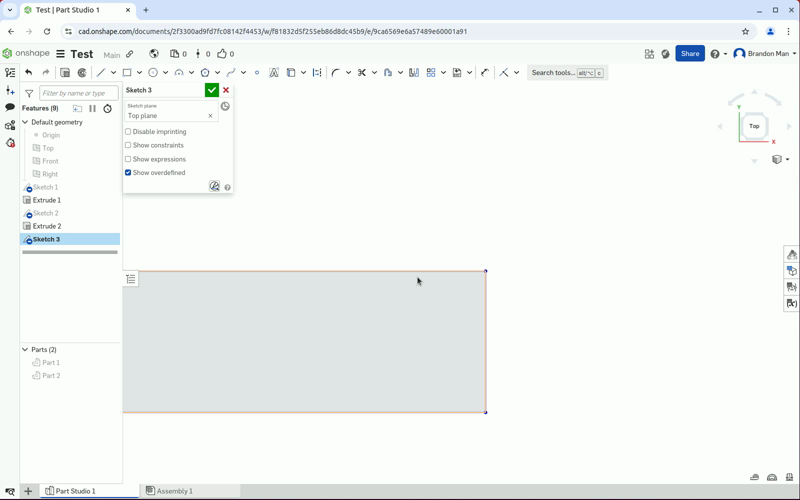
click(417, 276)
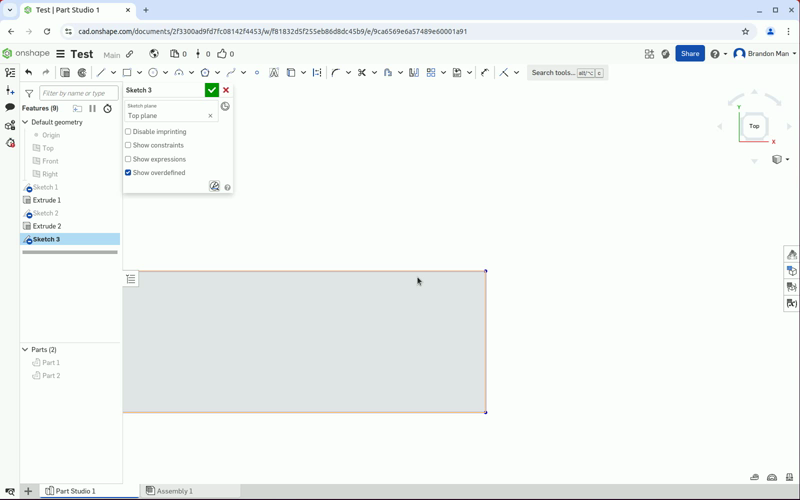
scroll(-6)
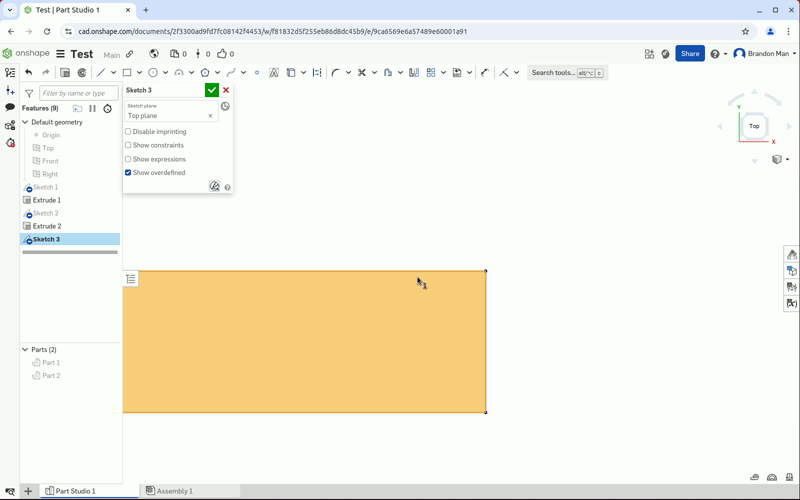
scroll(-6)
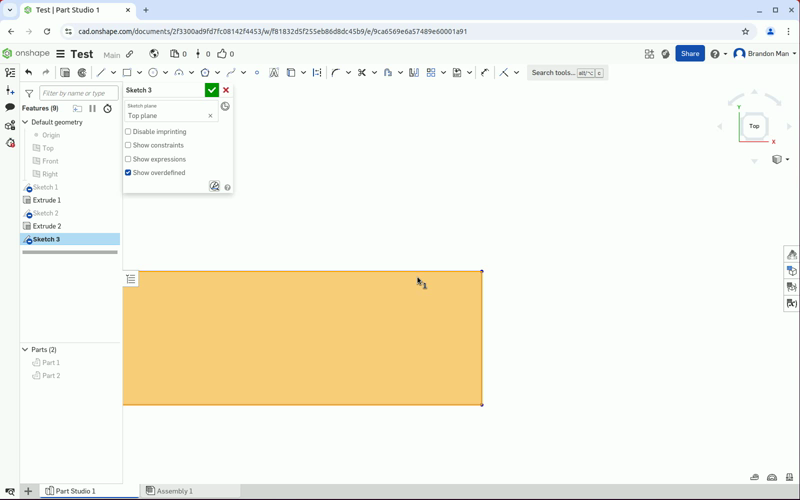
scroll(-6)
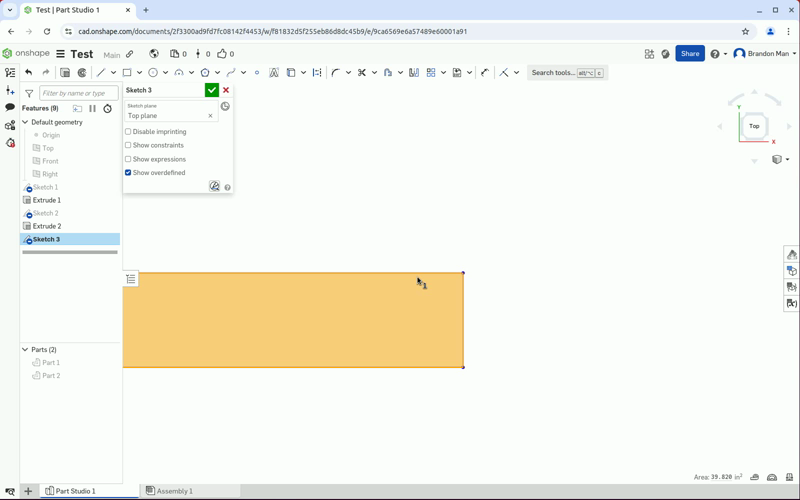
scroll(-6)
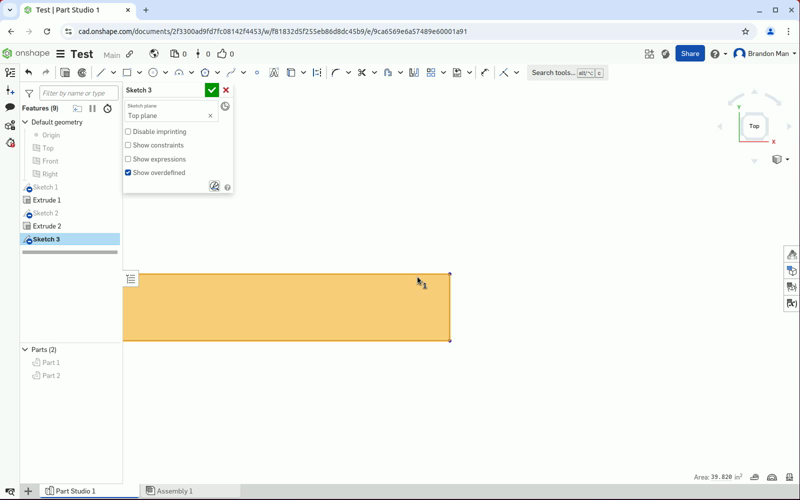
scroll(-6)
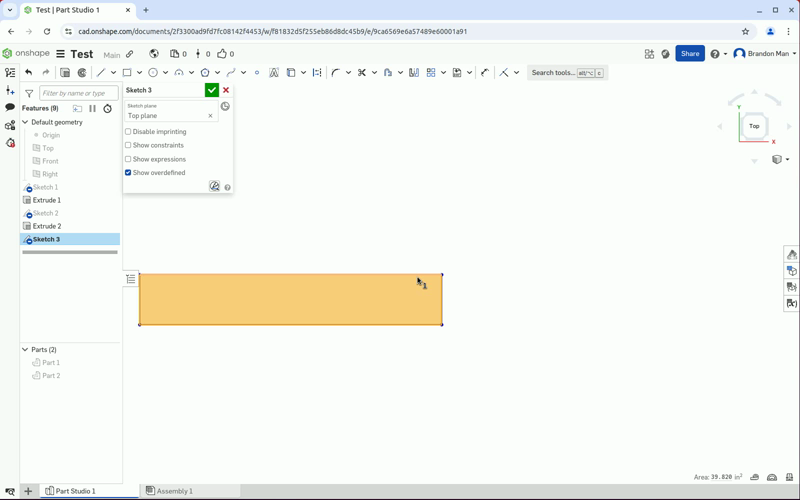
scroll(-6)
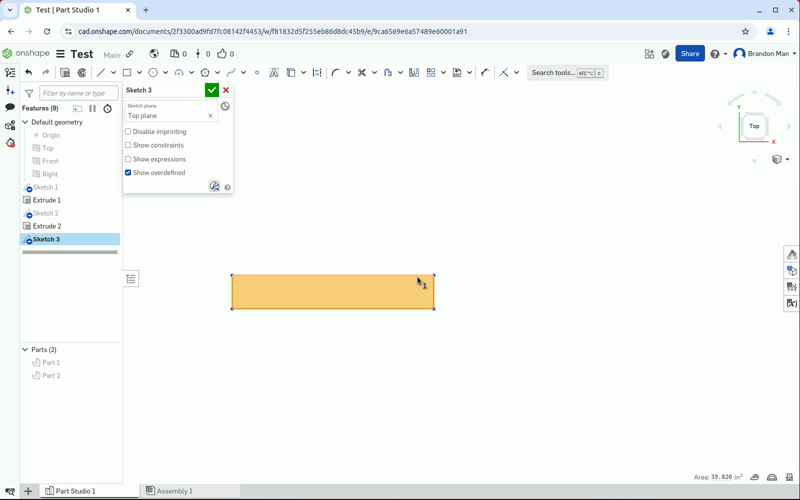
scroll(-6)
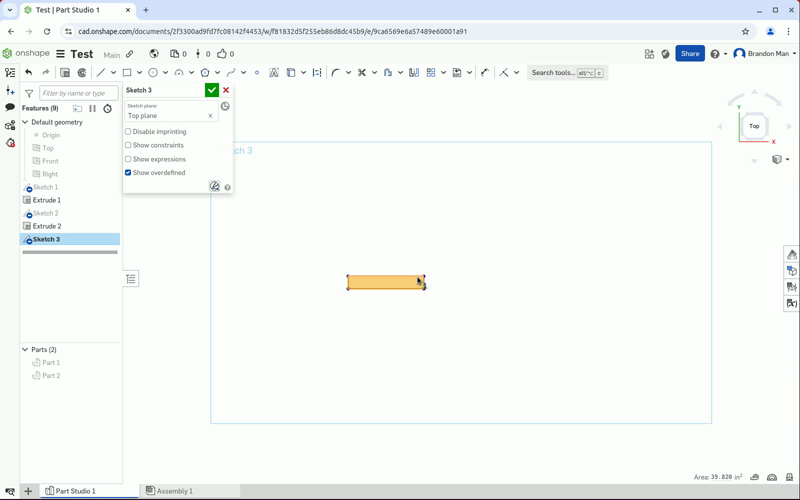
mouse_move(73, 352)
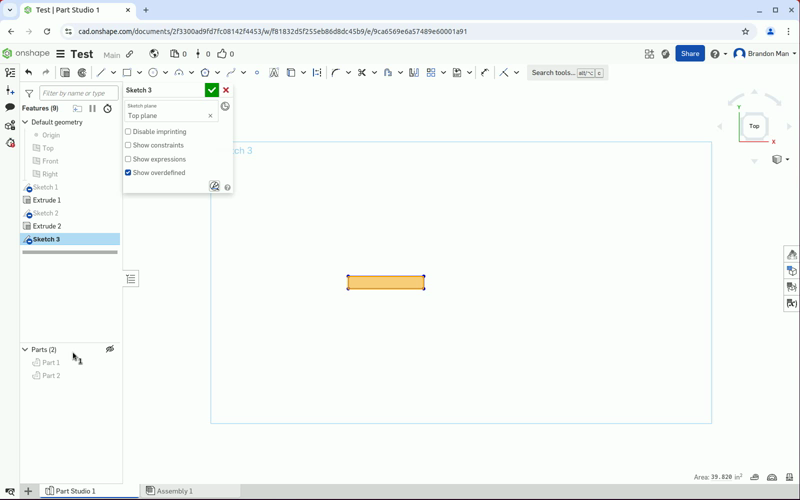
key(shift+y)
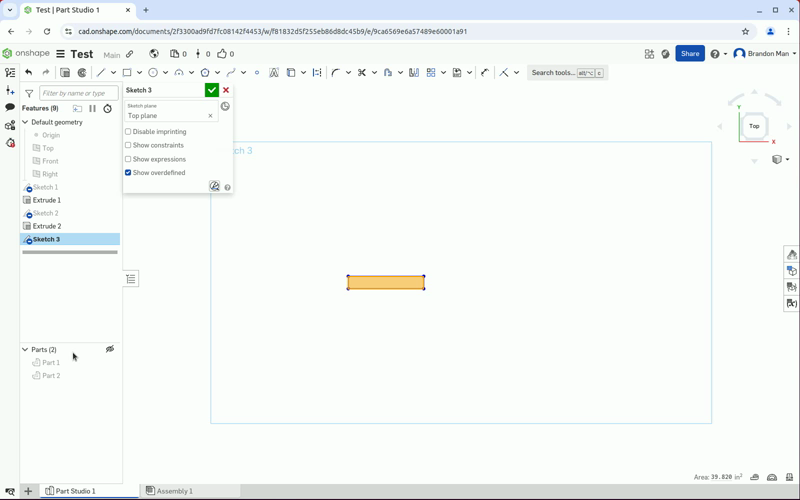
key(shift+e)
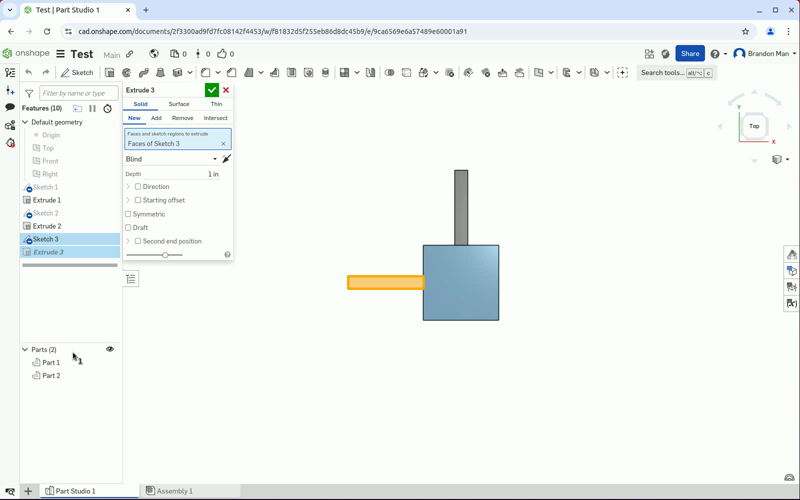
mouse_move(143, 106)
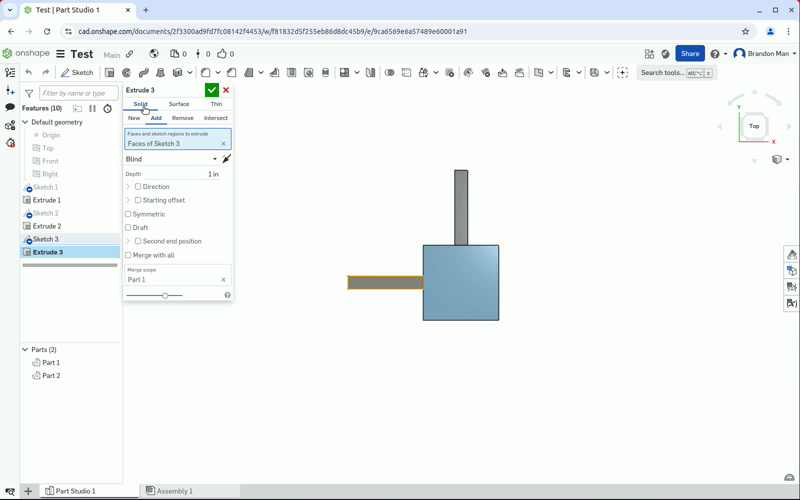
click(143, 106)
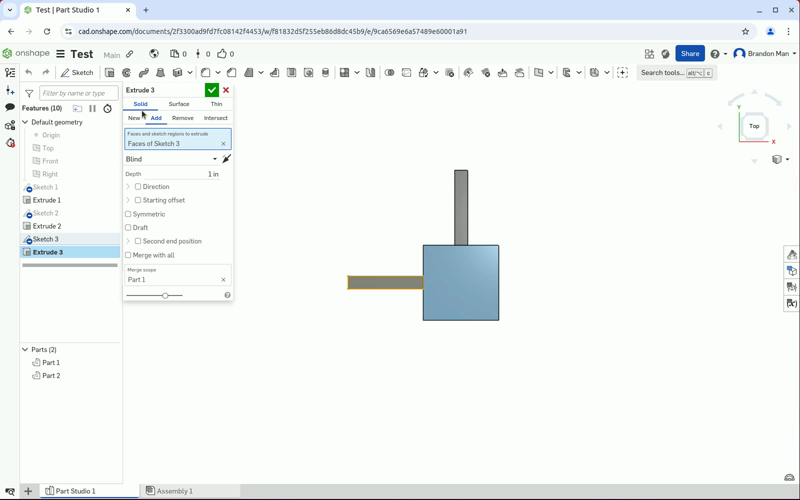
mouse_move(137, 120)
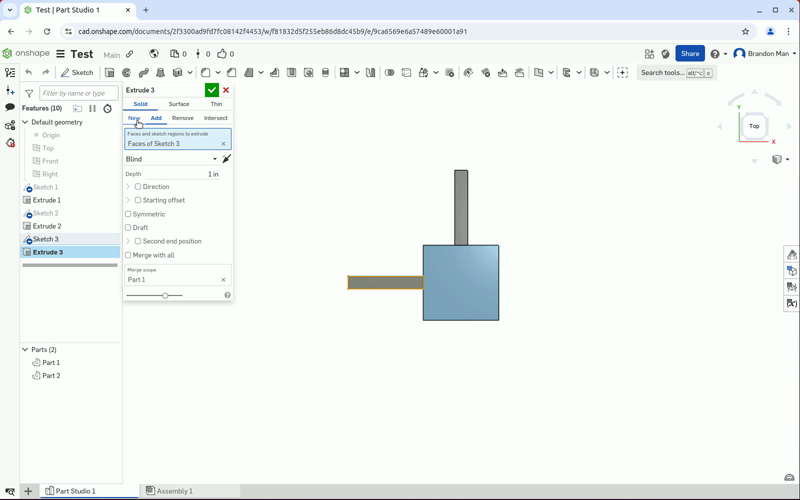
click(137, 120)
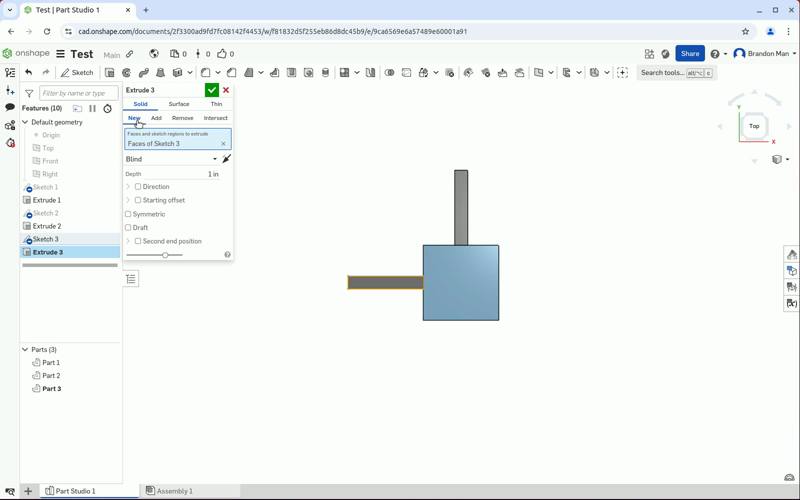
key(tab, 4)
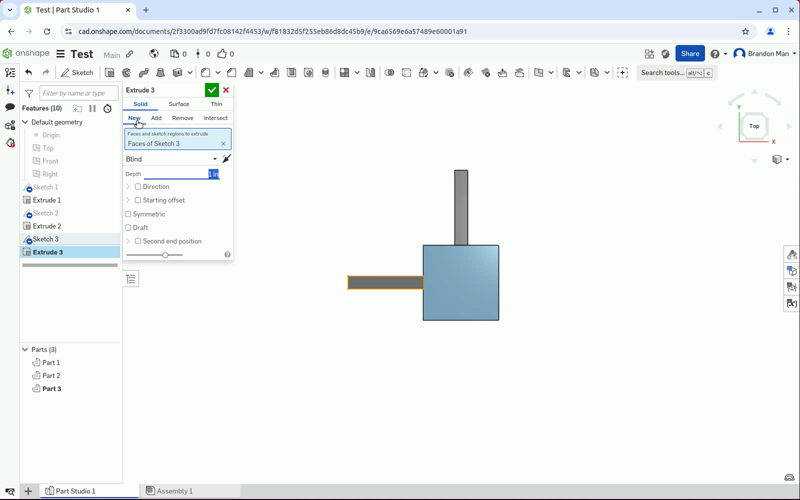
text(5.055)
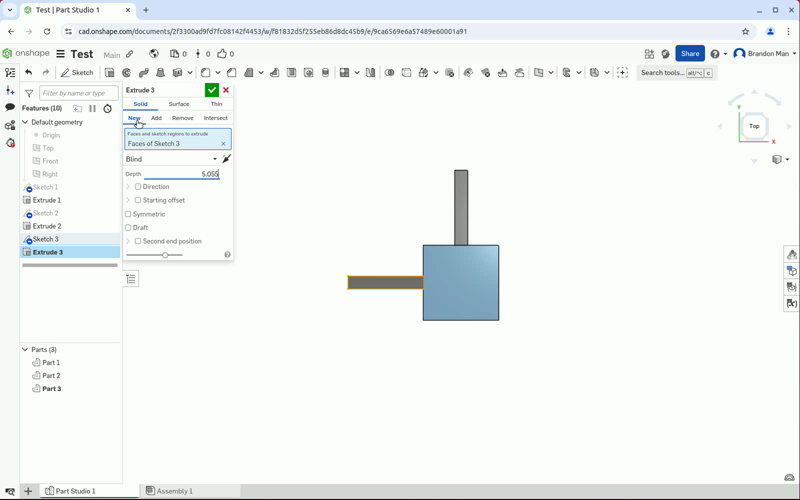
key(enter)
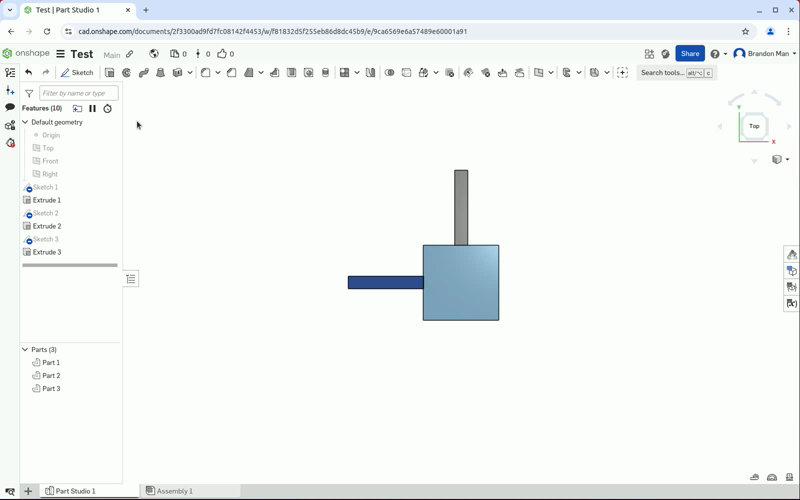
key(shift+h)
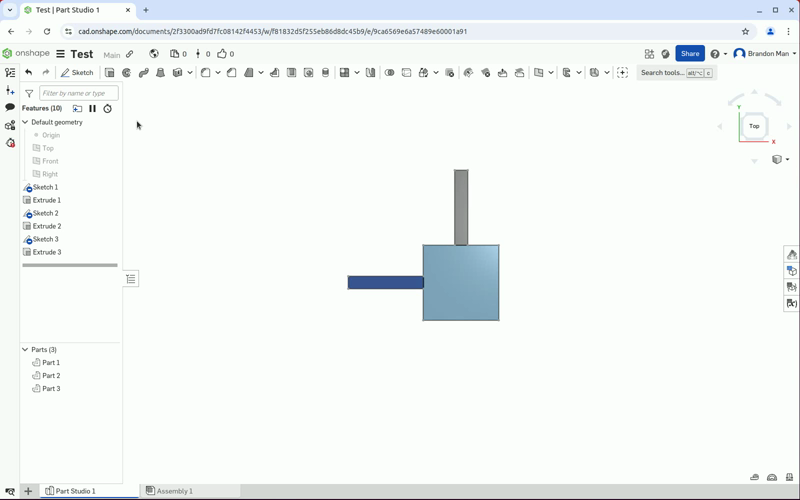
key(shift+h)
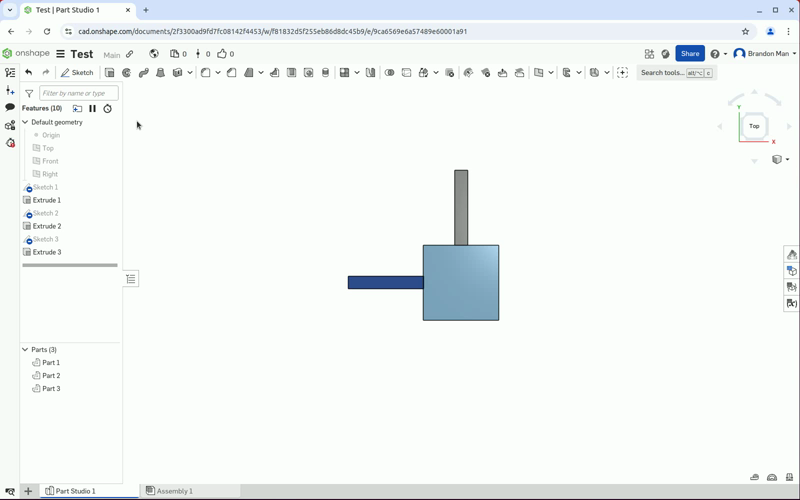
mouse_move(73, 189)
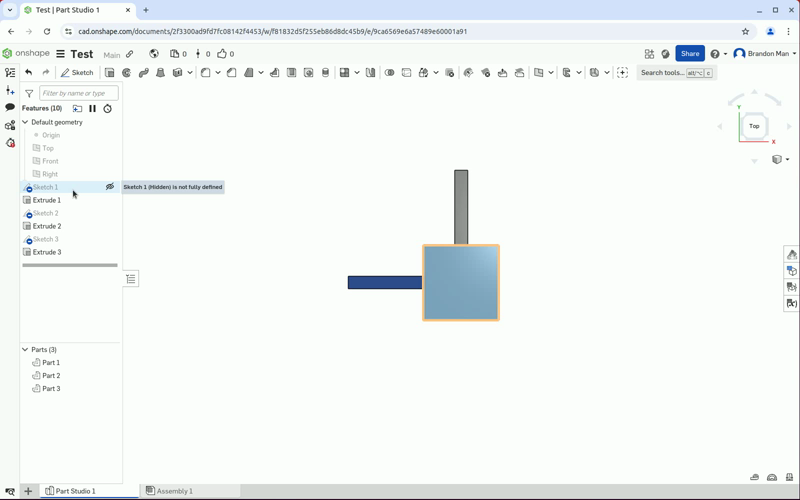
click(73, 189)
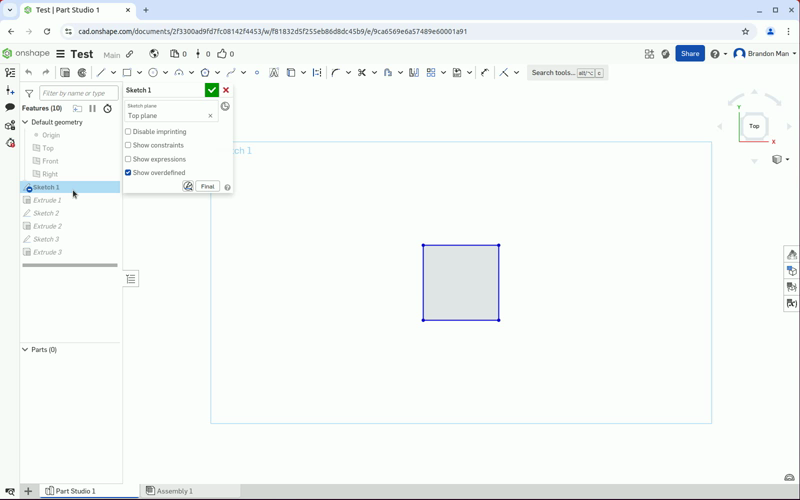
mouse_move(229, 92)
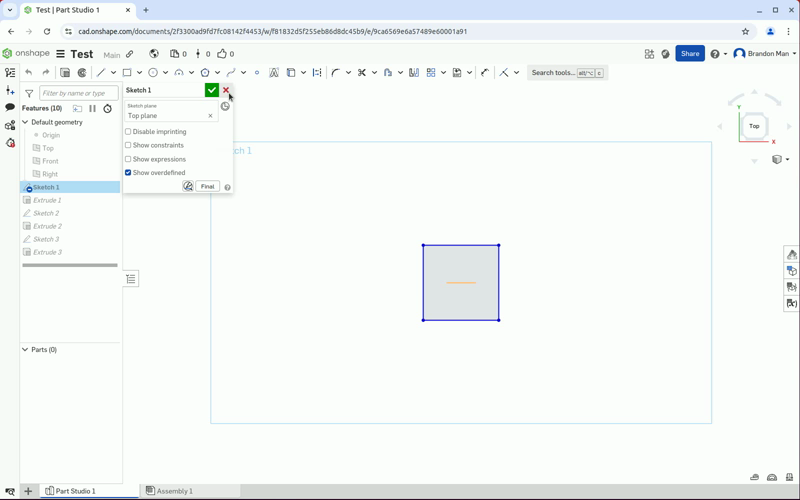
click(229, 92)
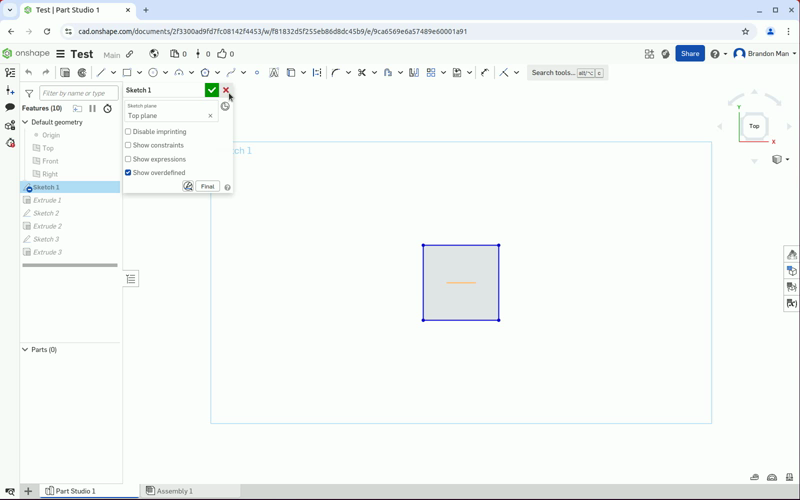
key(shift+s)
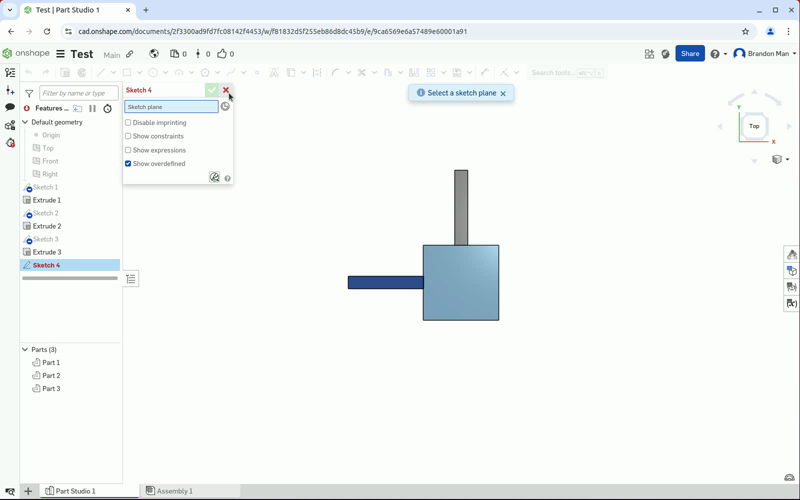
mouse_move(73, 150)
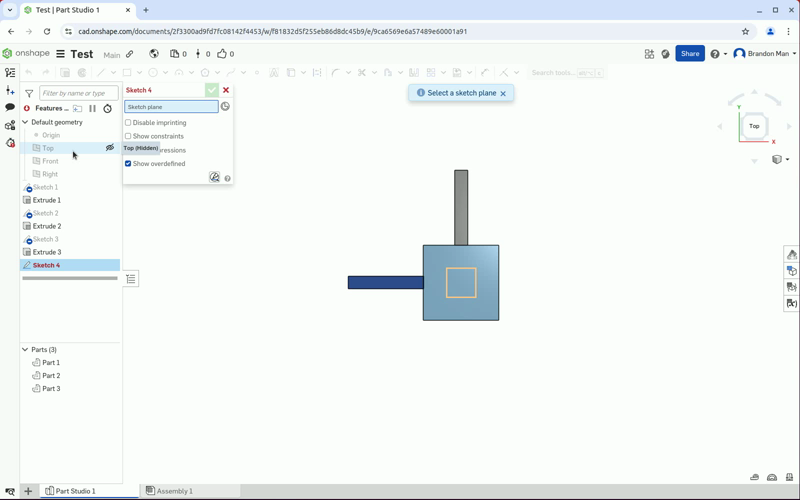
click(73, 150)
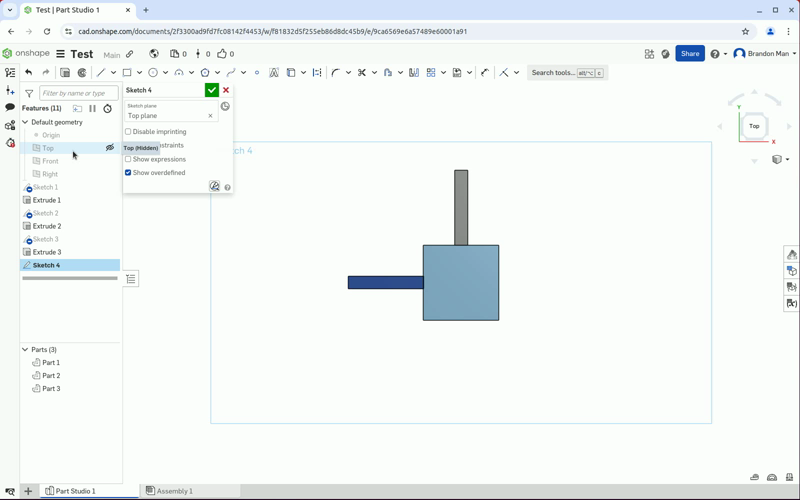
mouse_move(73, 352)
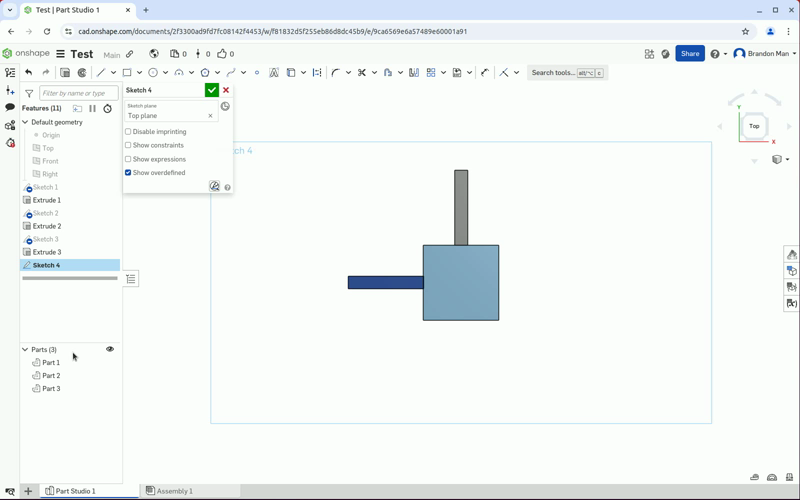
key(y)
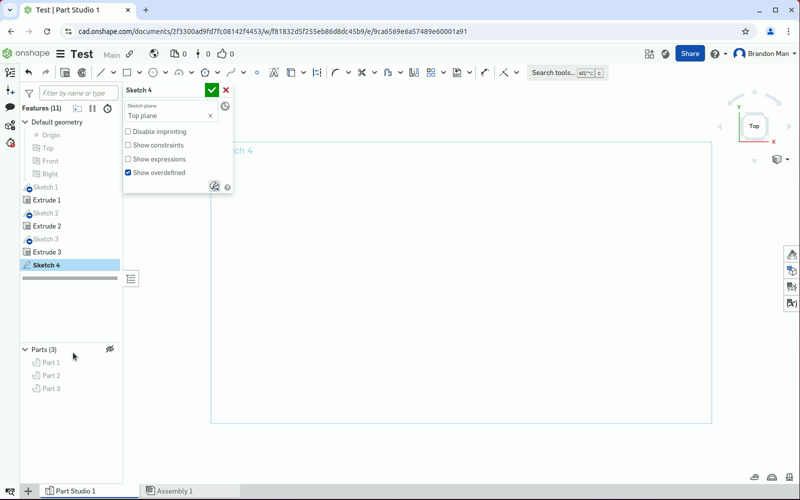
key(l)
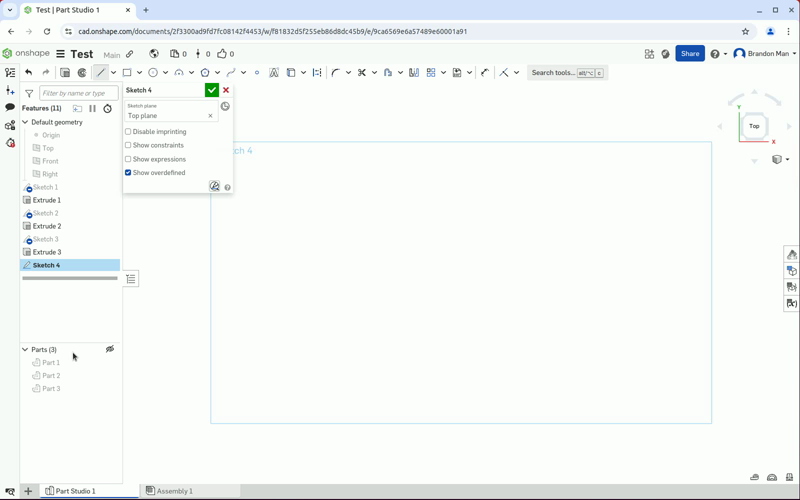
key_down(shift)
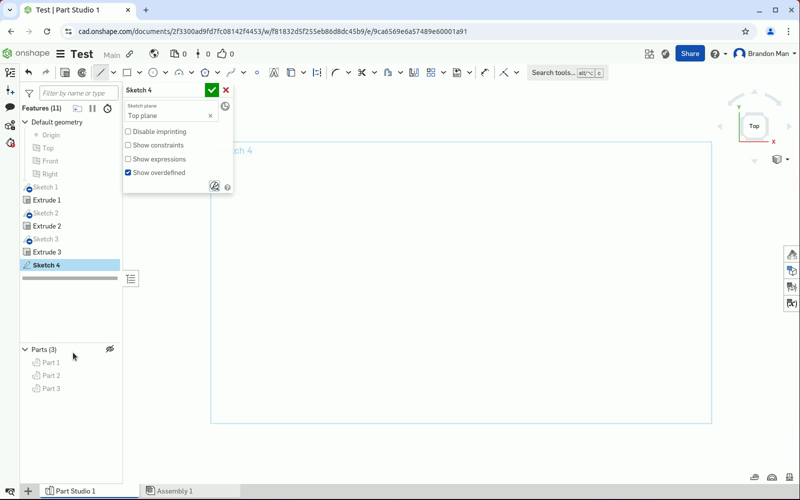
mouse_move(498, 288)
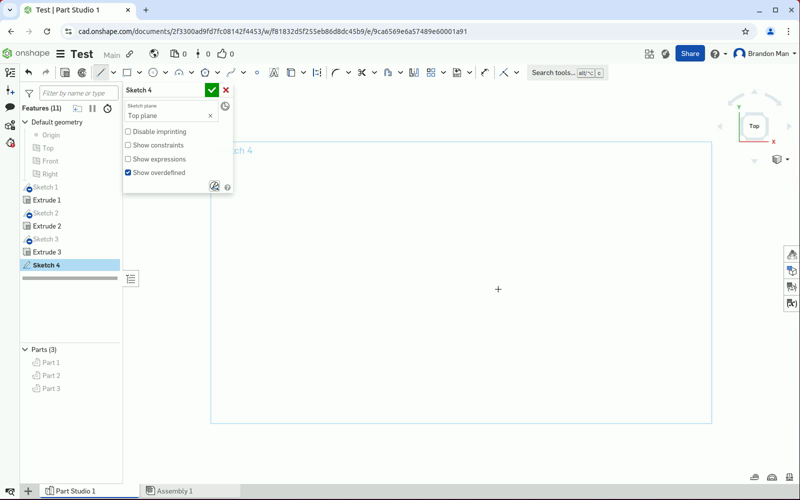
click(498, 288)
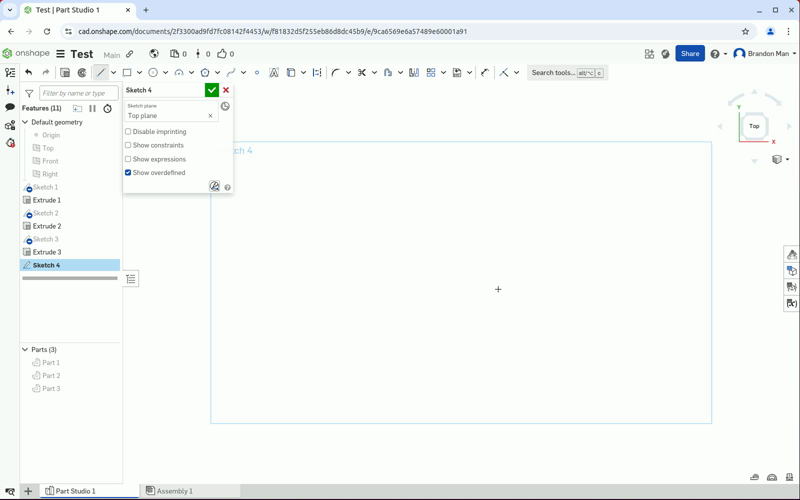
key_up(shift)
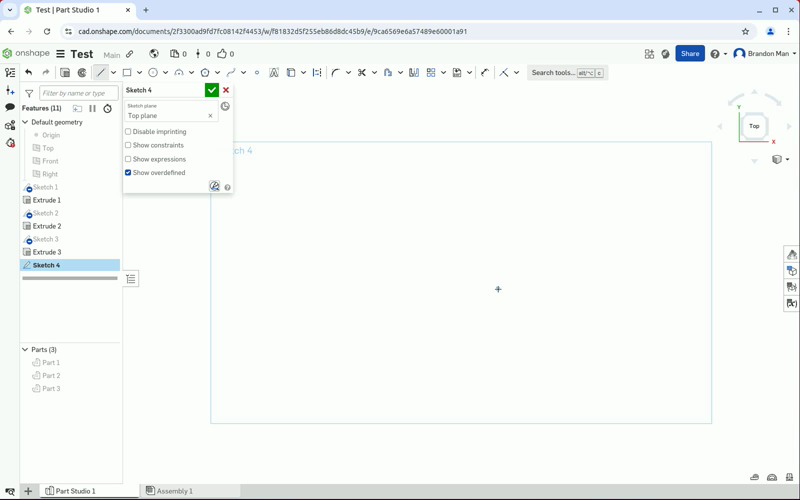
key_down(shift)
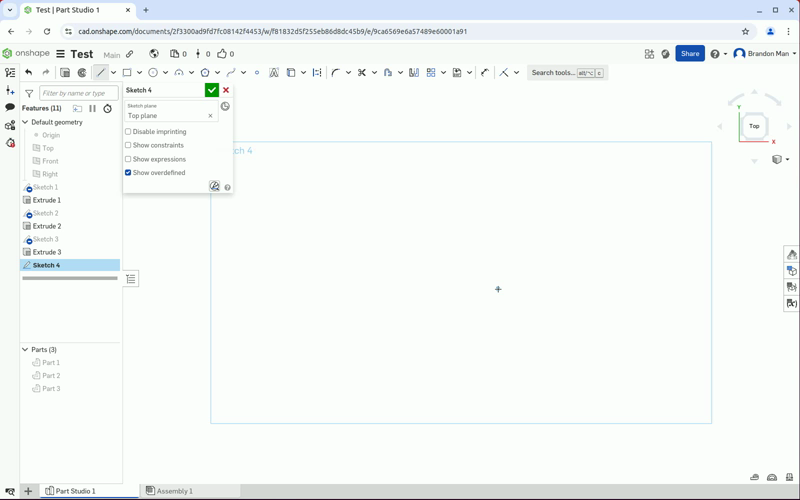
mouse_move(573, 288)
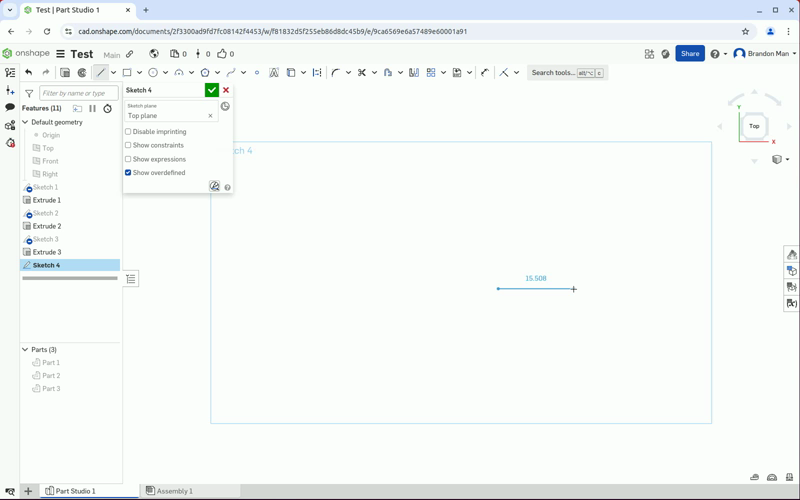
click(573, 288)
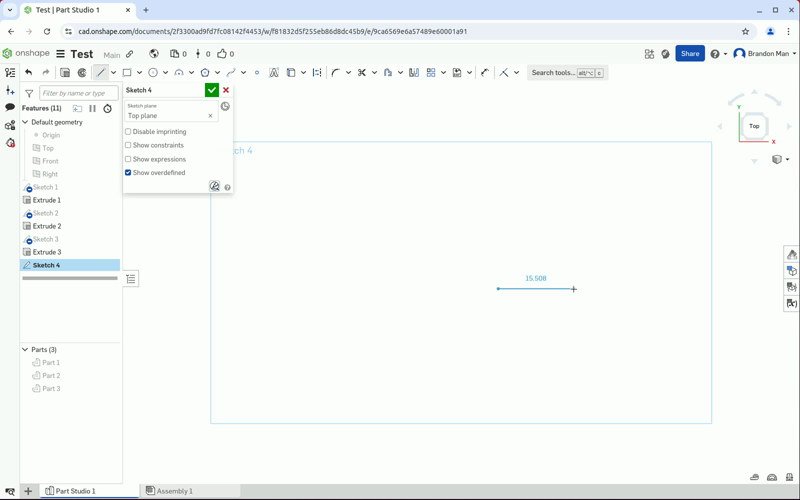
key_up(shift)
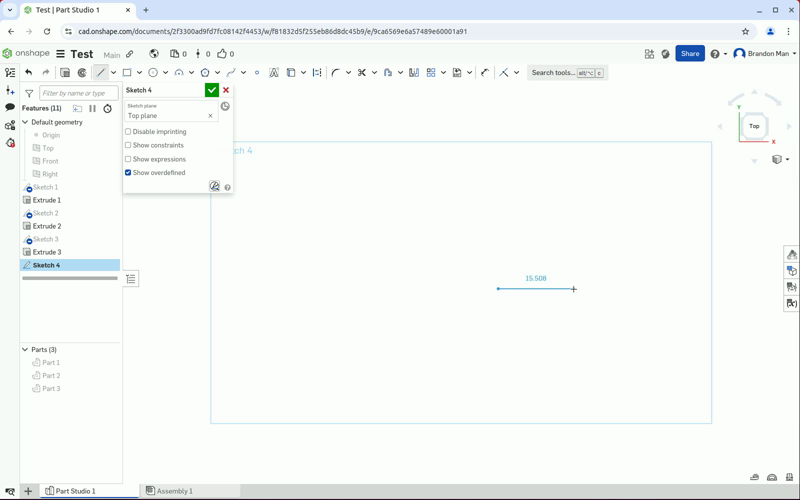
key_down(shift)
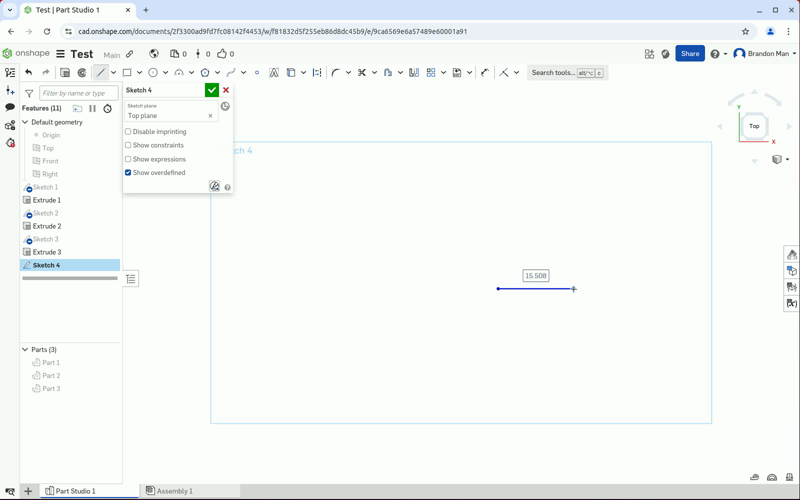
mouse_move(589, 288)
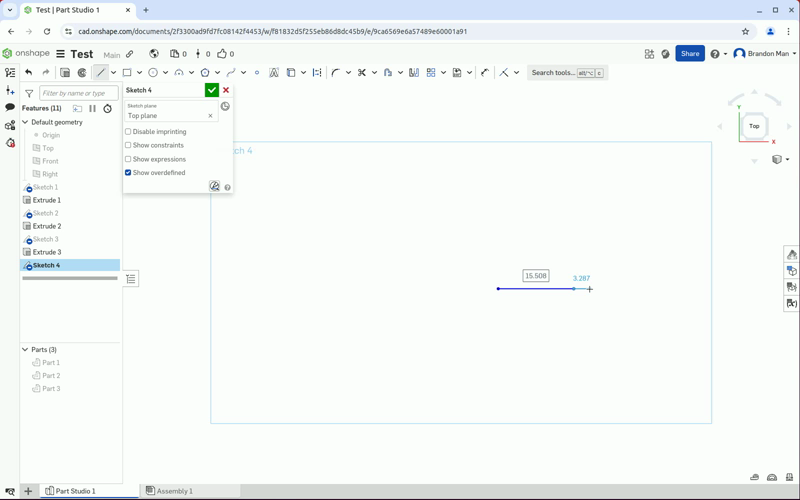
mouse_move(573, 276)
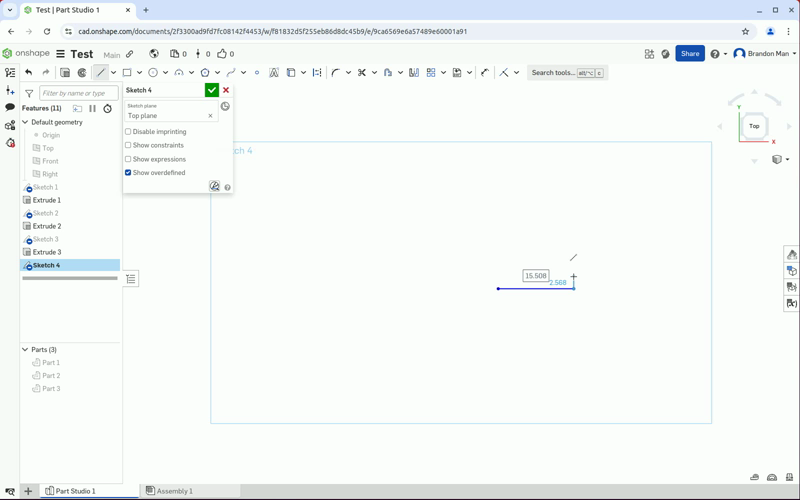
click(573, 276)
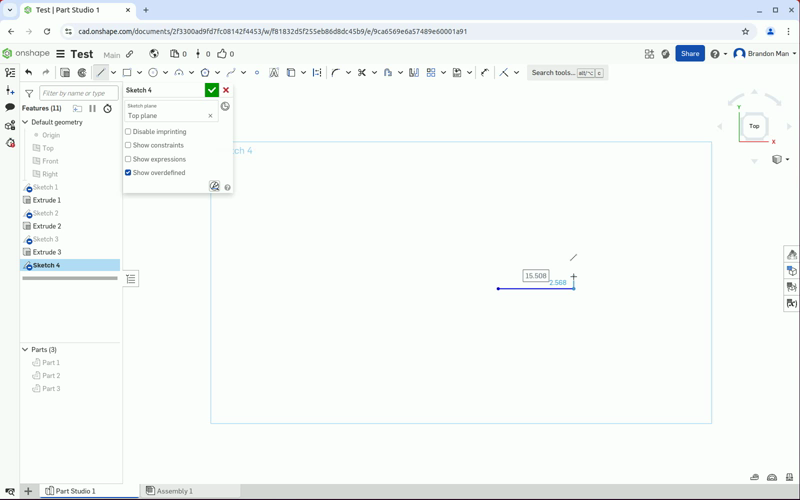
key_up(shift)
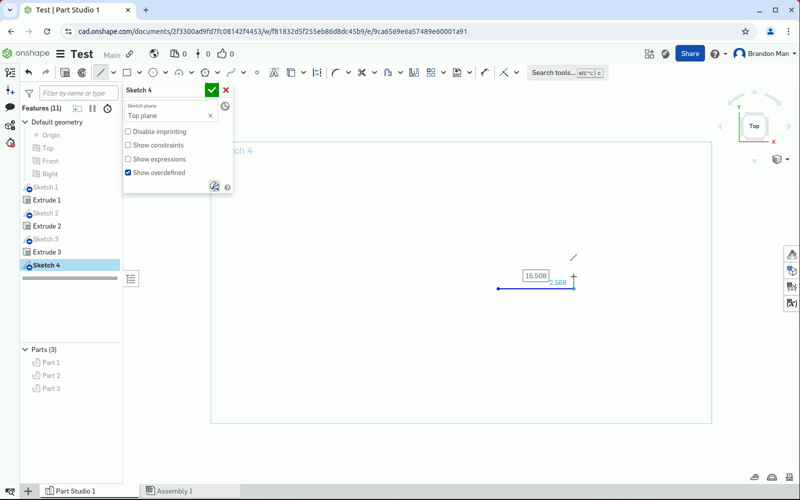
key_down(shift)
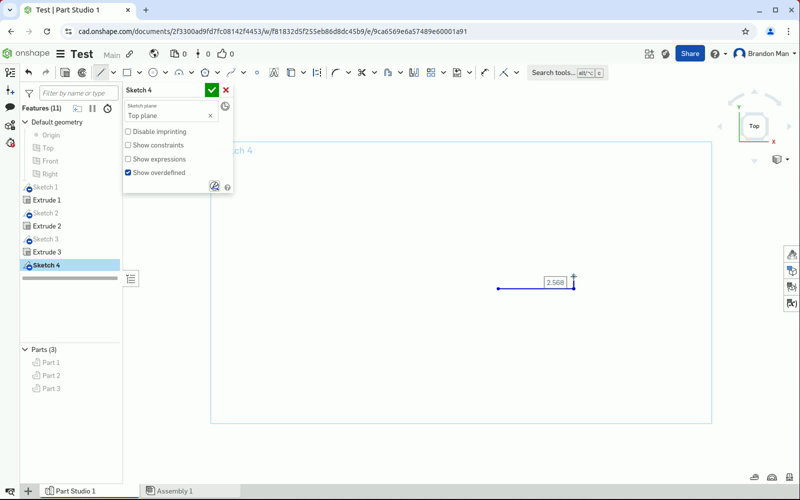
mouse_move(498, 276)
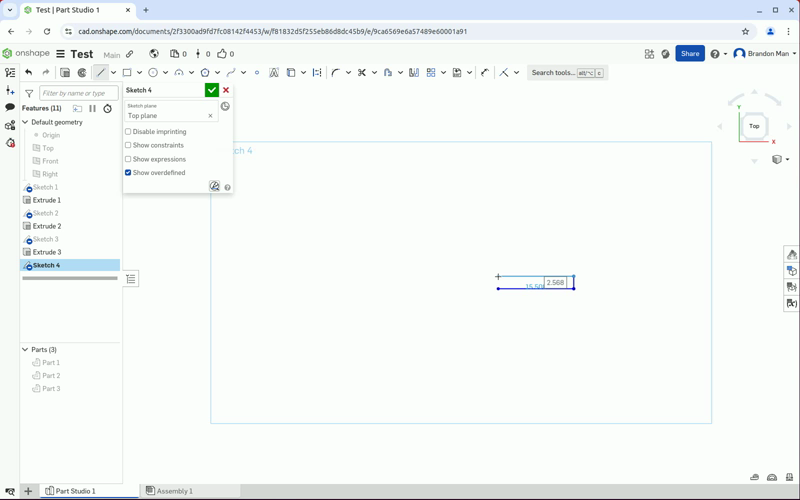
click(498, 276)
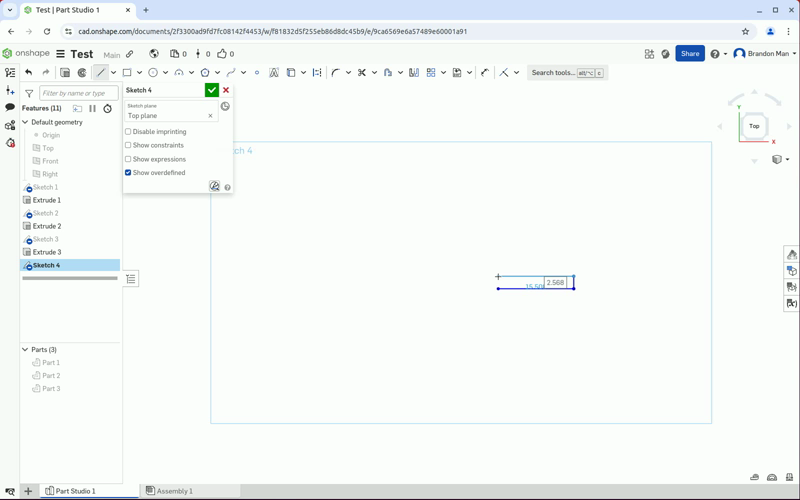
key_up(shift)
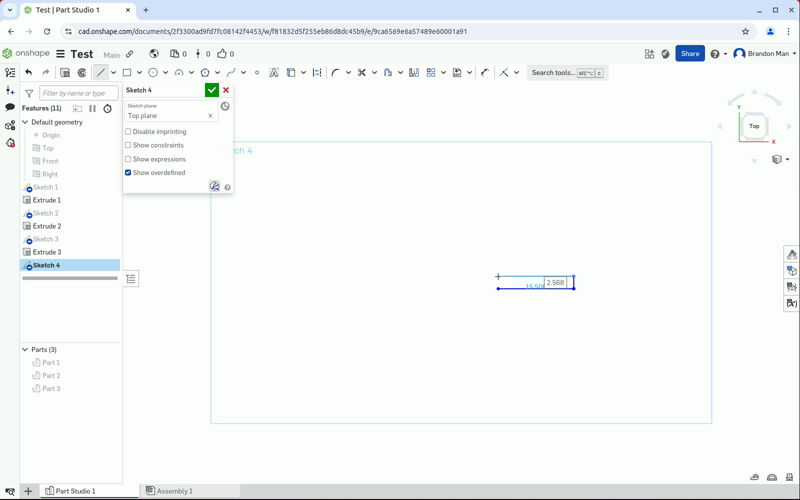
mouse_move(528, 276)
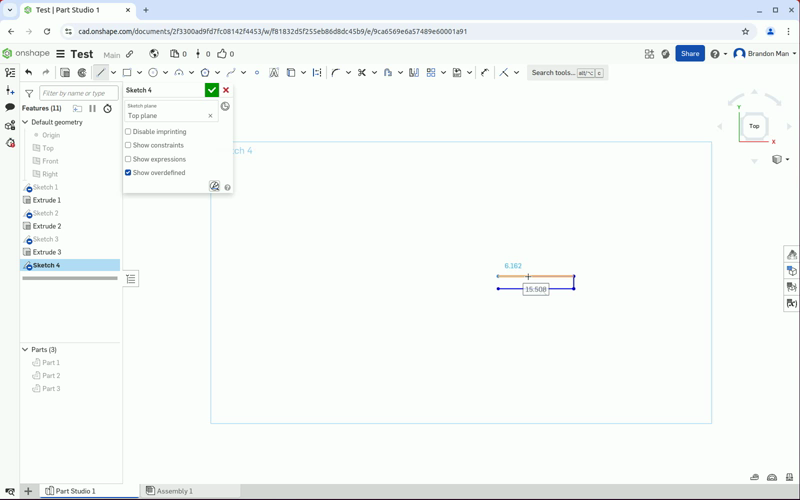
key_down(shift)
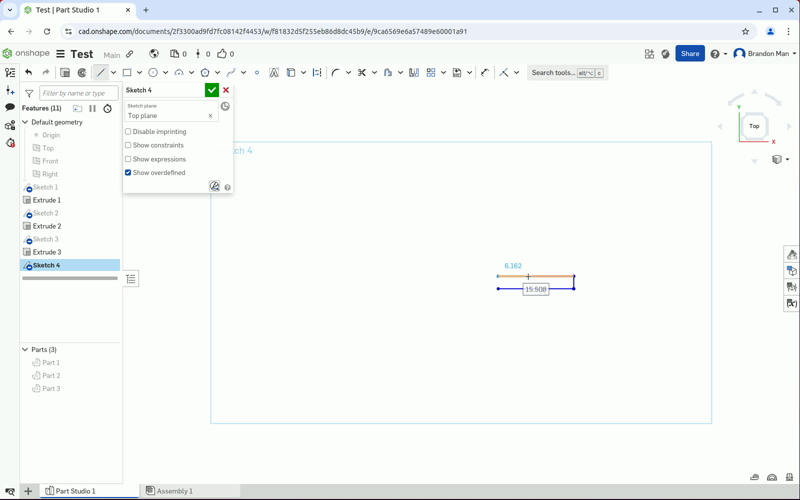
mouse_move(498, 288)
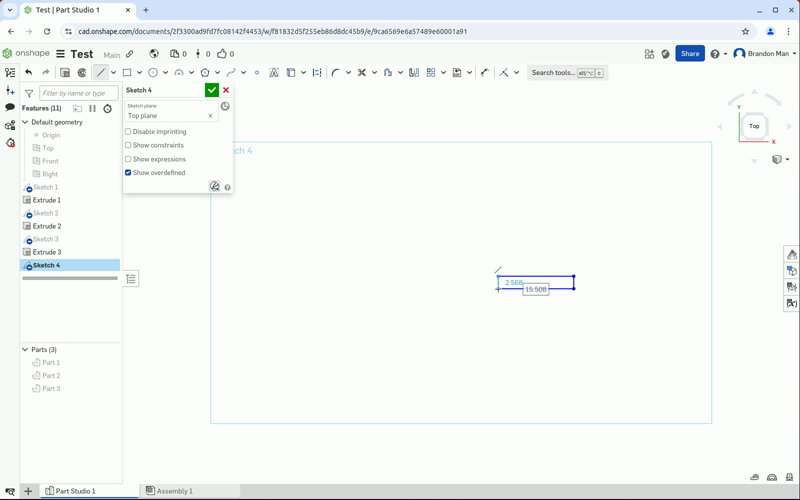
key_up(shift)
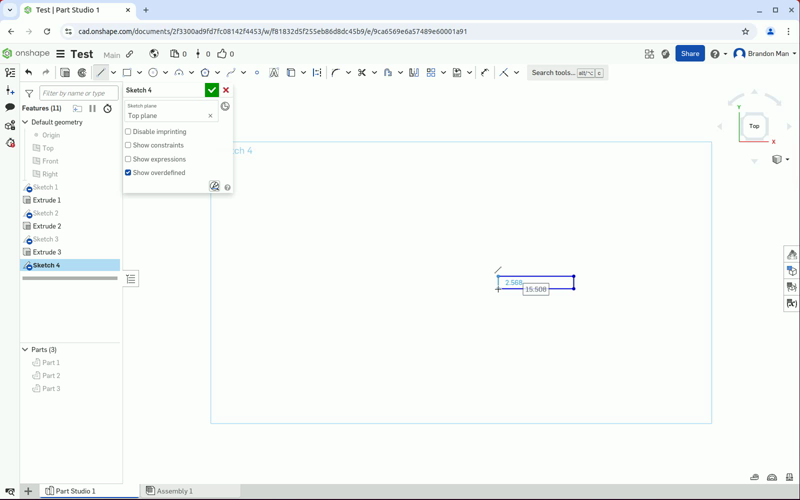
click(498, 288)
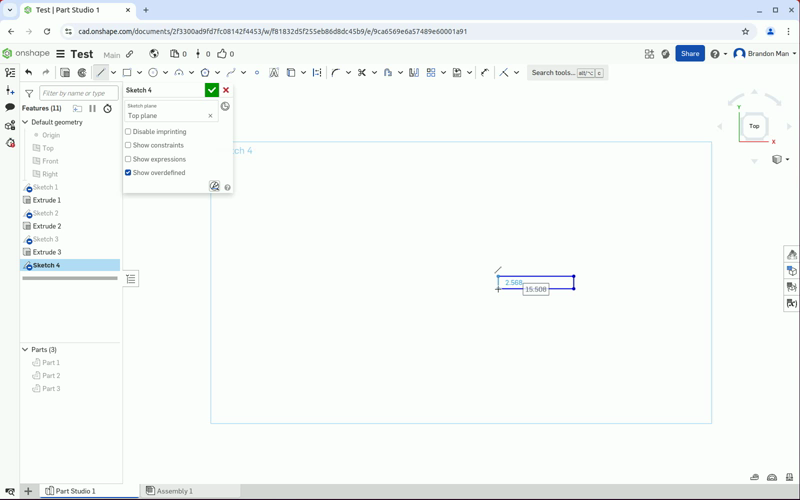
key(esc)
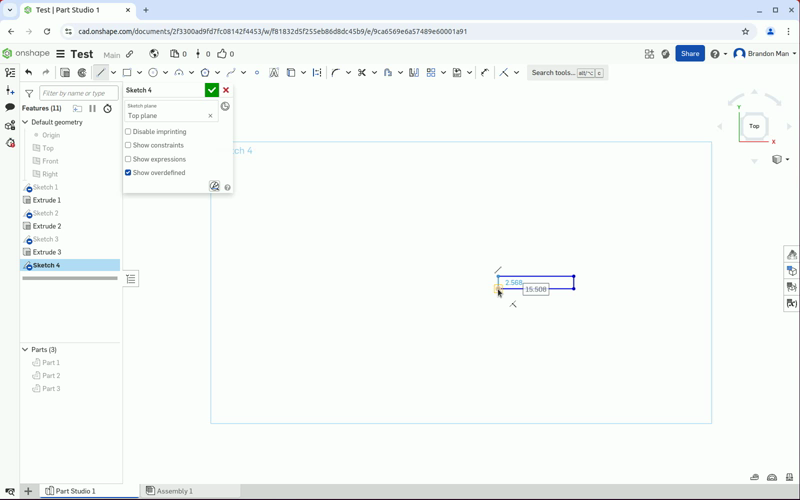
mouse_move(551, 282)
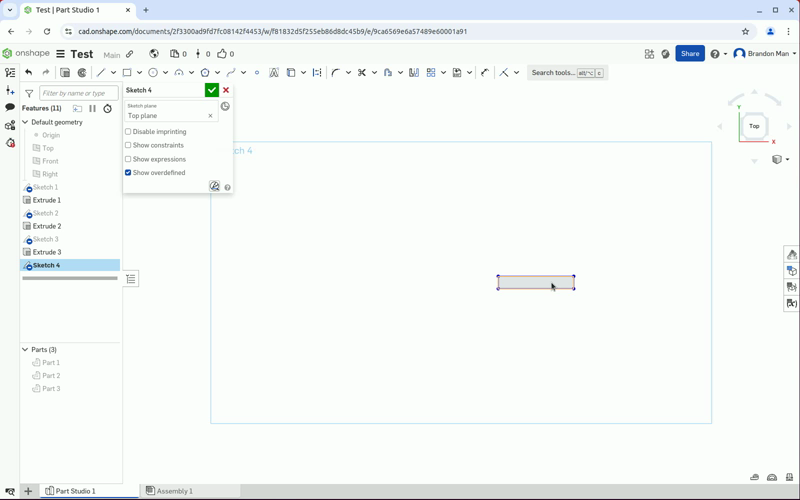
scroll(6)
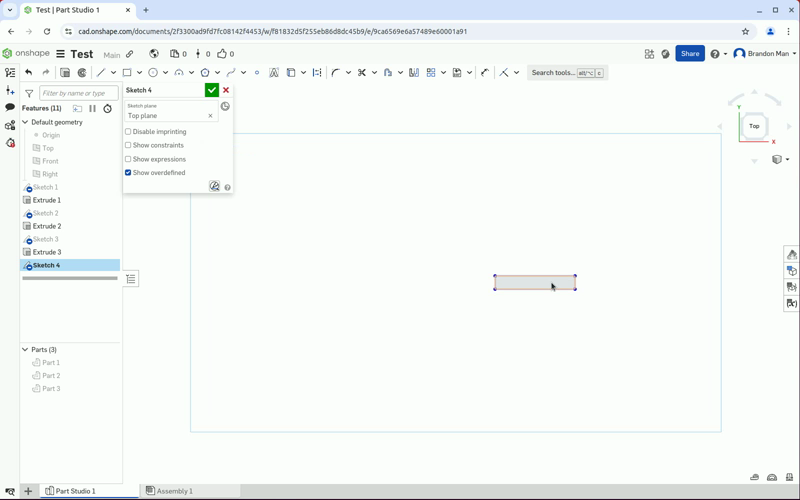
scroll(6)
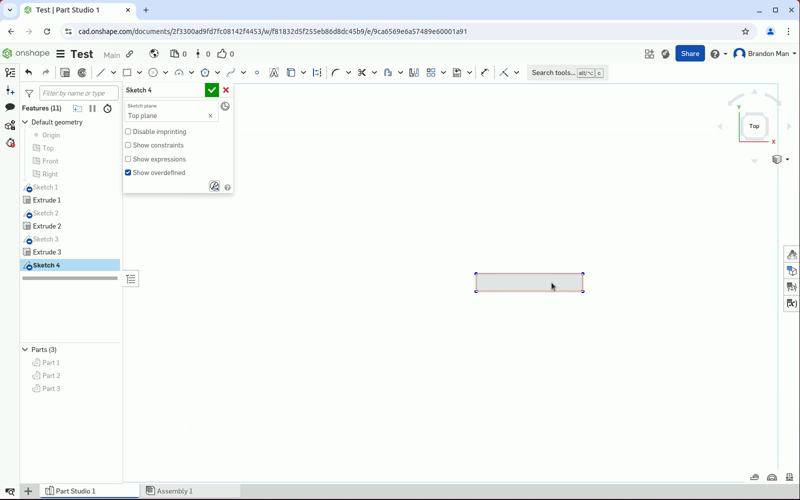
scroll(6)
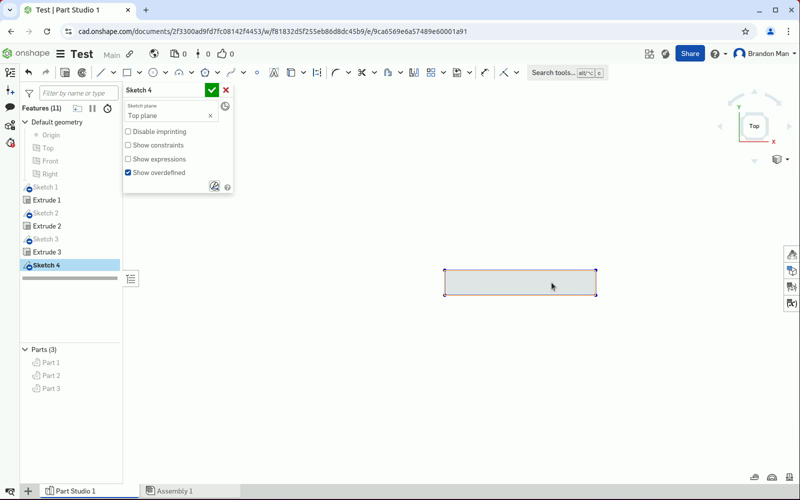
scroll(6)
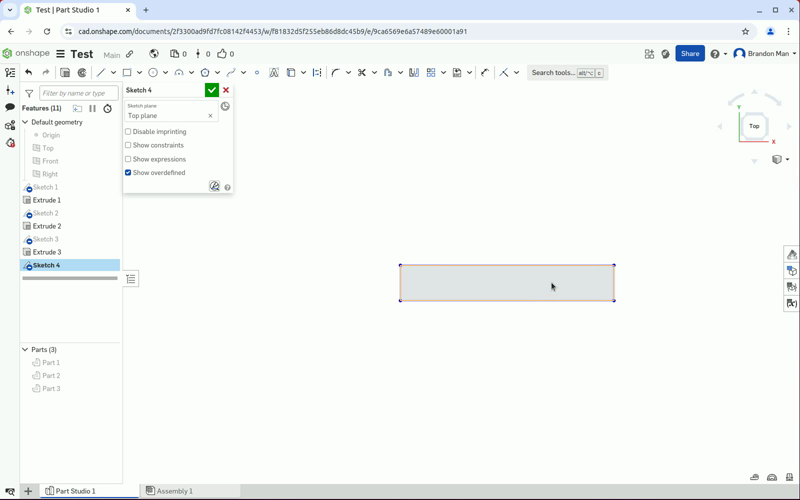
scroll(6)
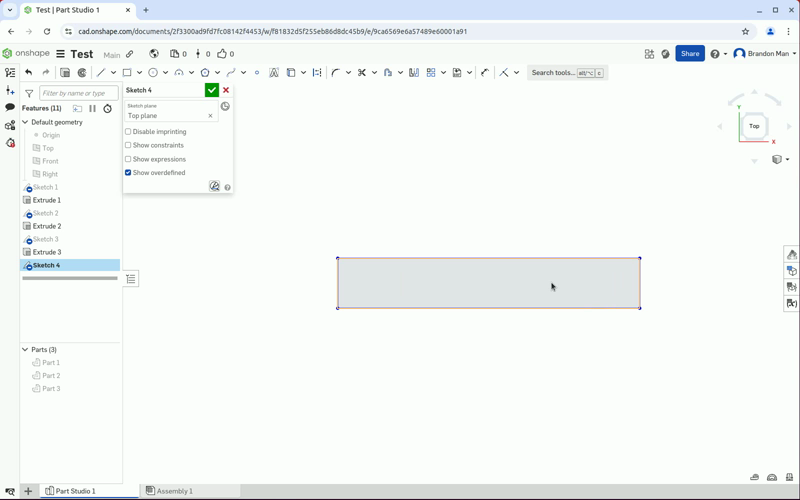
scroll(6)
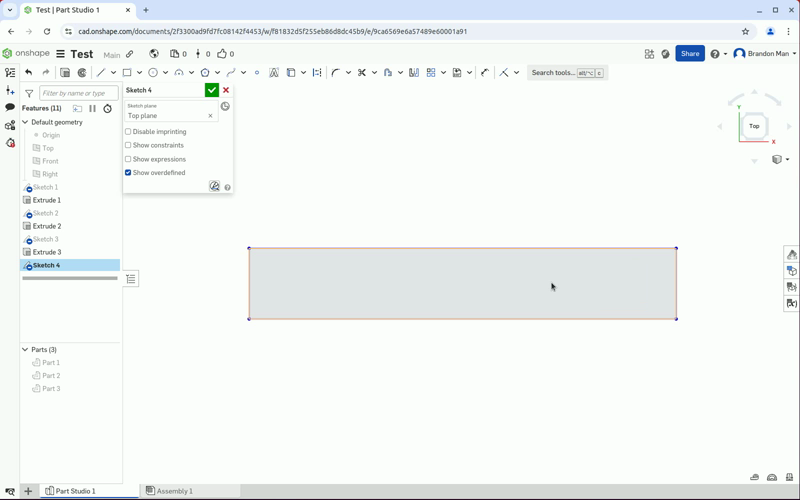
scroll(6)
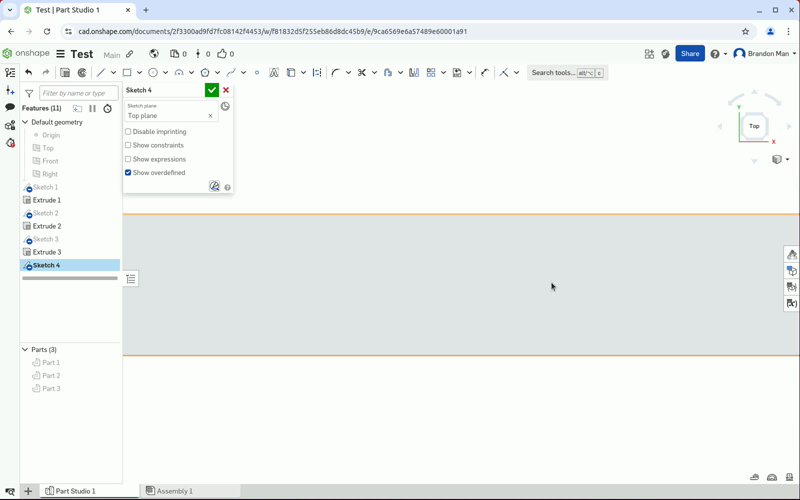
click(551, 282)
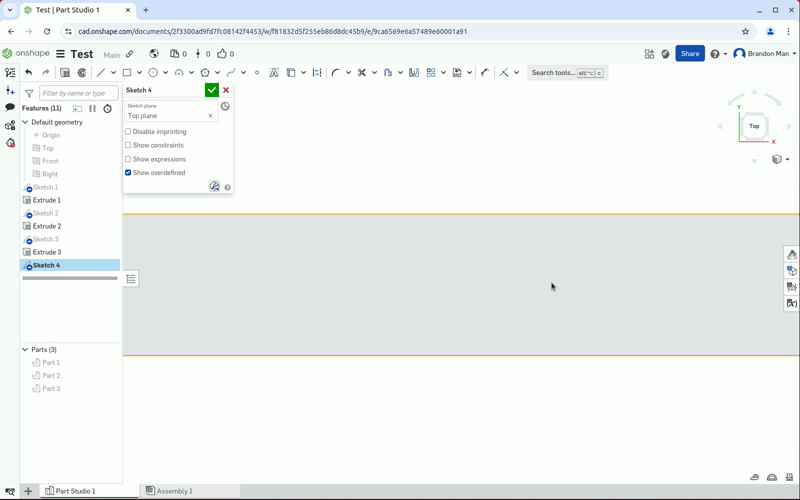
scroll(-6)
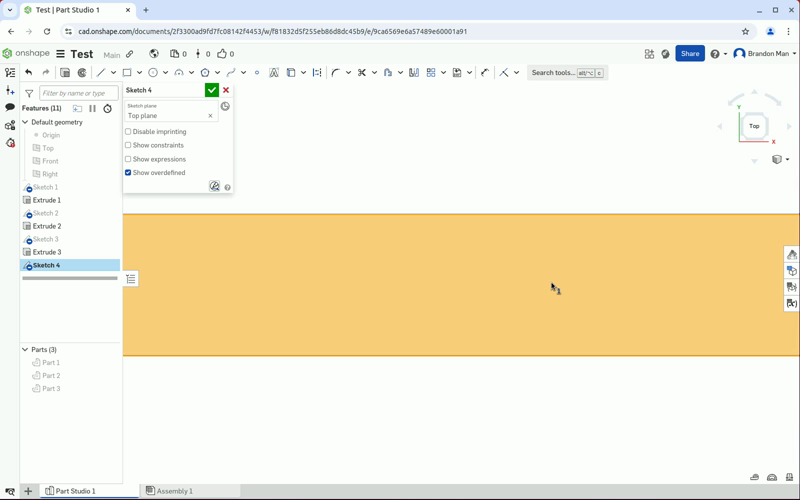
scroll(-6)
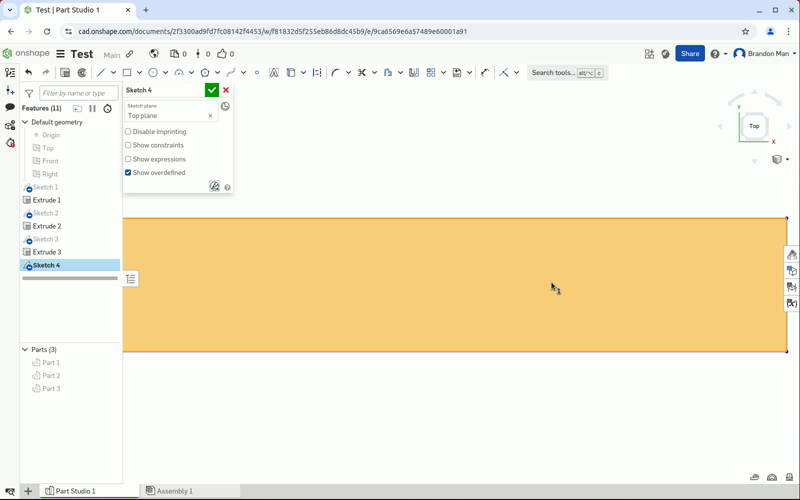
scroll(-6)
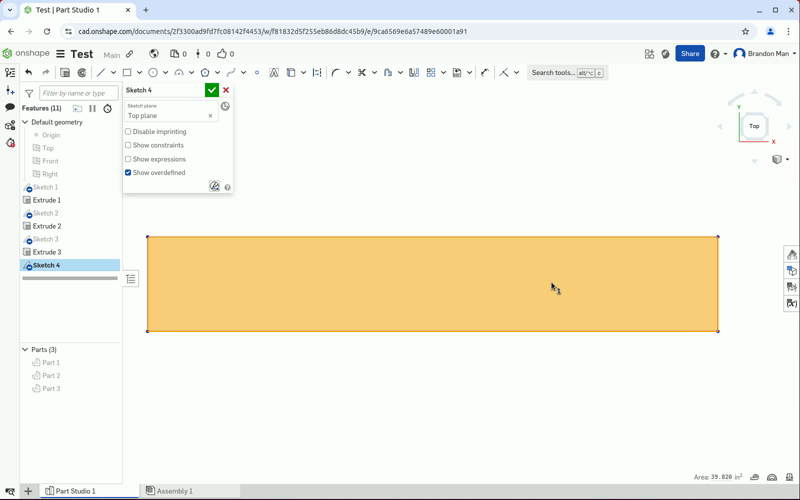
scroll(-6)
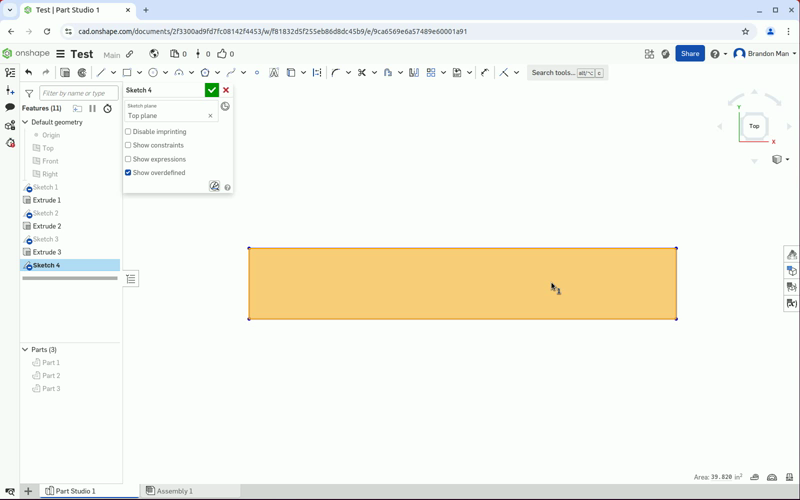
scroll(-6)
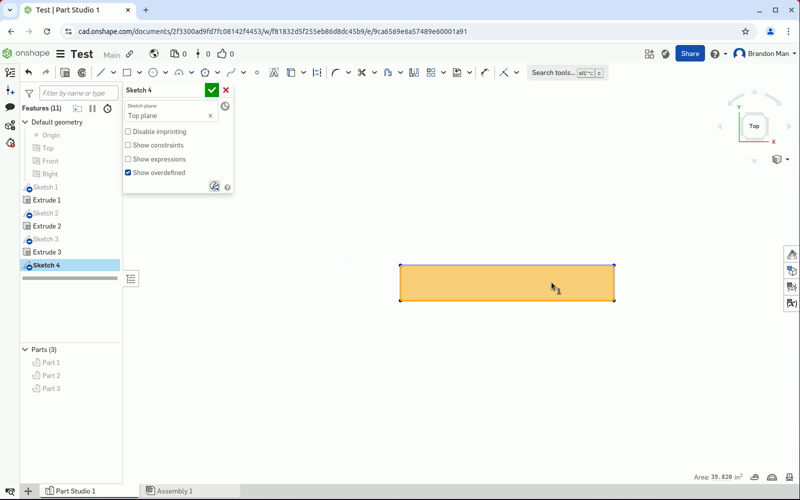
scroll(-6)
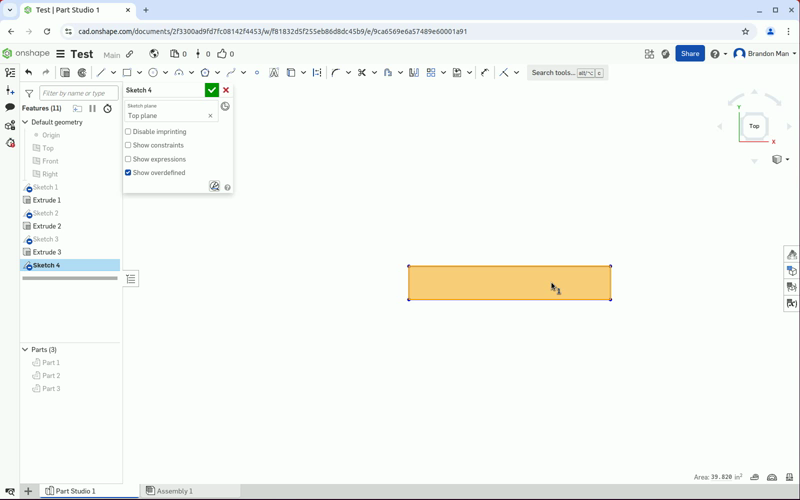
scroll(-6)
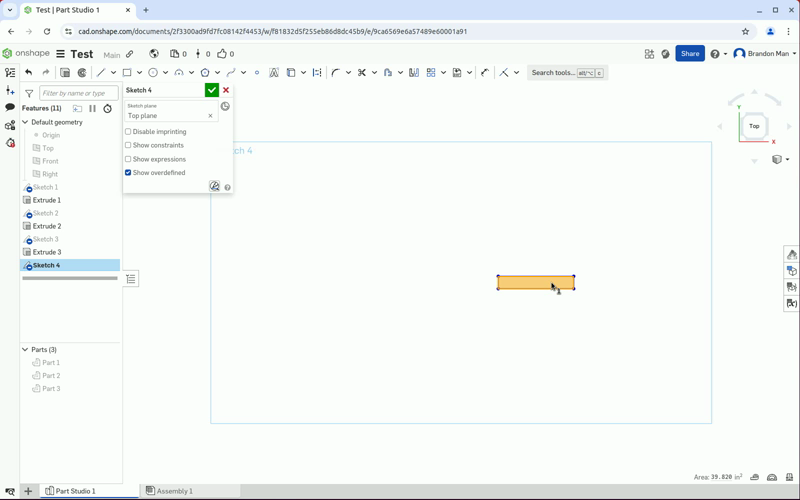
mouse_move(73, 352)
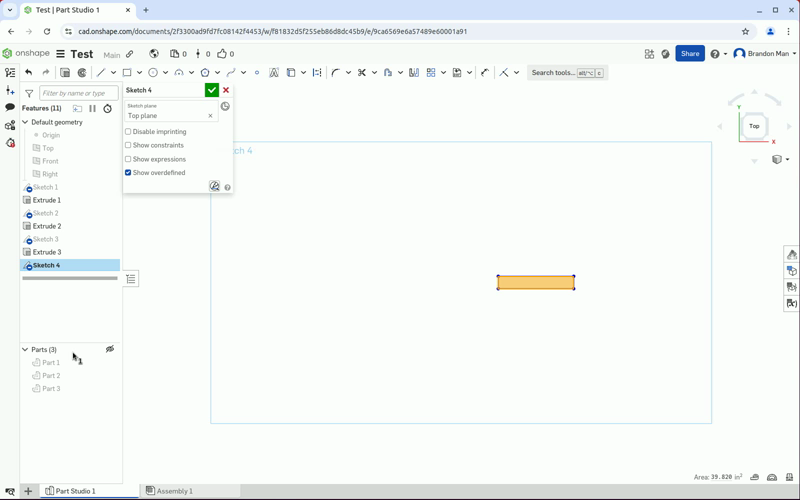
key(shift+y)
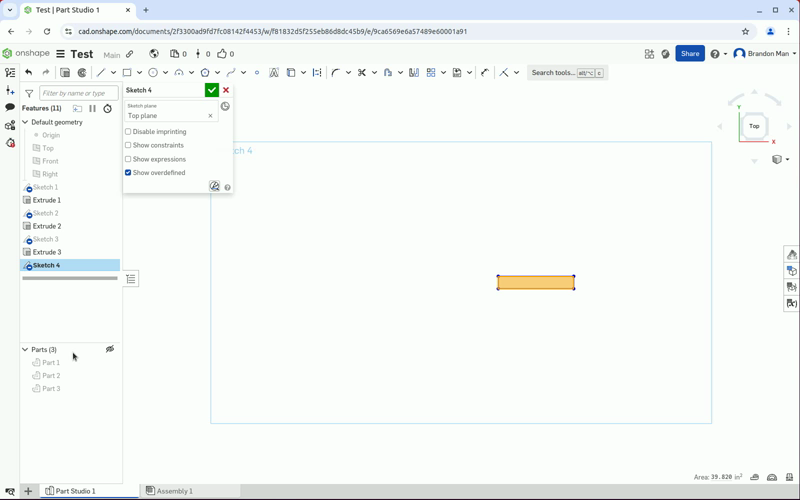
key(shift+e)
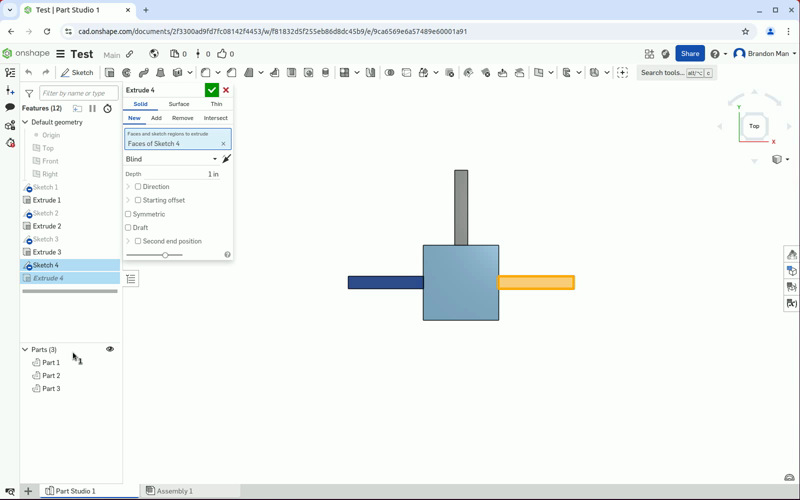
mouse_move(143, 106)
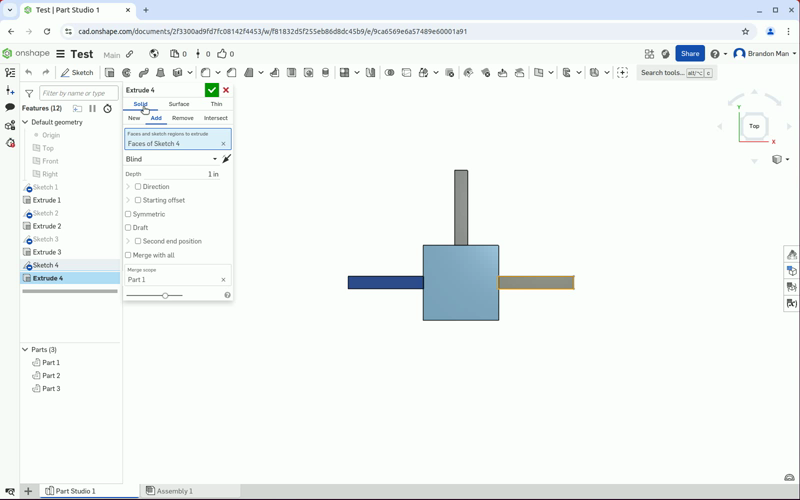
click(143, 106)
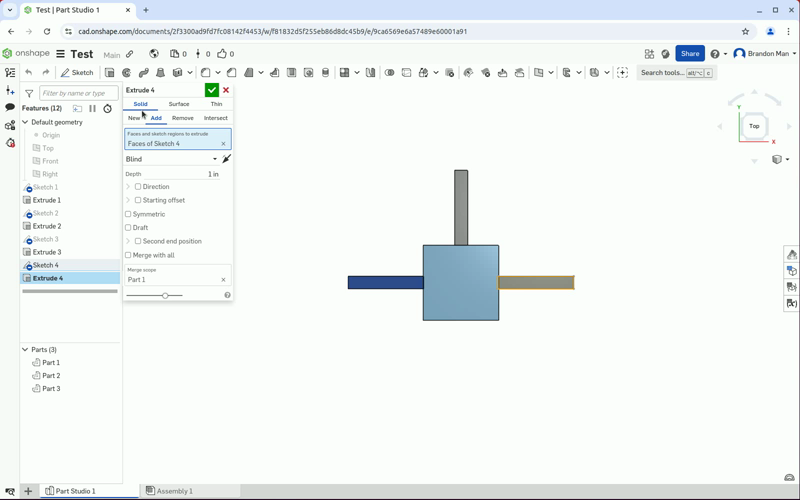
mouse_move(137, 120)
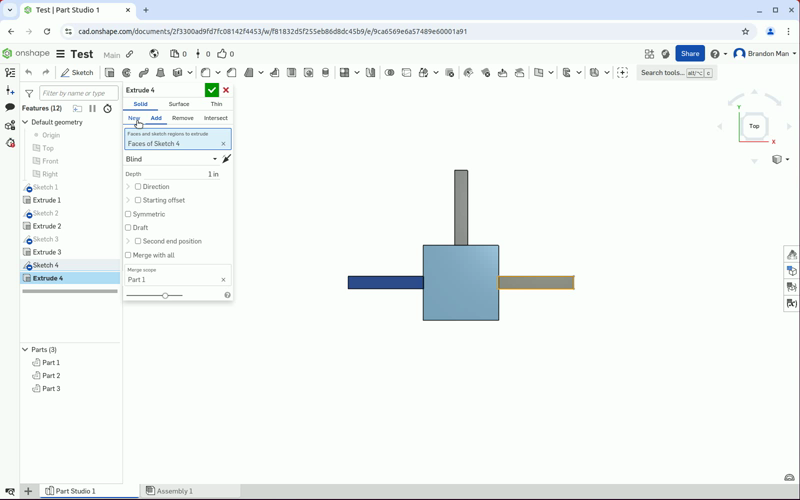
click(137, 120)
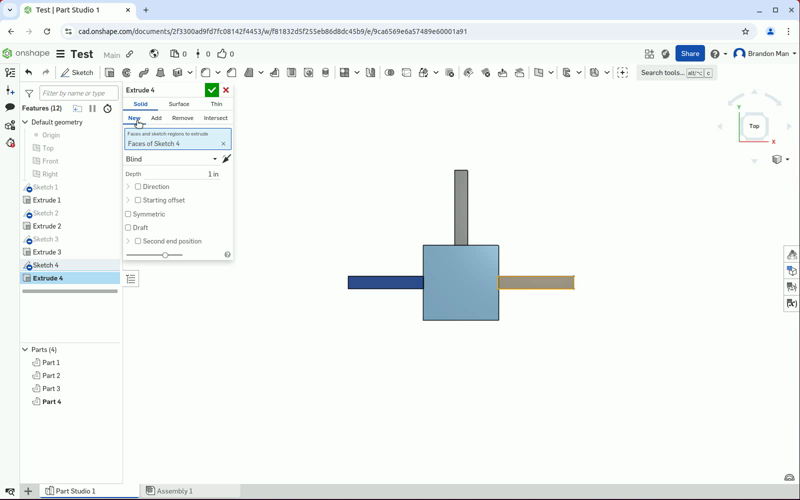
key(tab, 4)
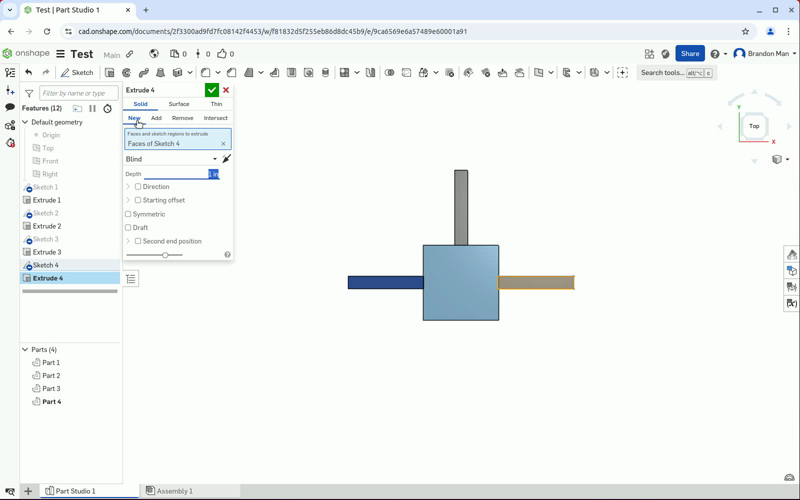
text(5.055)
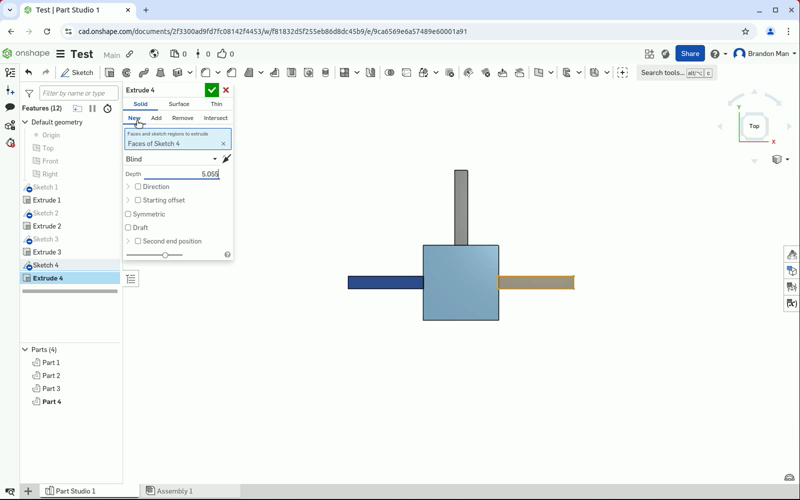
key(enter)
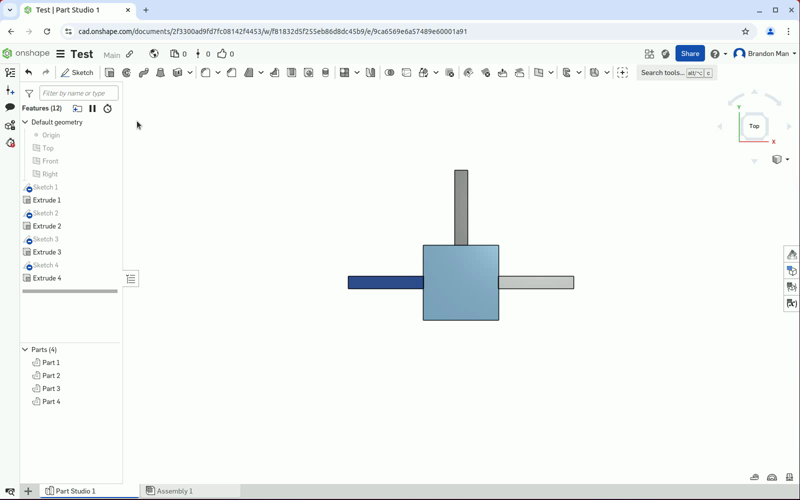
key(shift+h)
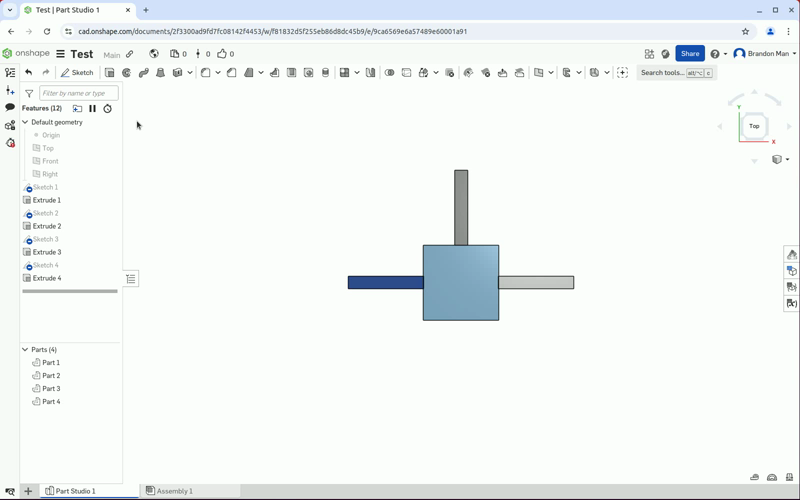
key(shift+h)
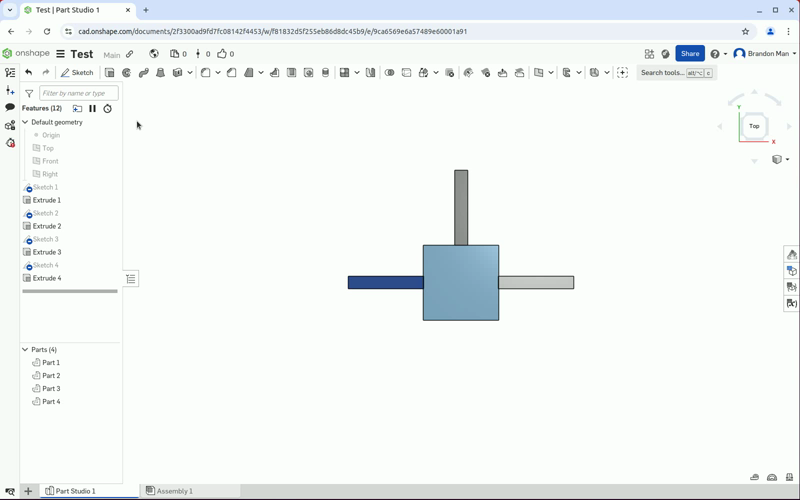
mouse_move(73, 189)
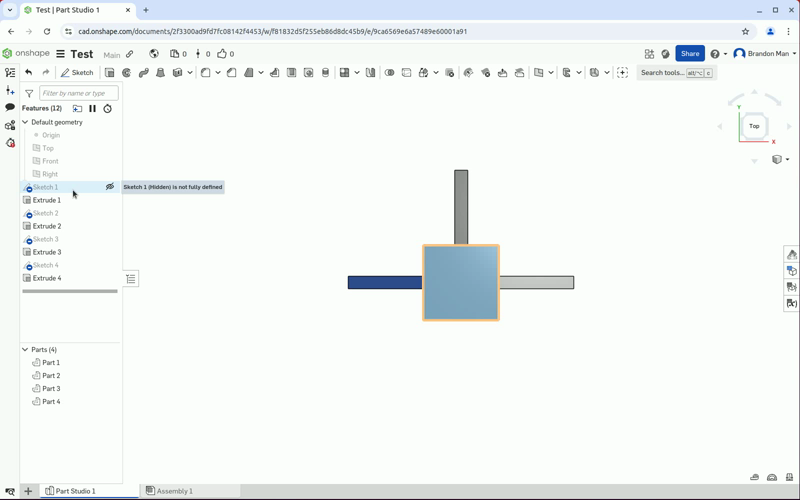
click(73, 189)
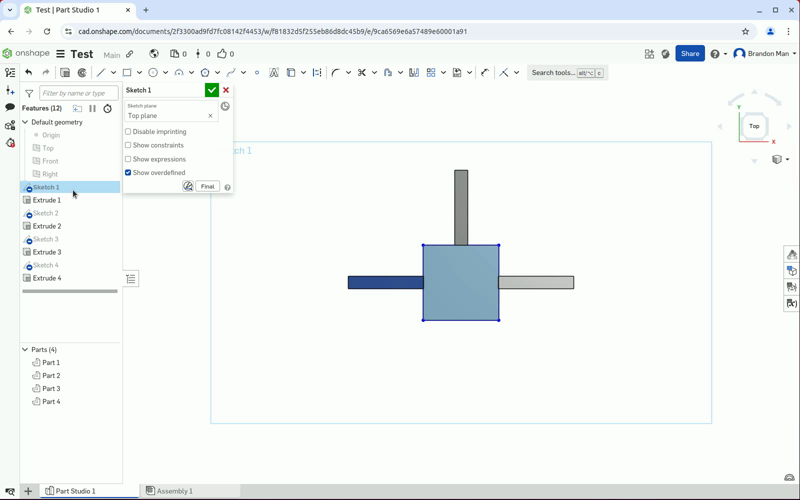
mouse_move(229, 92)
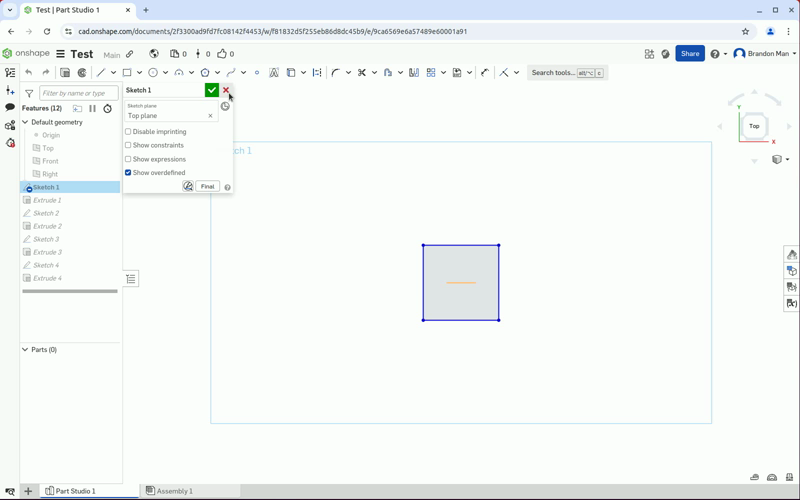
click(229, 92)
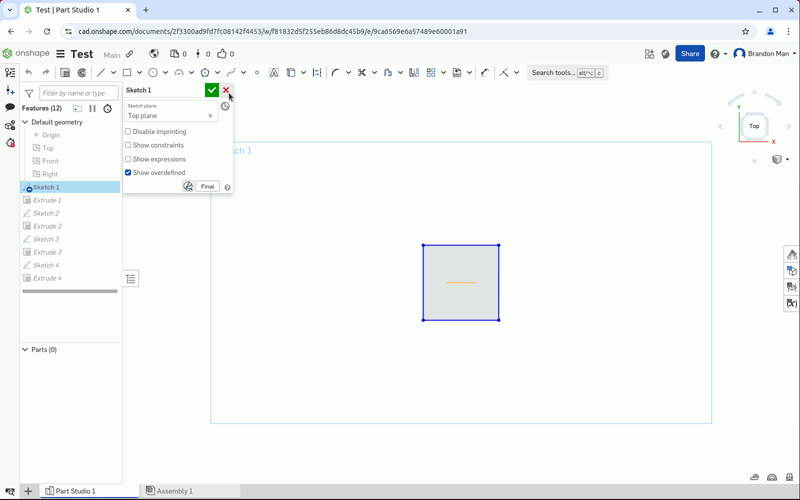
key(shift+s)
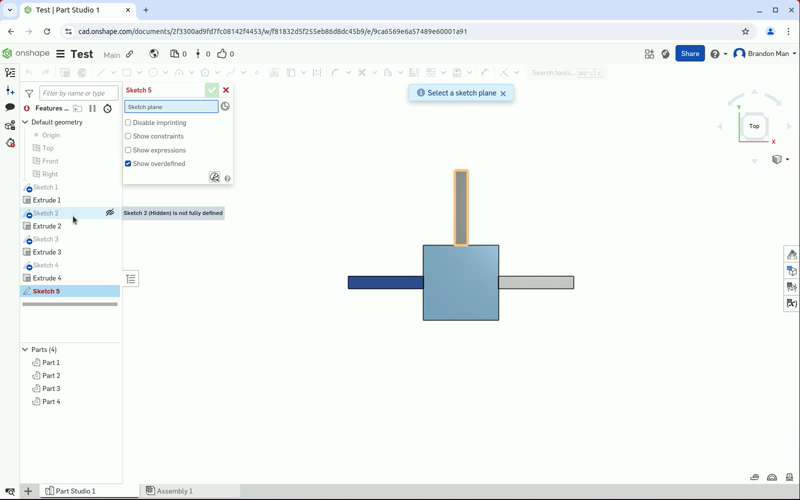
scroll(3)
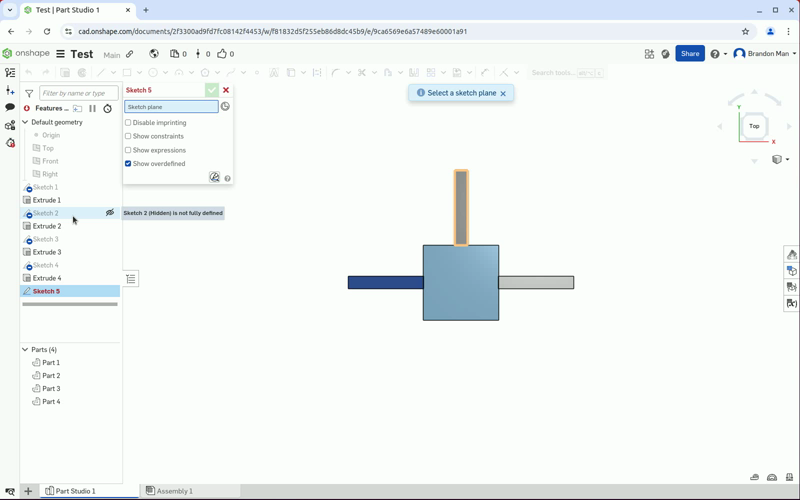
mouse_move(73, 150)
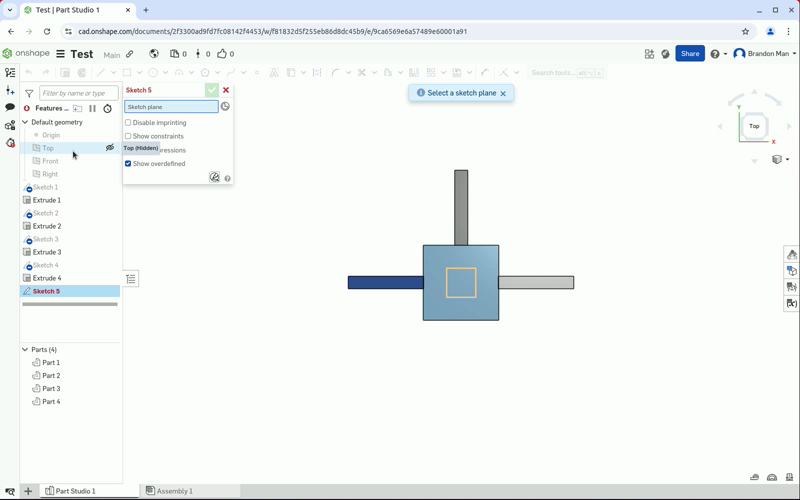
click(73, 150)
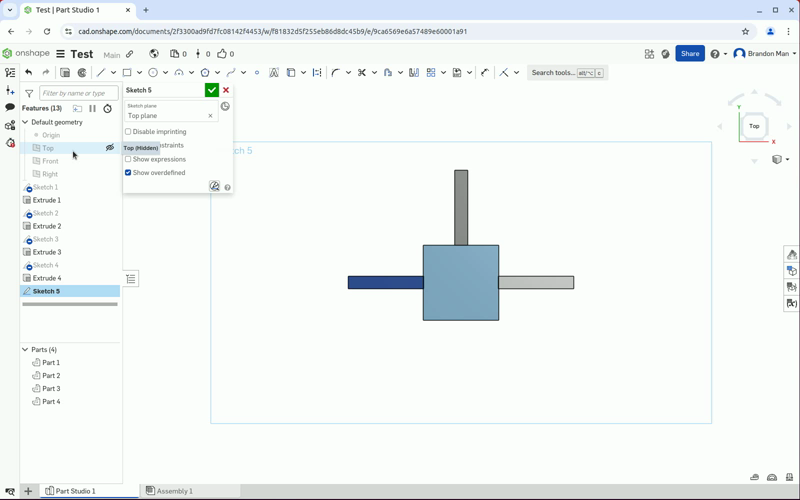
mouse_move(73, 352)
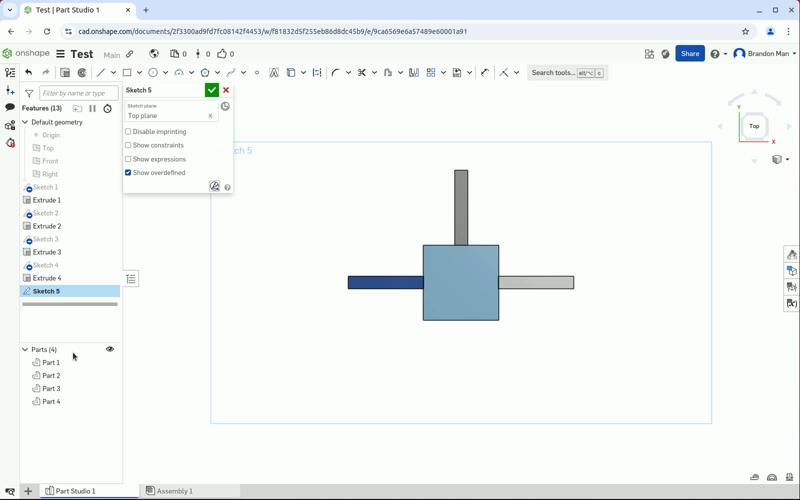
key(y)
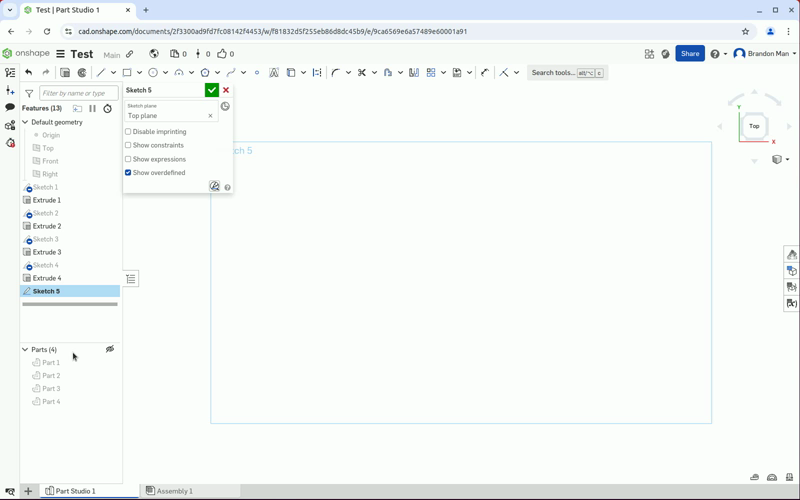
key(l)
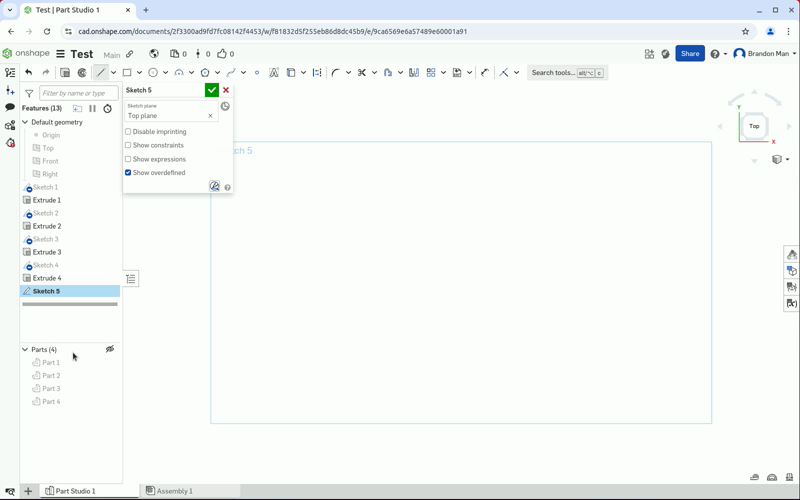
key_down(shift)
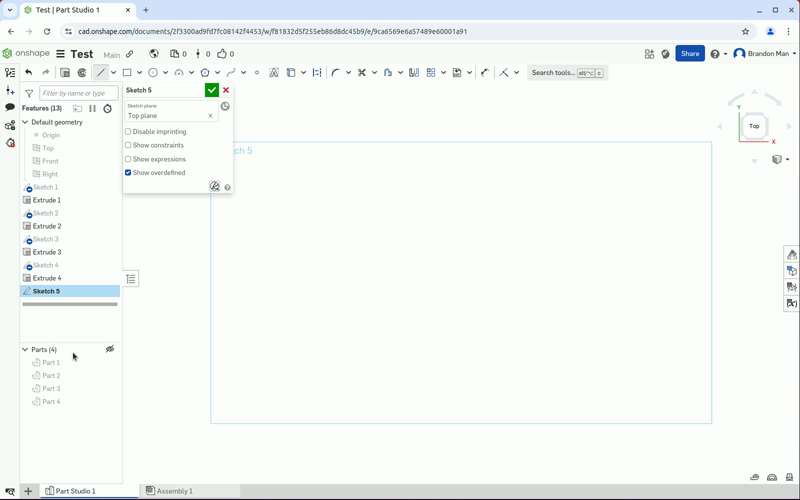
mouse_move(454, 395)
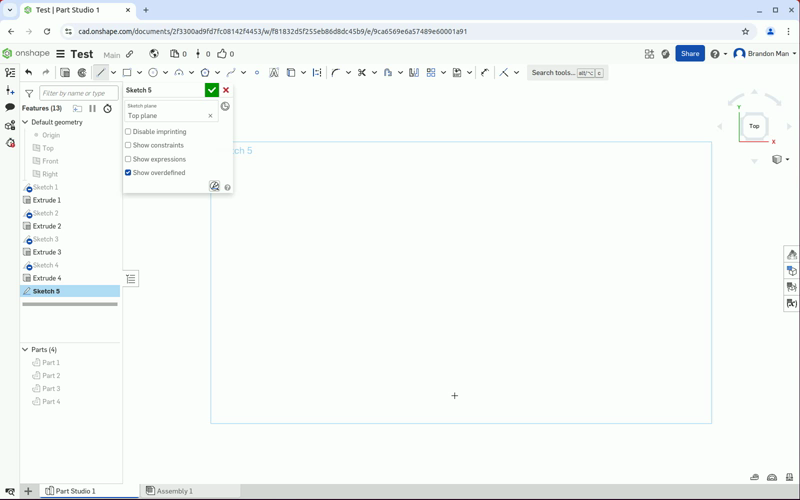
click(454, 395)
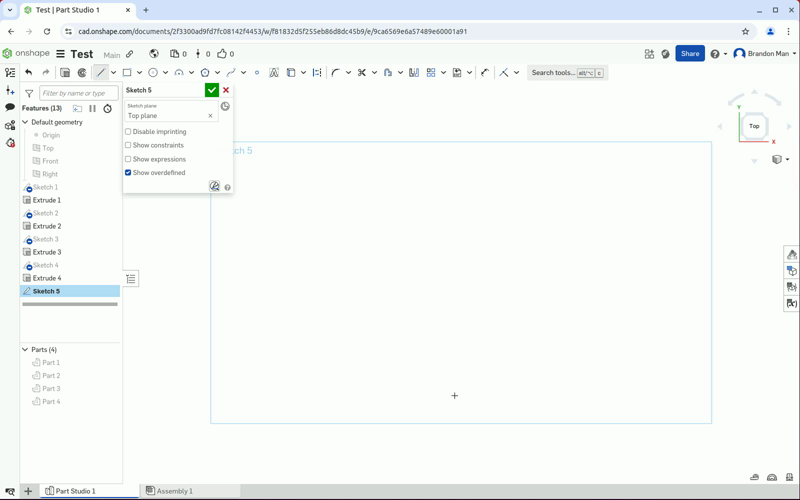
key_up(shift)
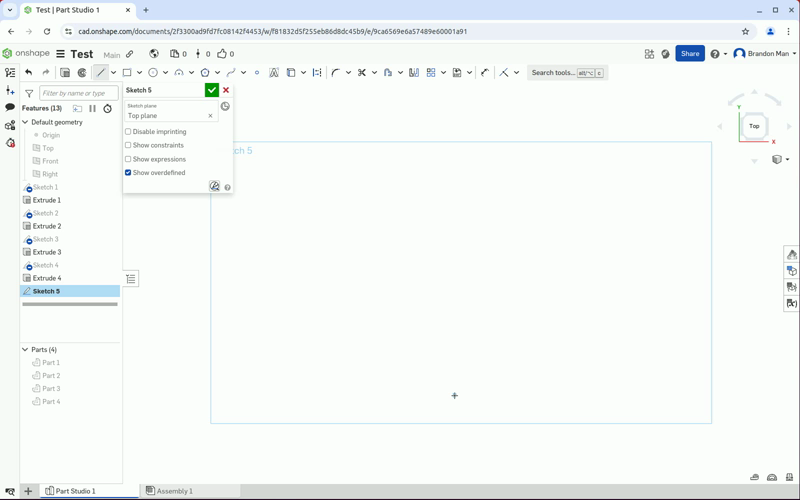
key_down(shift)
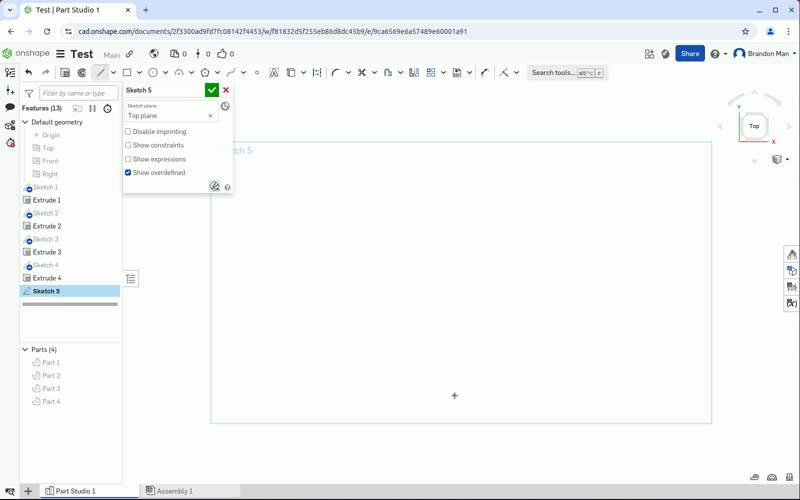
mouse_move(484, 395)
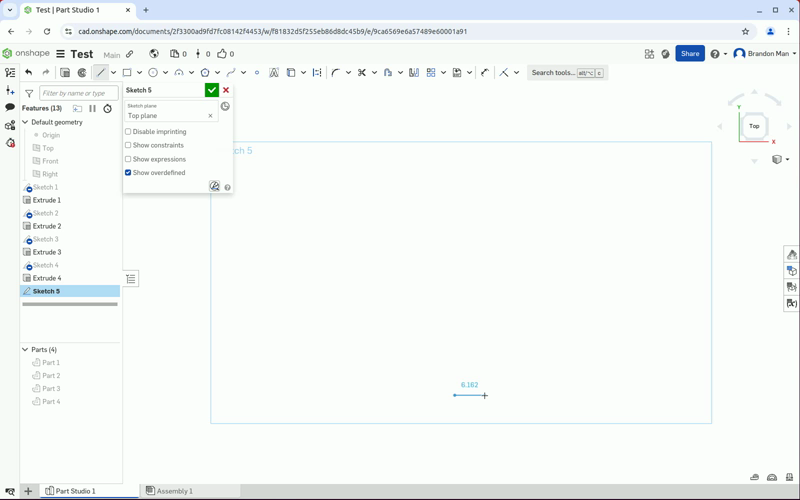
mouse_move(467, 395)
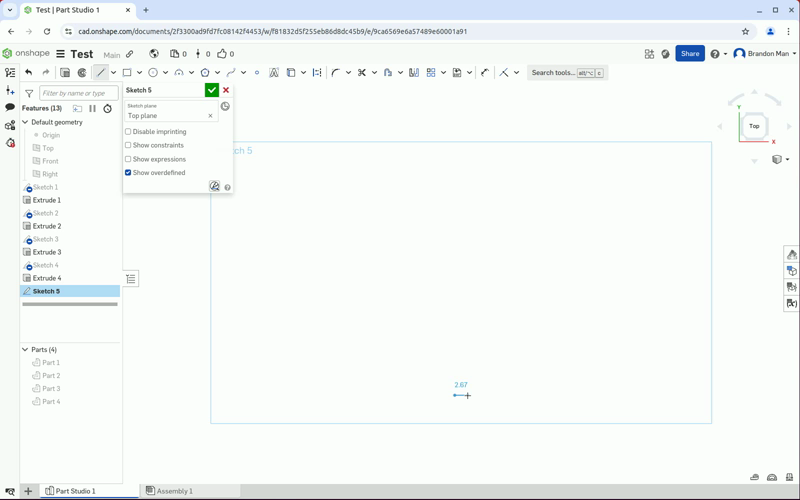
click(467, 395)
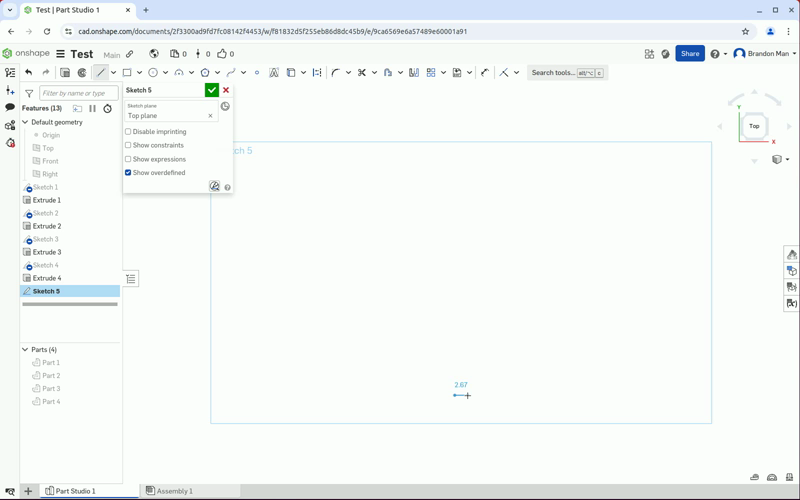
key_up(shift)
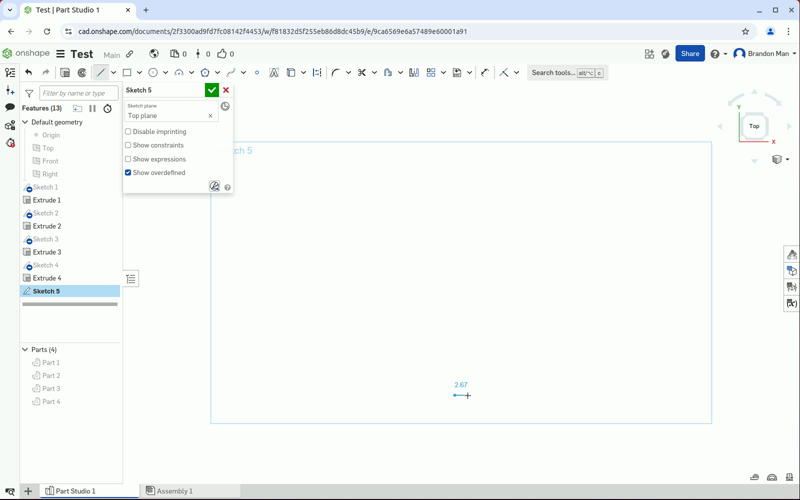
key_down(shift)
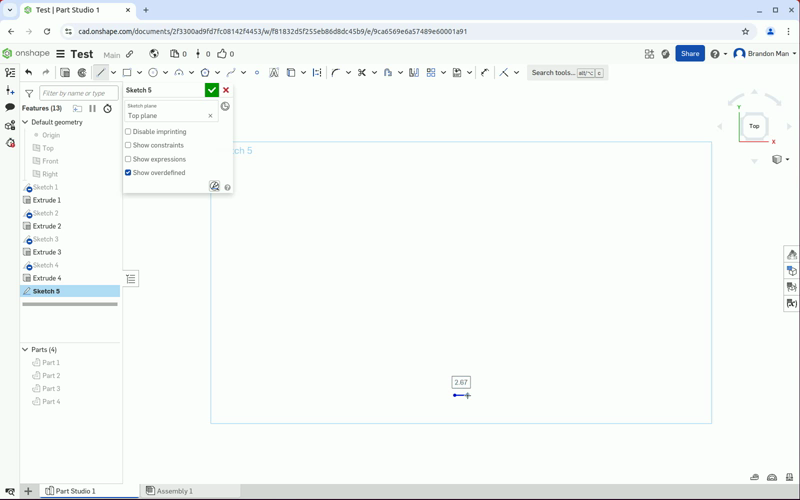
mouse_move(467, 320)
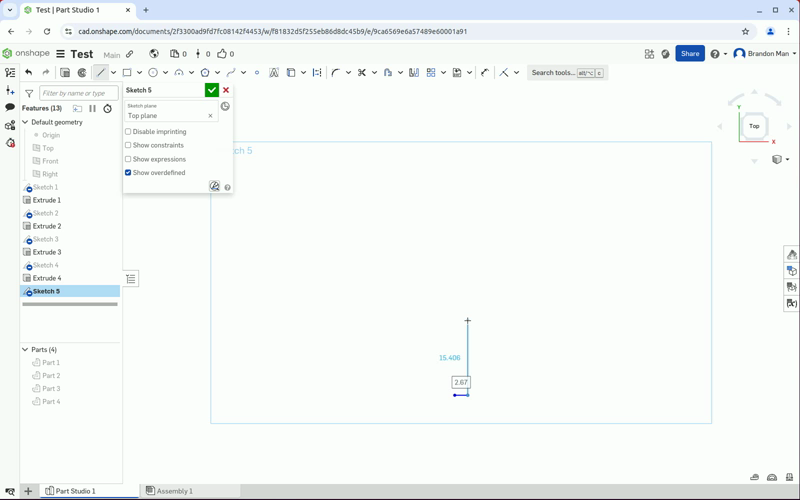
click(467, 320)
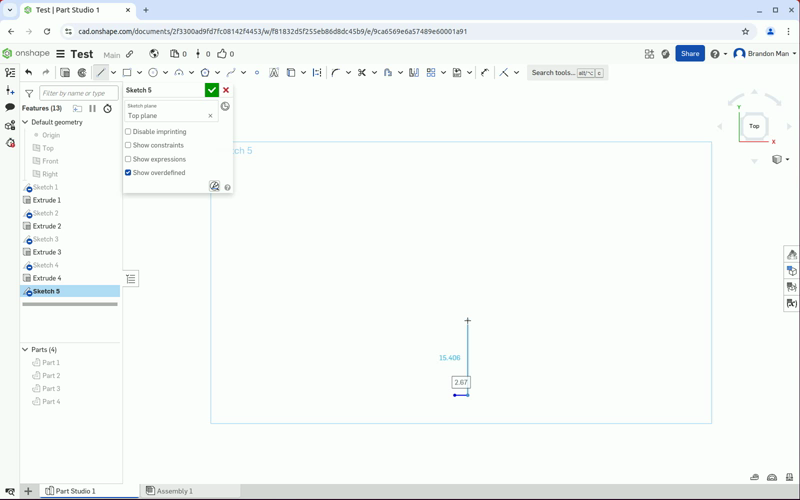
key_up(shift)
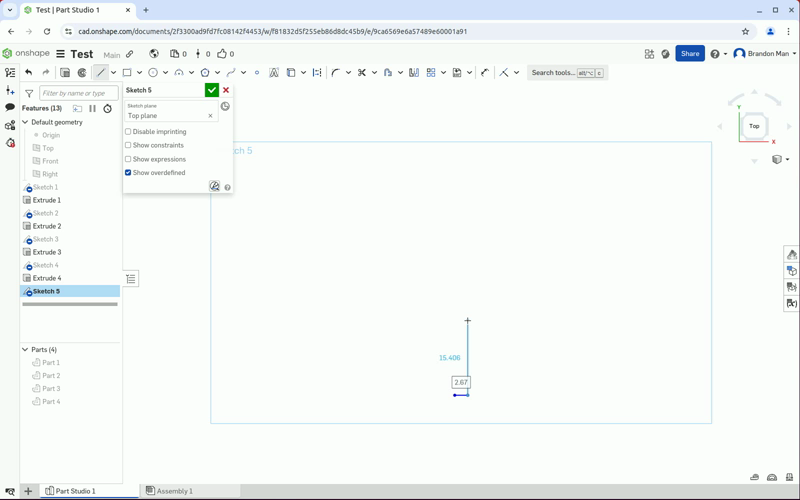
key_down(shift)
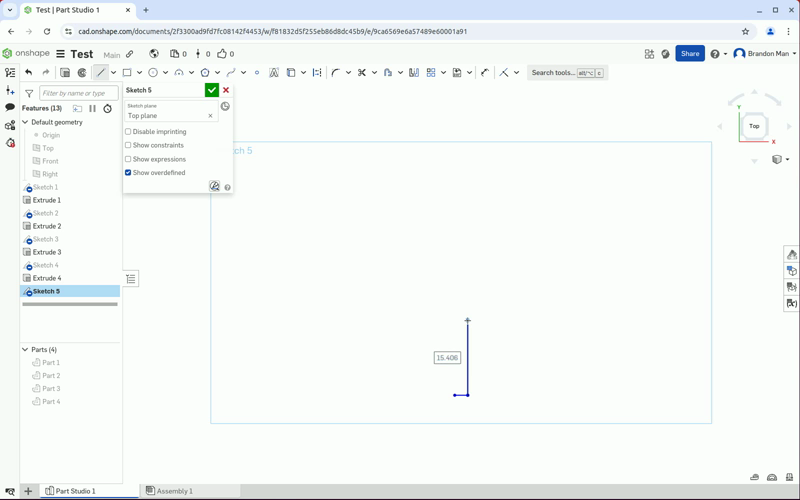
mouse_move(497, 320)
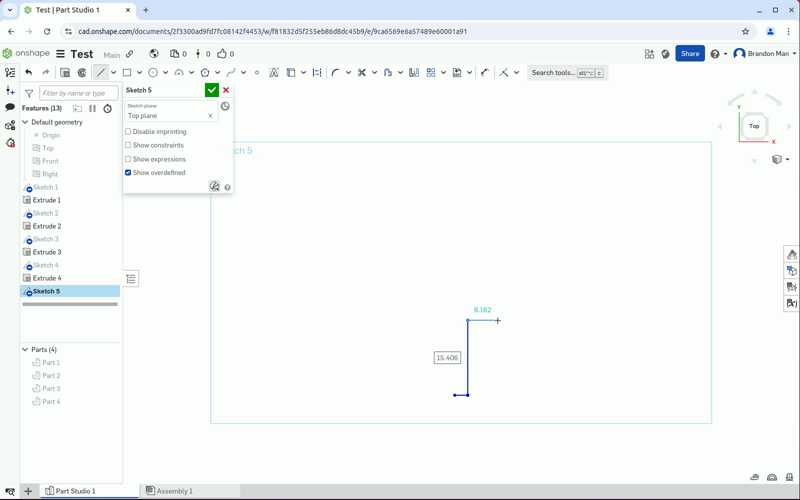
mouse_move(454, 320)
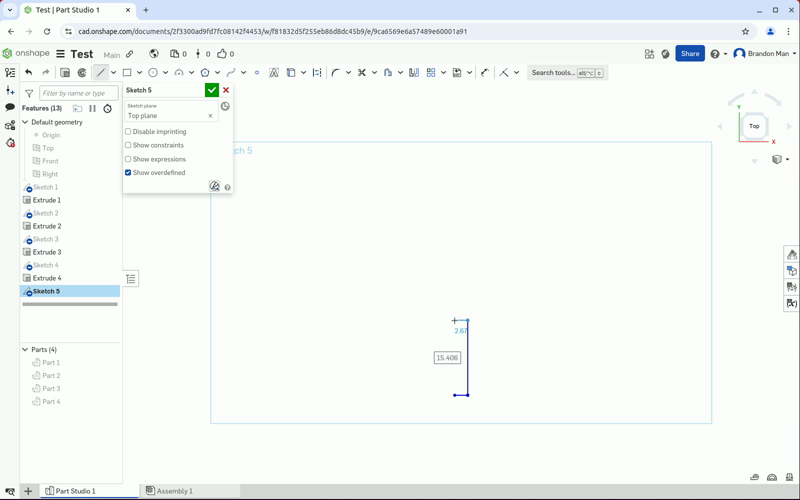
click(454, 320)
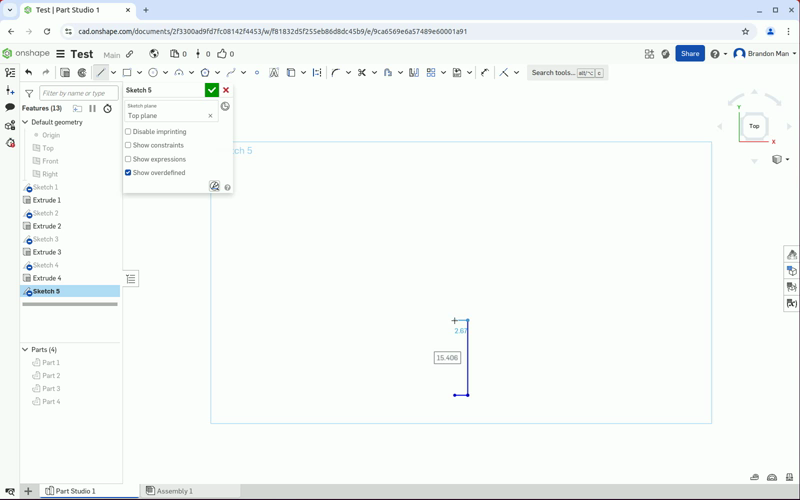
key_up(shift)
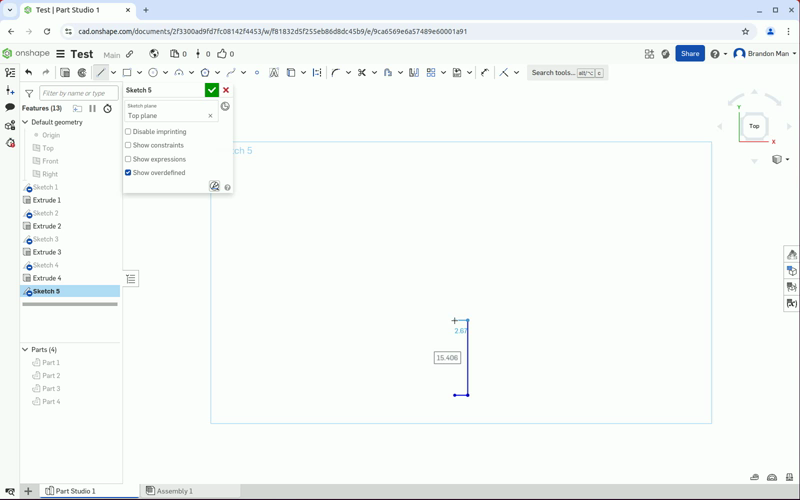
key_down(shift)
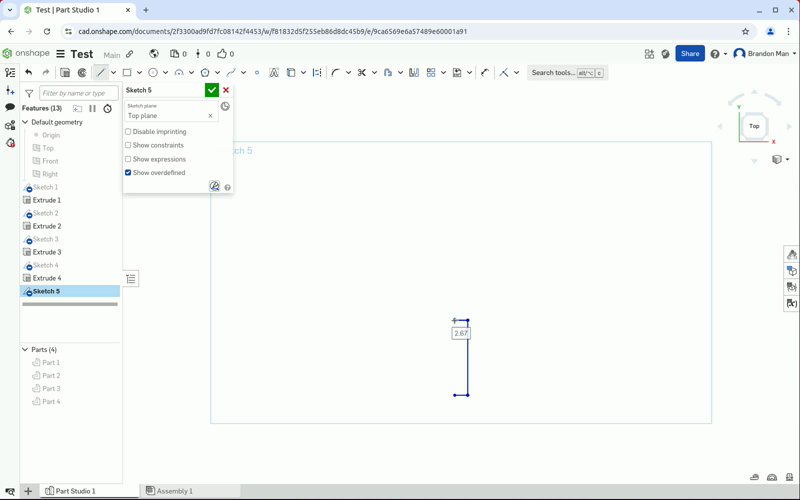
mouse_move(454, 395)
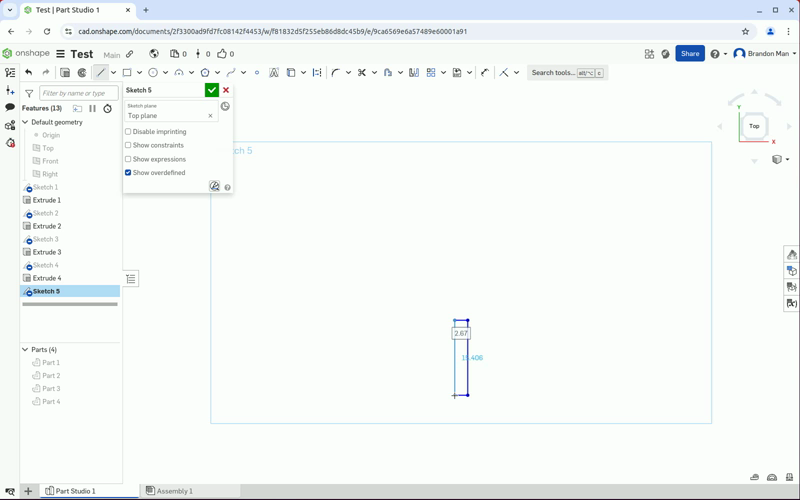
key_up(shift)
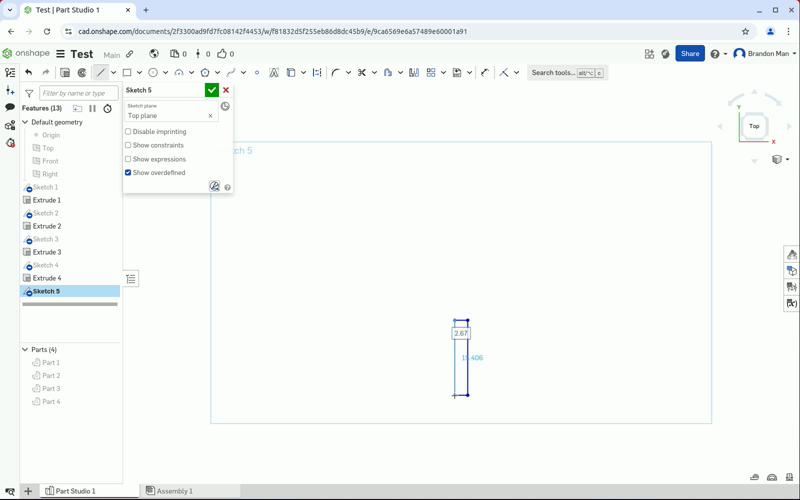
click(454, 395)
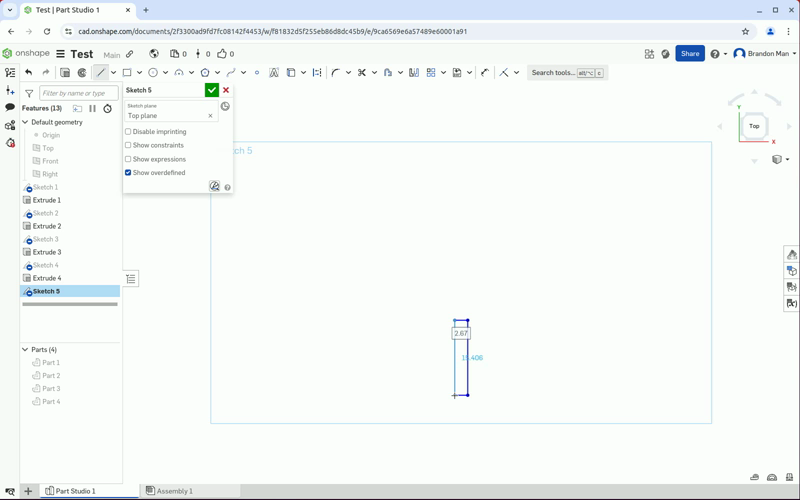
key(esc)
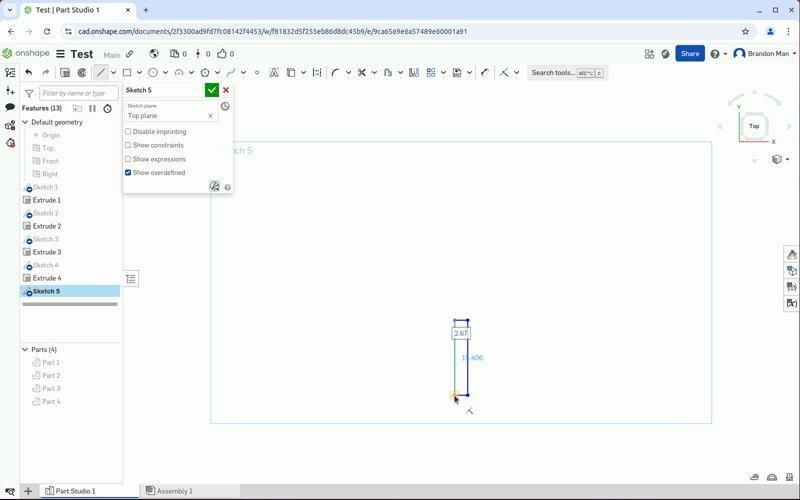
mouse_move(464, 371)
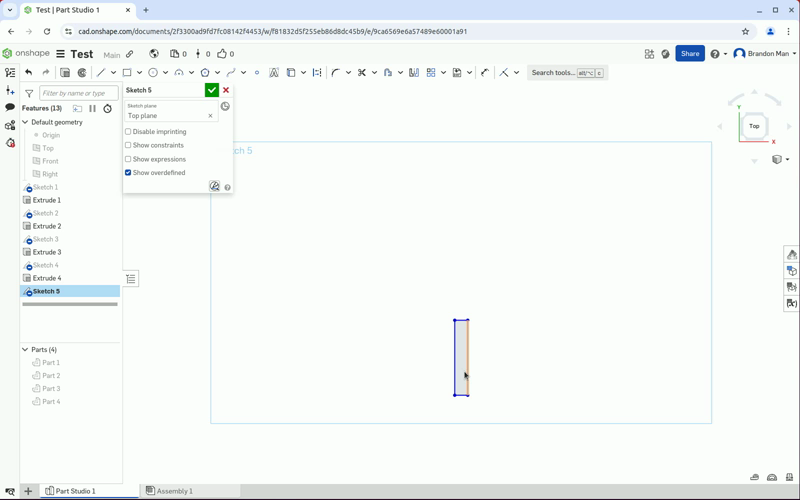
scroll(6)
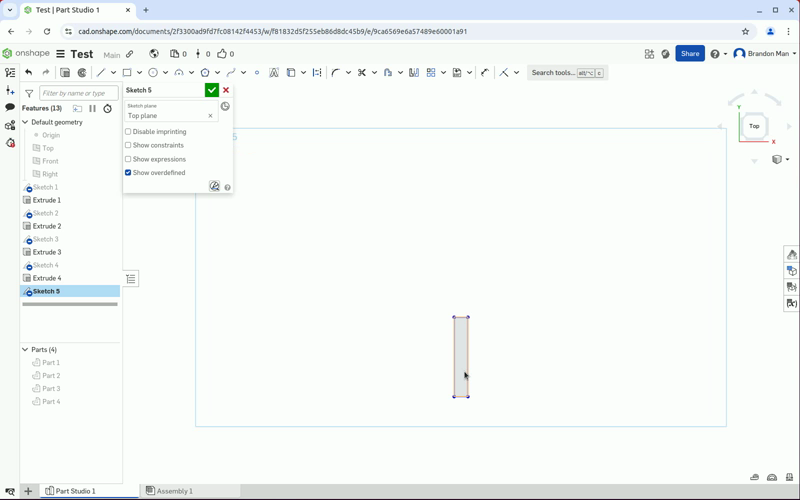
scroll(6)
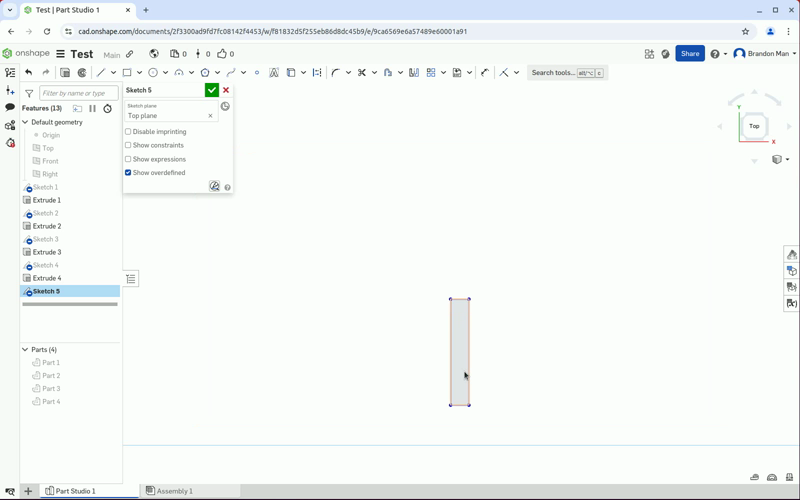
scroll(6)
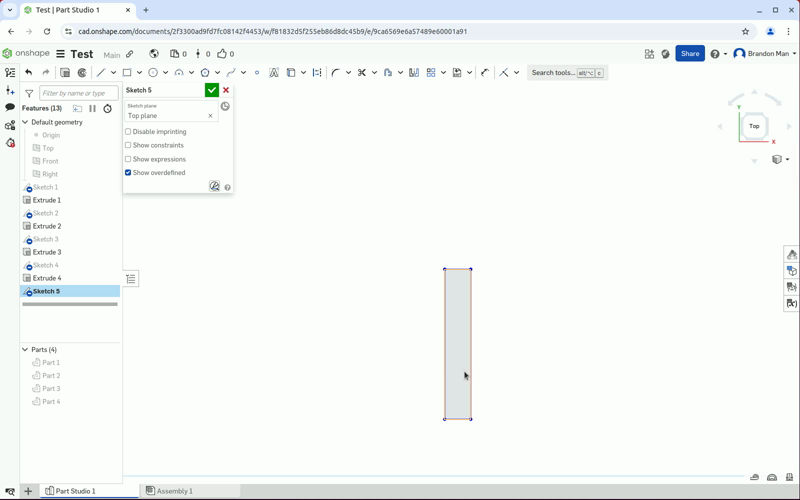
scroll(6)
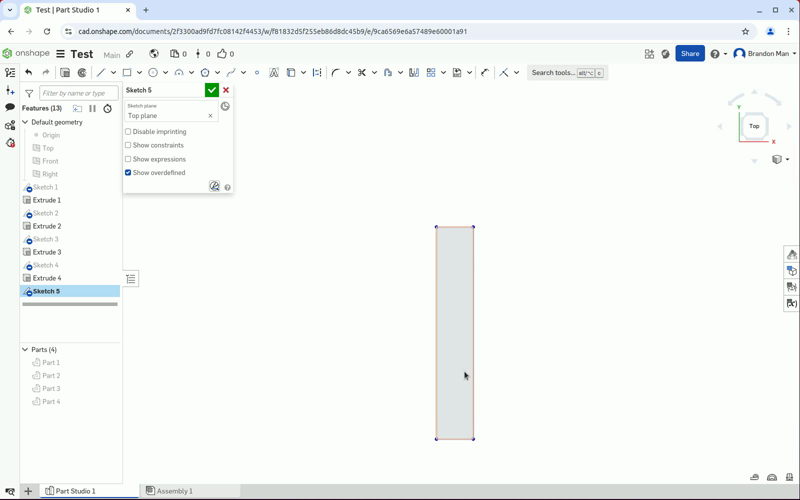
scroll(6)
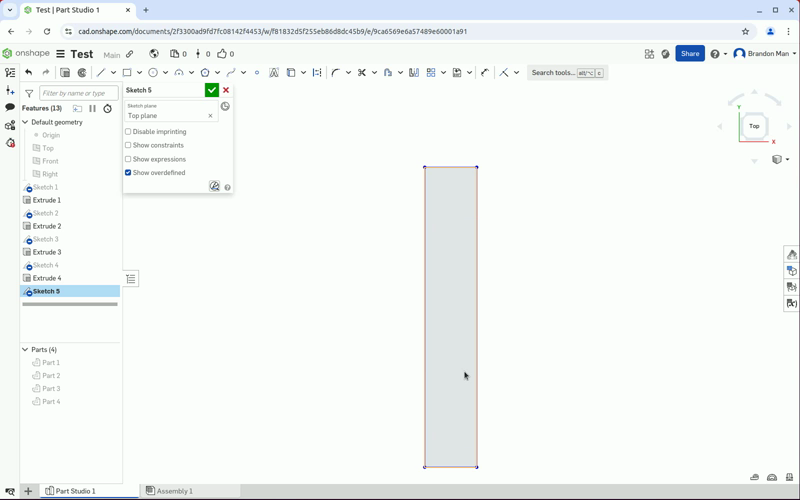
scroll(6)
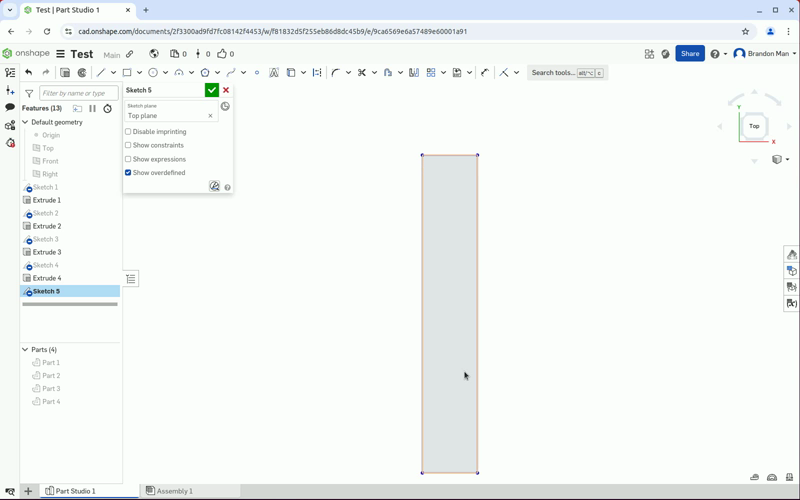
scroll(6)
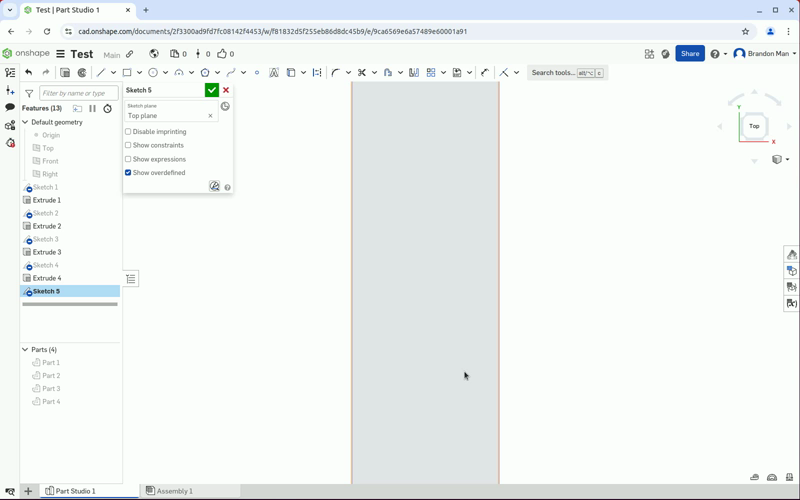
click(464, 371)
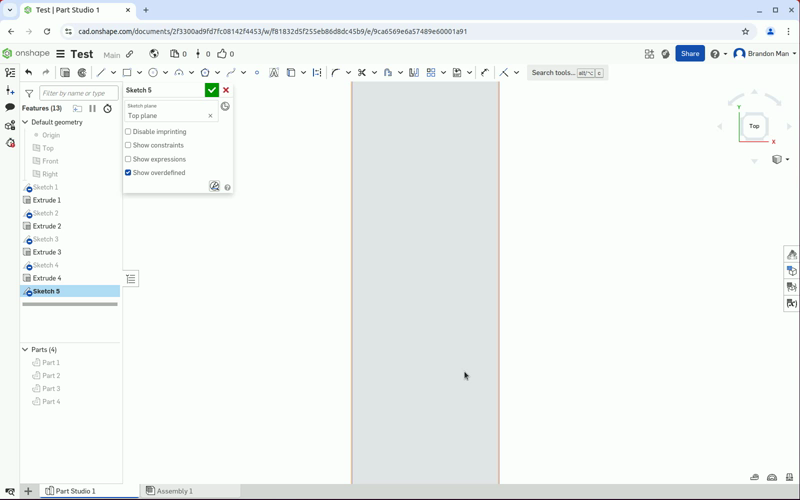
scroll(-6)
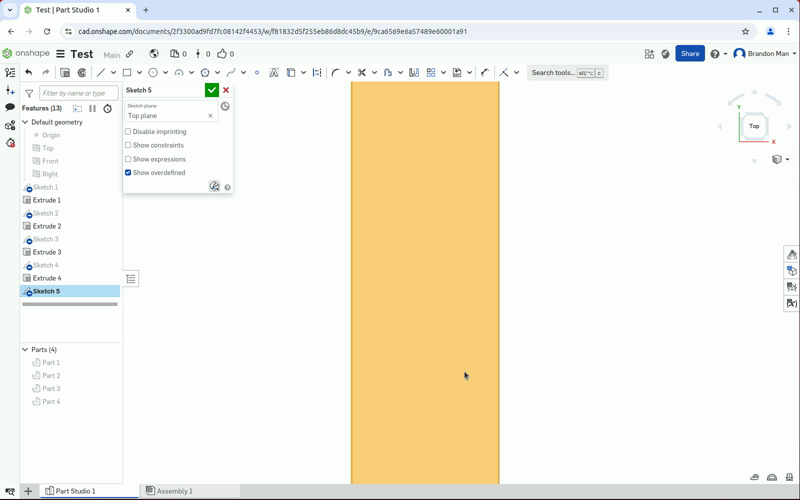
scroll(-6)
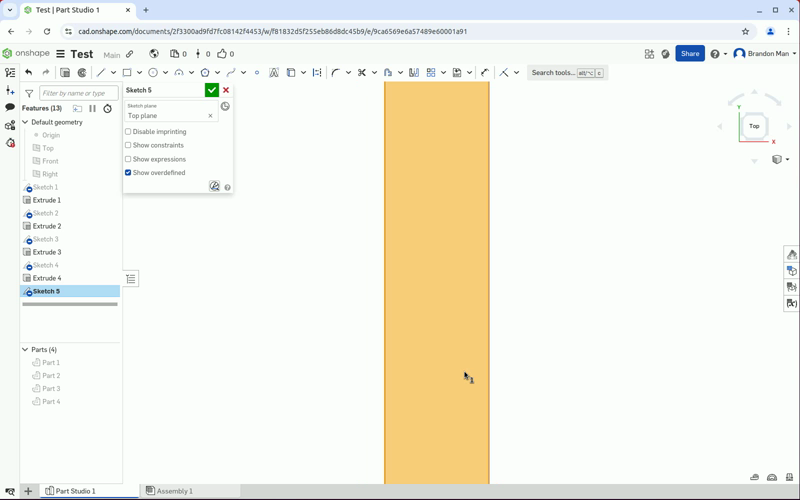
scroll(-6)
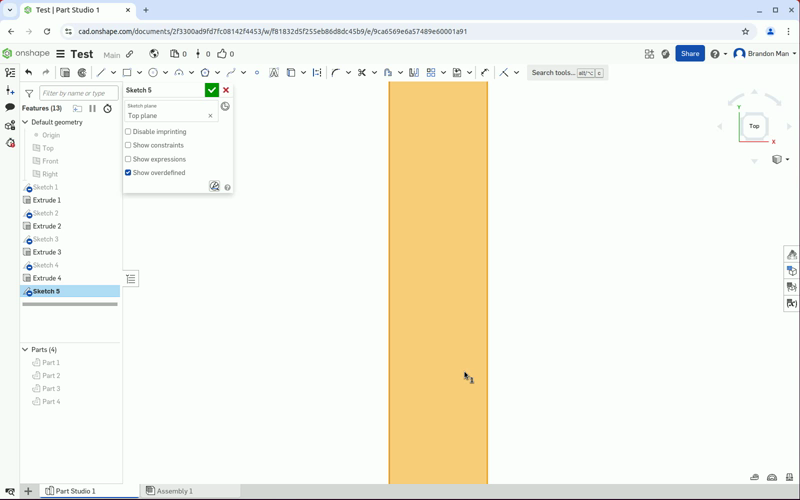
scroll(-6)
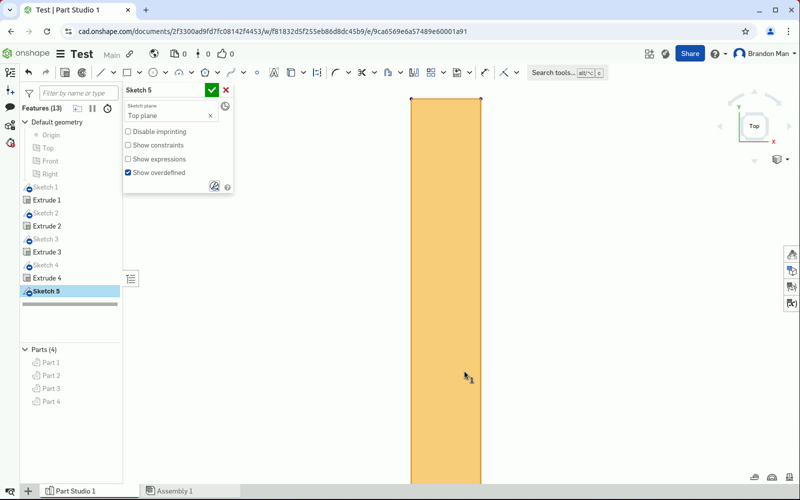
scroll(-6)
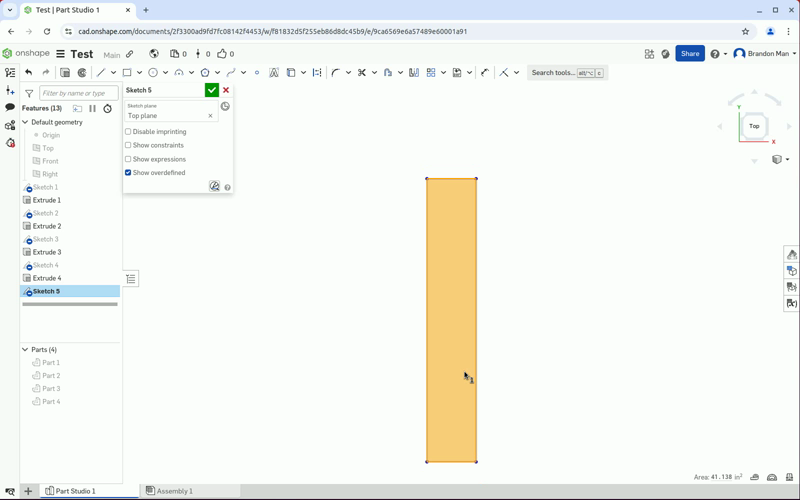
scroll(-6)
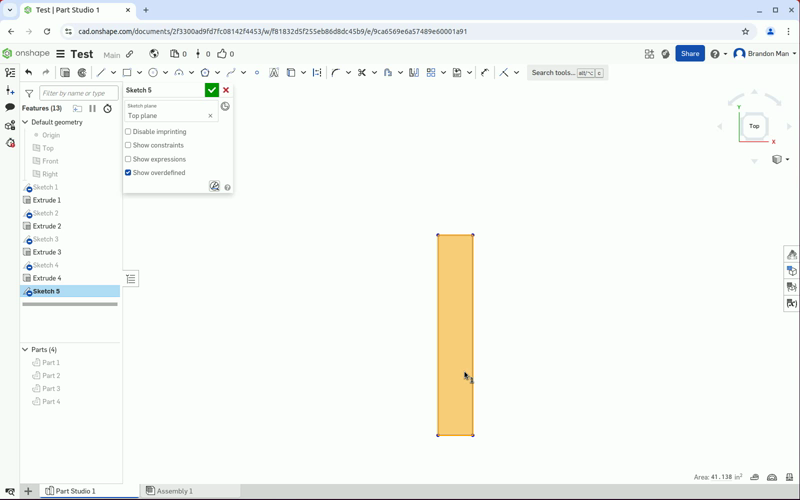
scroll(-6)
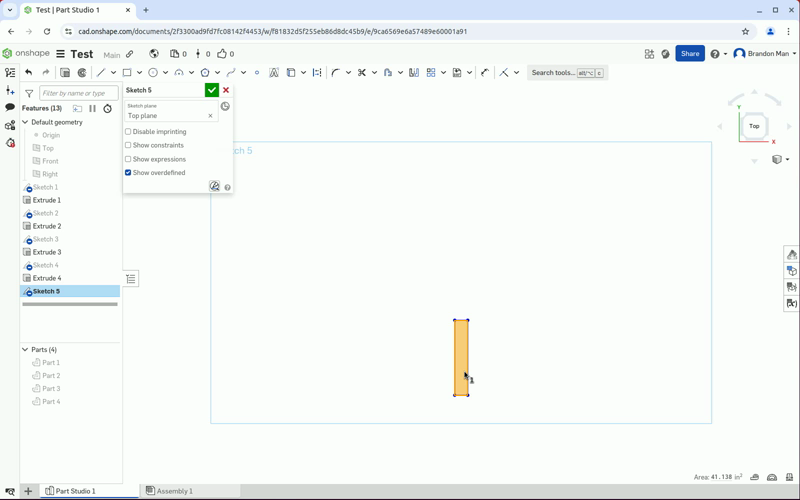
mouse_move(73, 352)
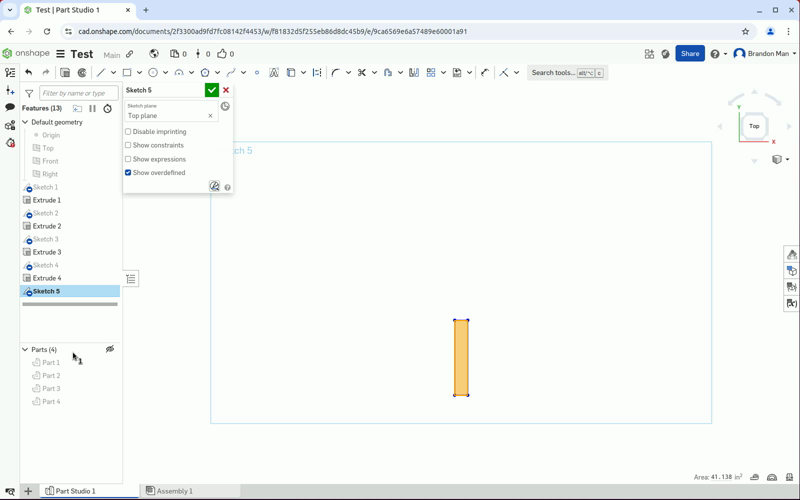
key(shift+y)
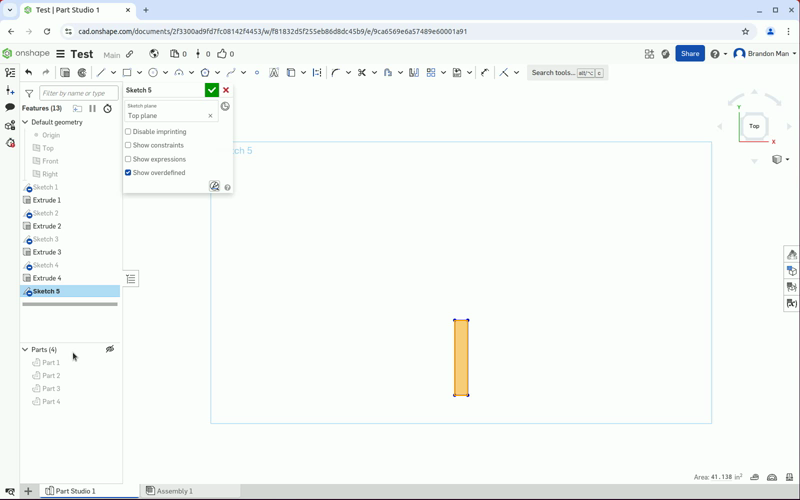
key(shift+e)
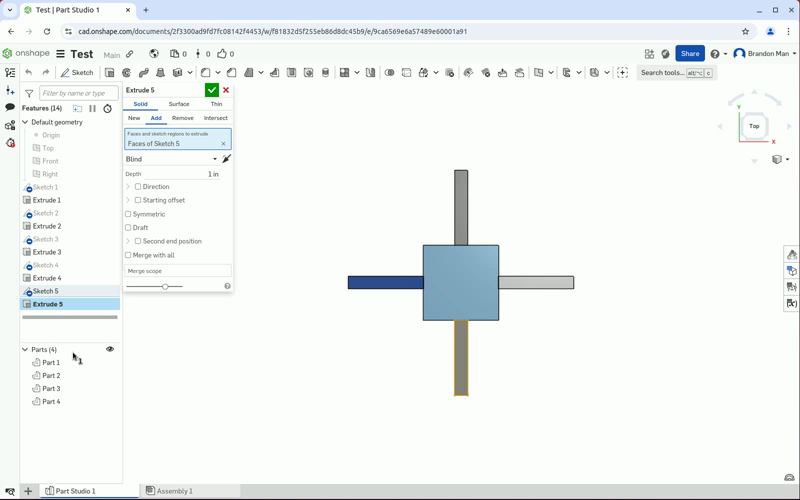
mouse_move(143, 106)
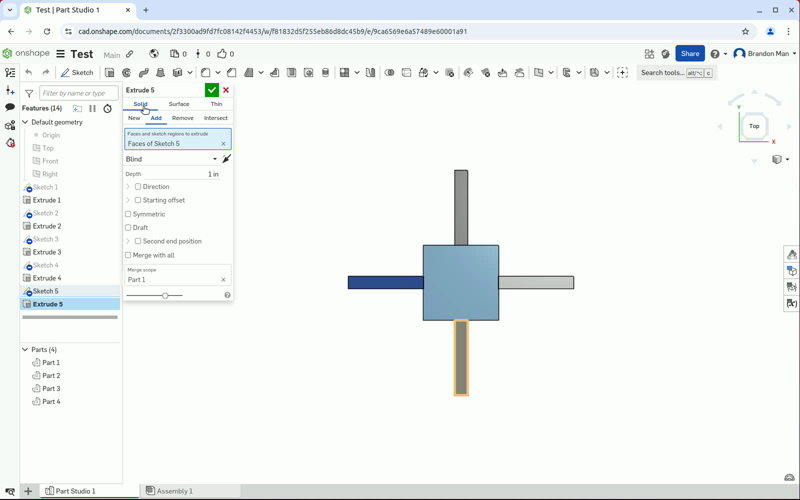
click(143, 106)
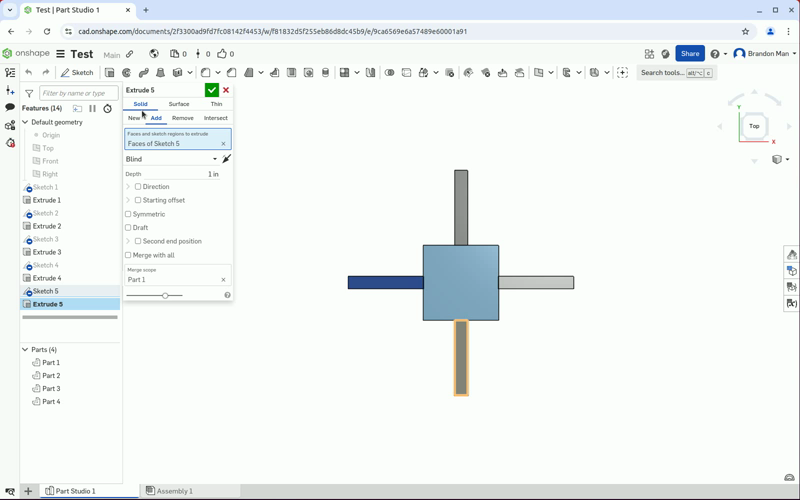
mouse_move(137, 120)
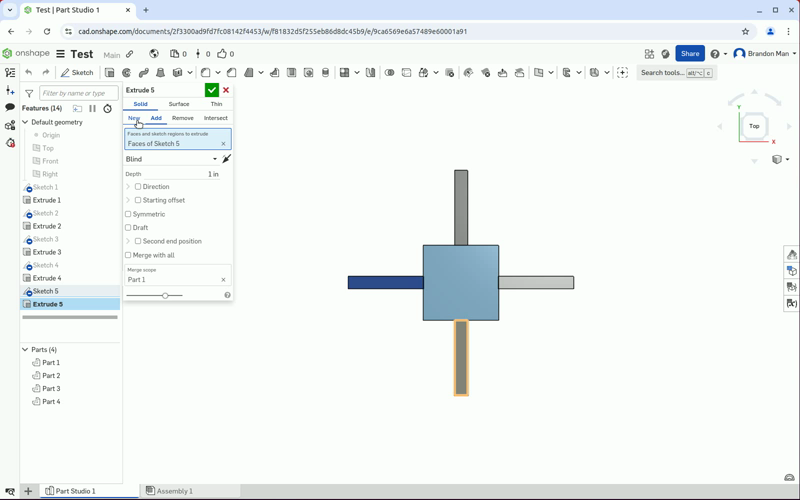
click(137, 120)
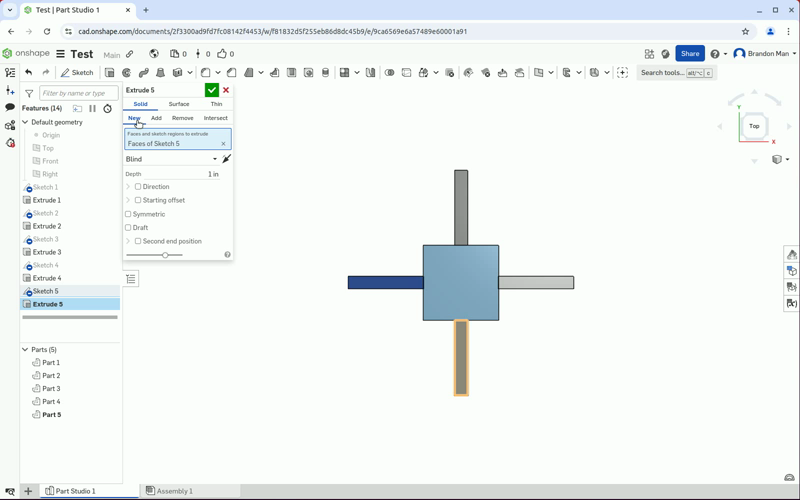
key(tab, 4)
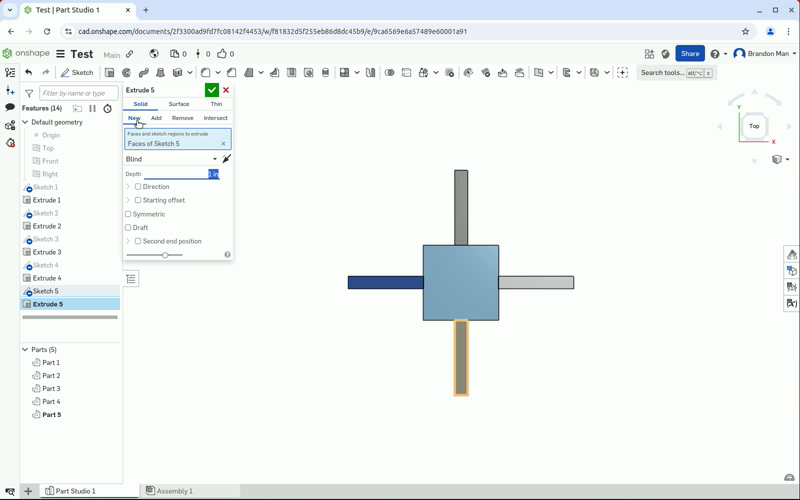
text(5.055)
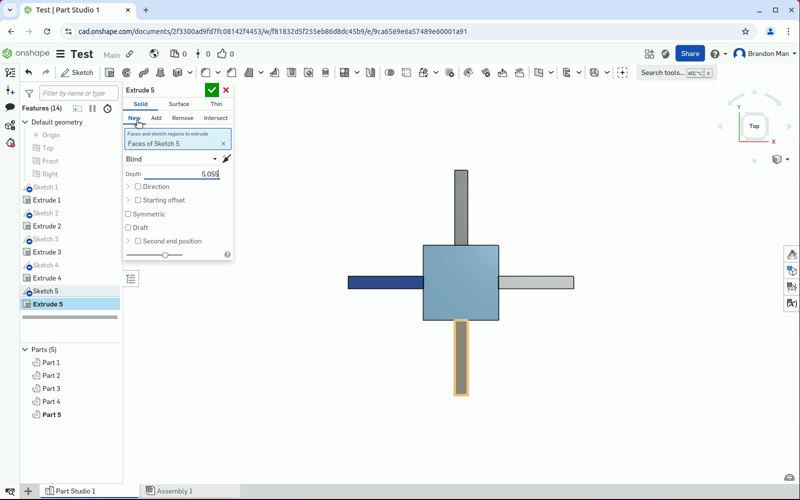
key(enter)
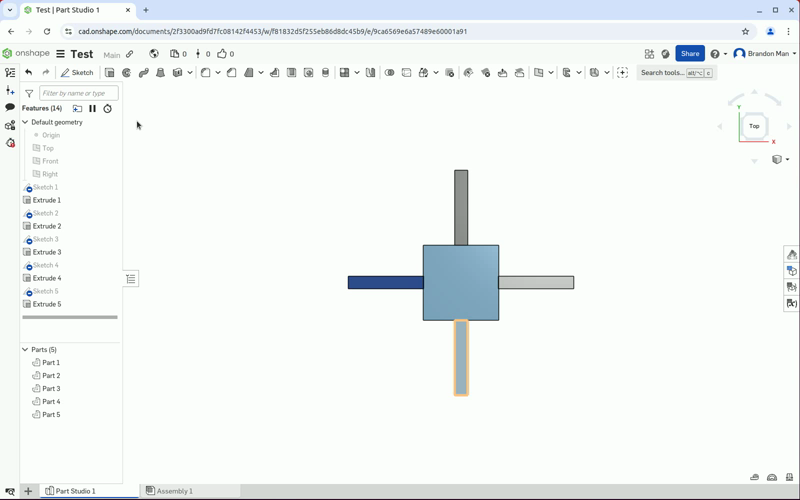
key(shift+h)
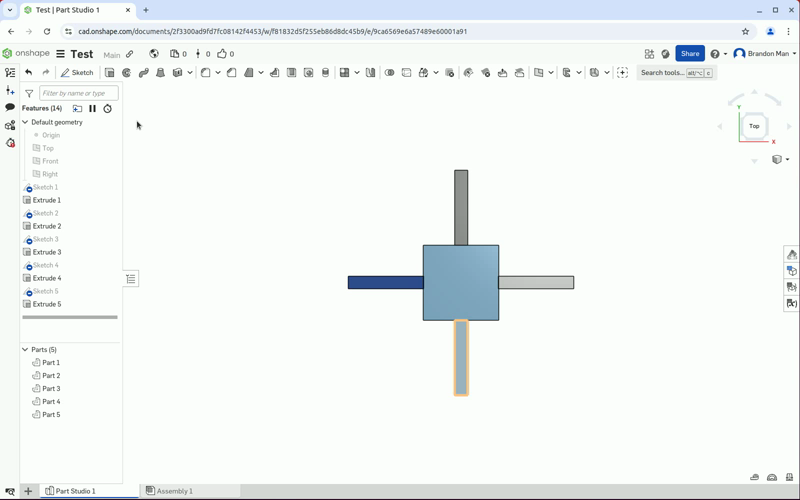
key(shift+h)
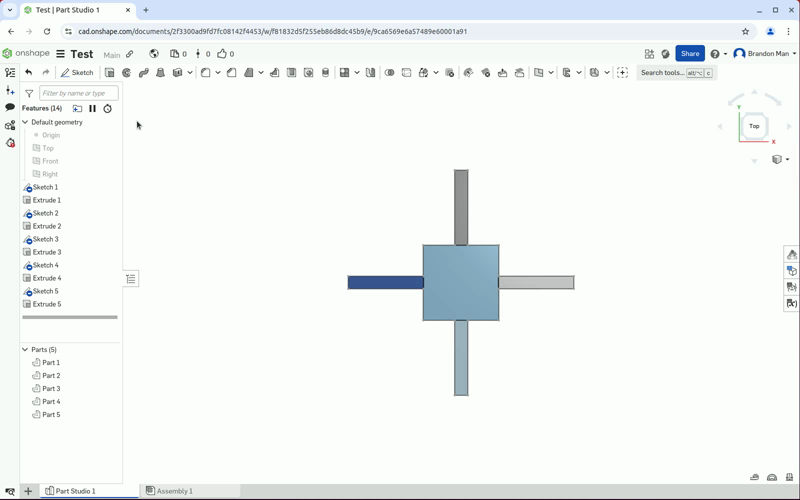
key(shift+7)
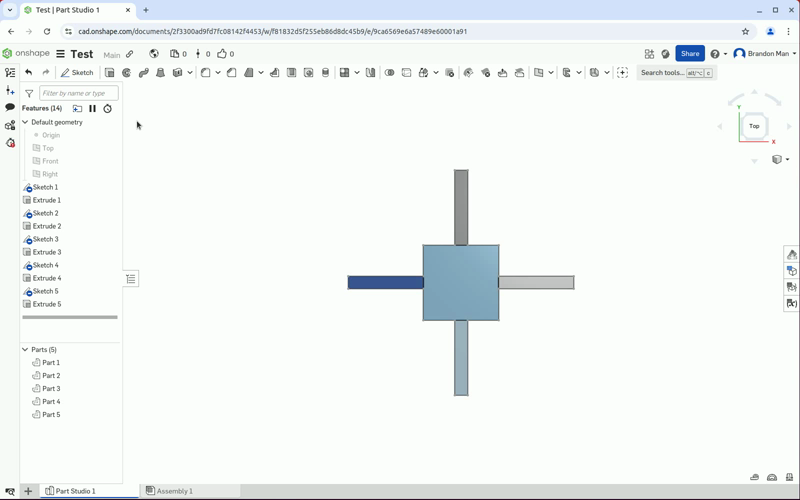
key(up, 3)
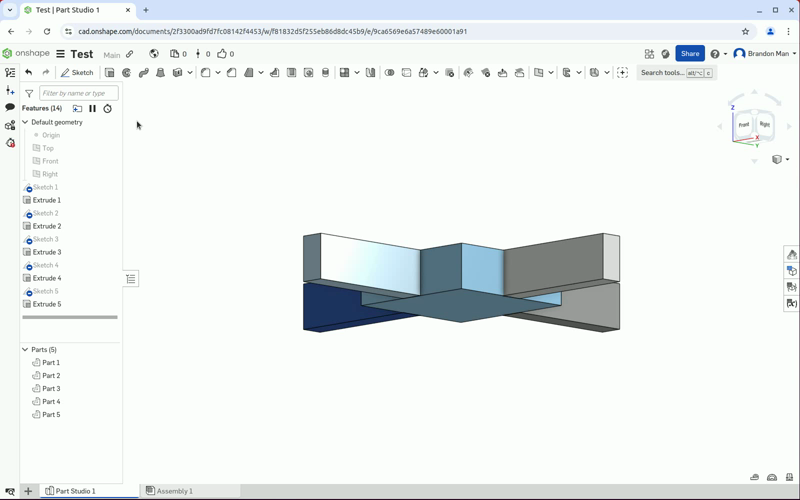
key(left, 3)
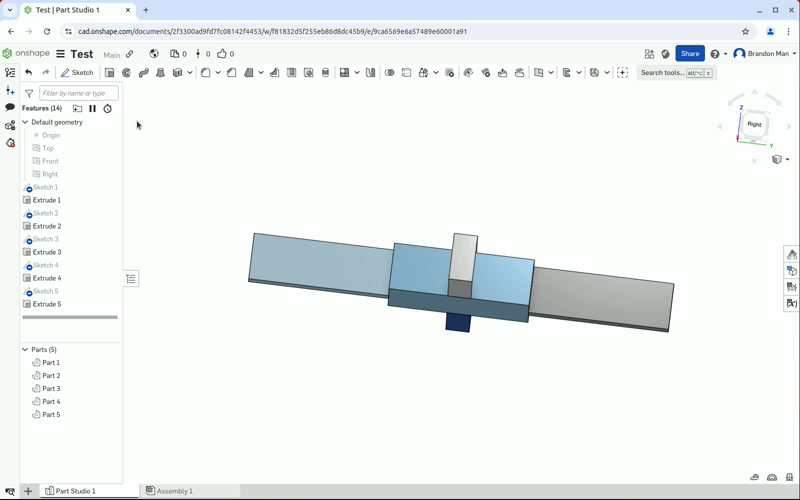
key(right, 3)
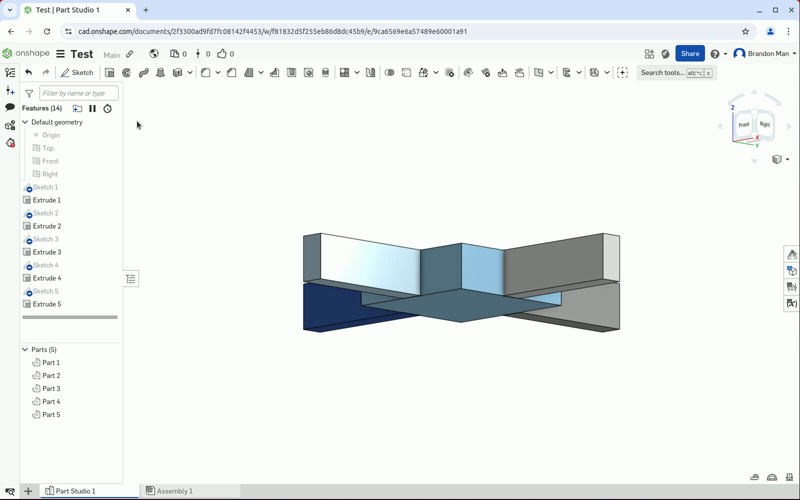
key(down, 3)
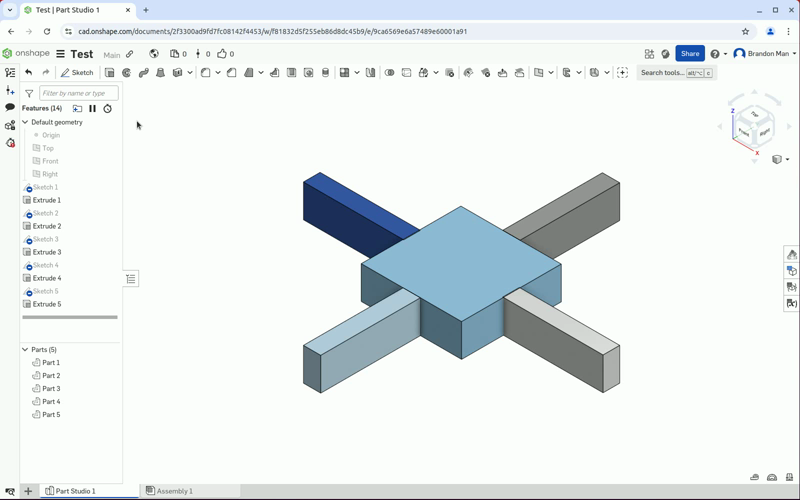
mouse_move(73, 189)
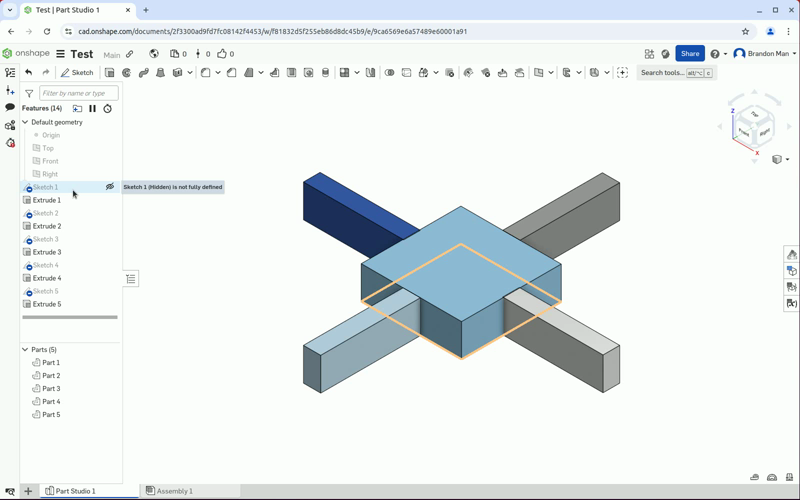
click(73, 189)